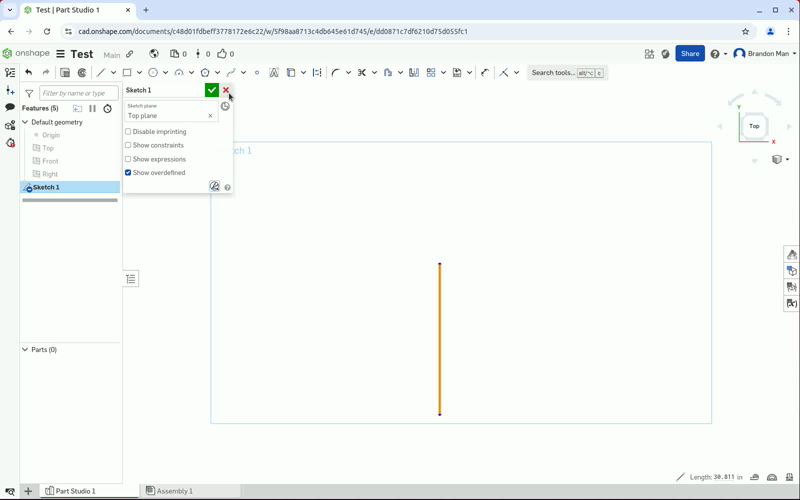
key(shift+h)
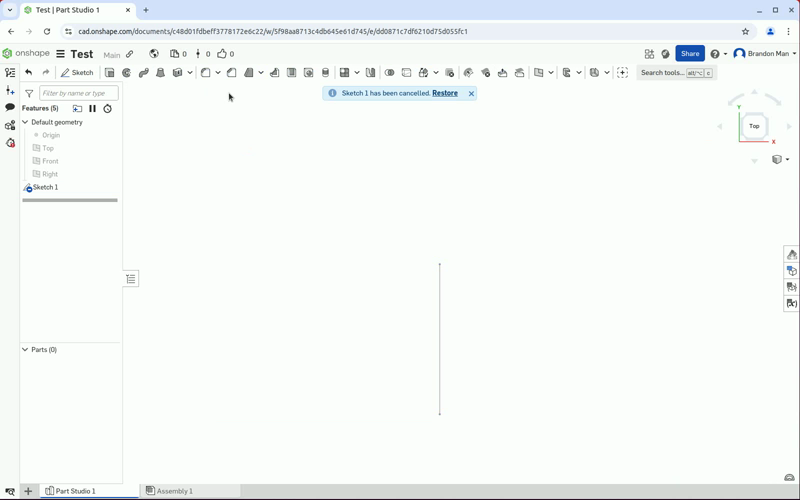
key(shift+s)
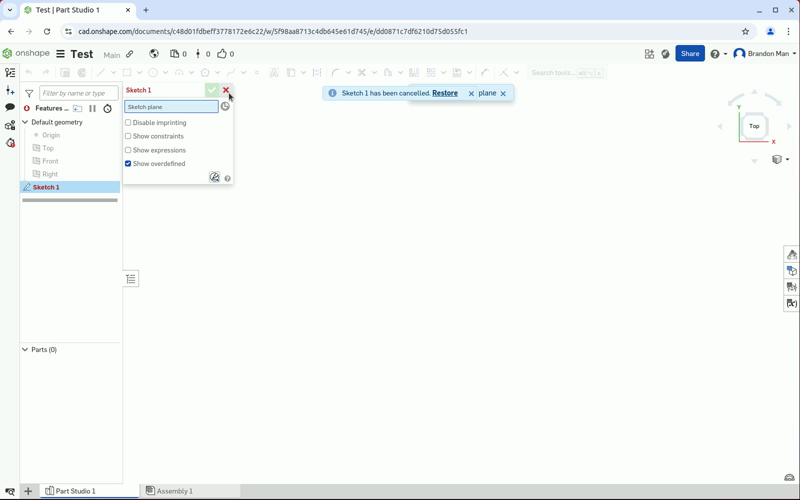
mouse_move(73, 150)
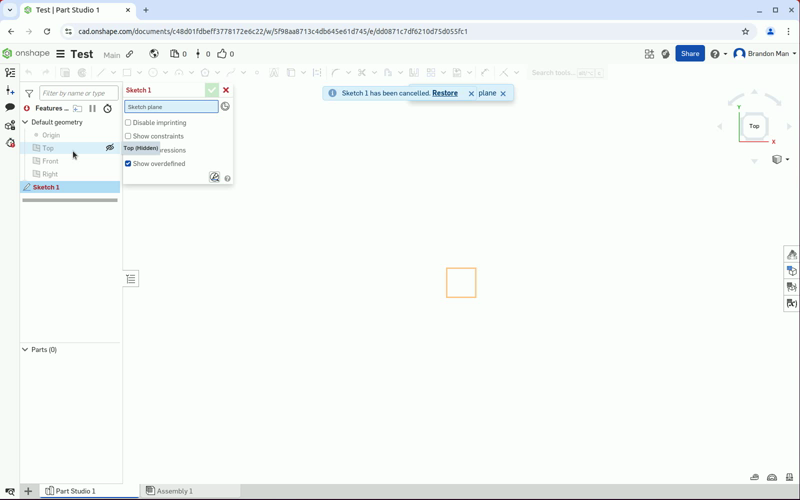
click(73, 150)
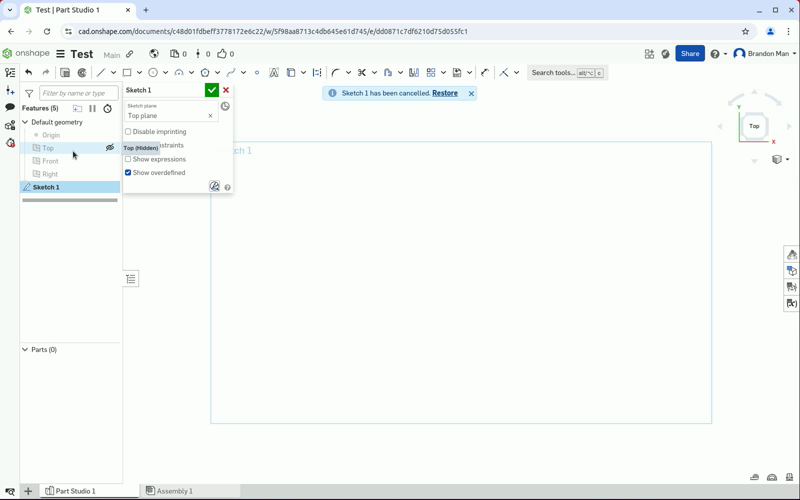
mouse_move(73, 352)
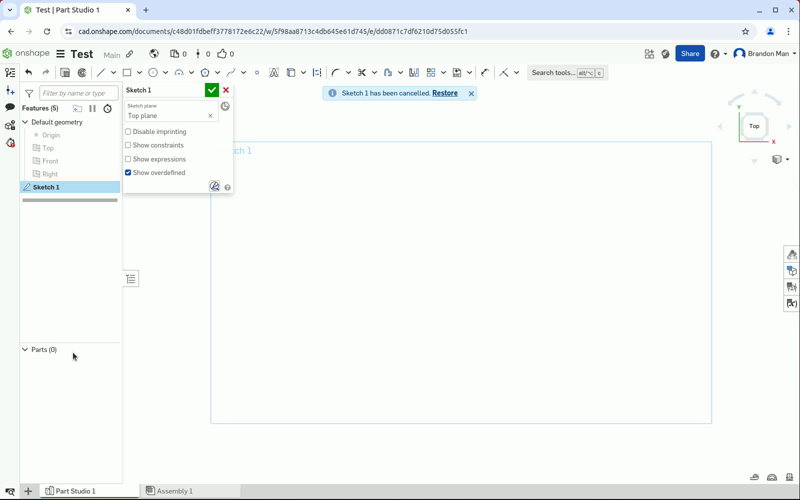
key(y)
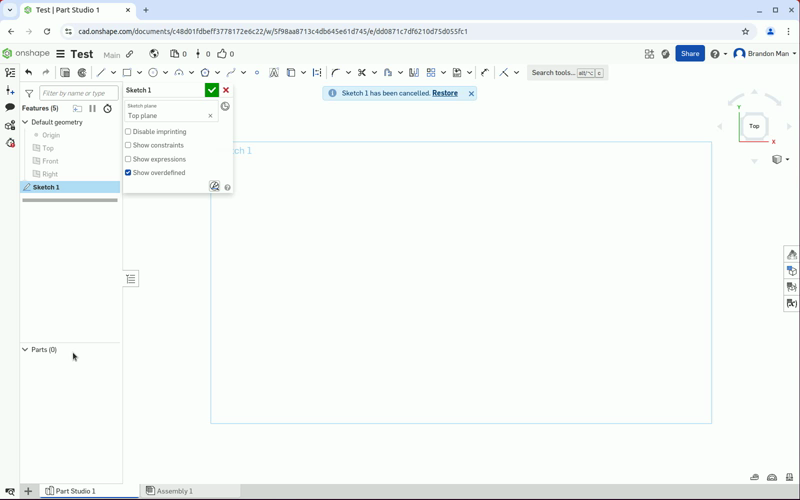
key(l)
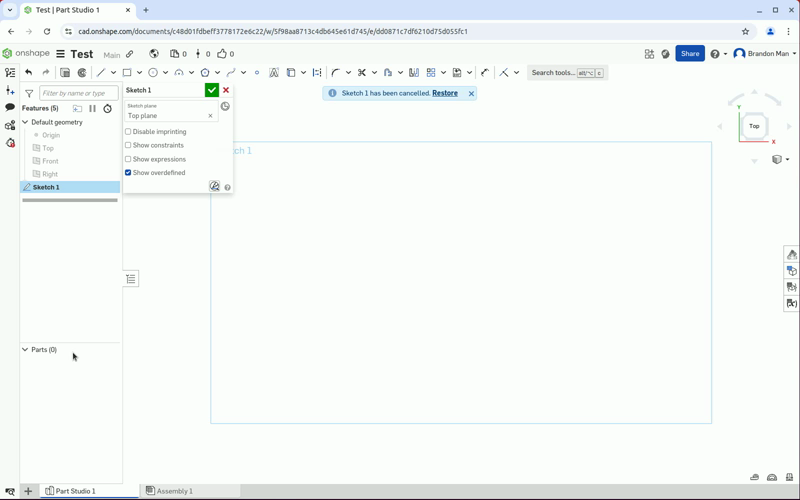
key_down(shift)
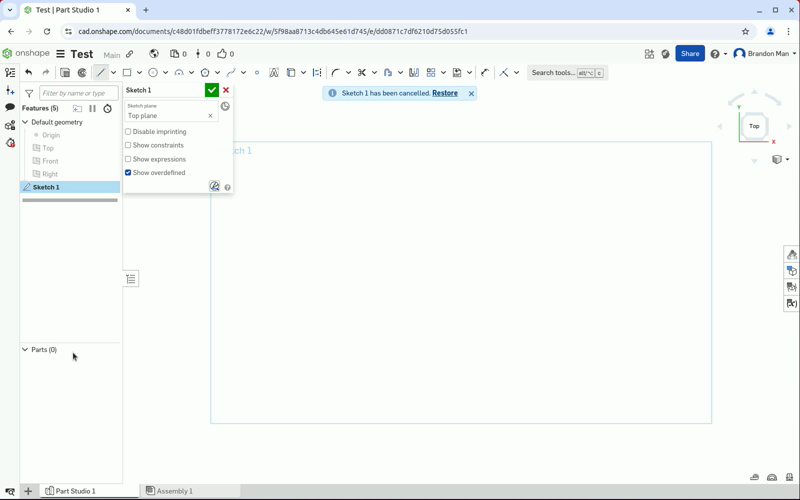
mouse_move(414, 231)
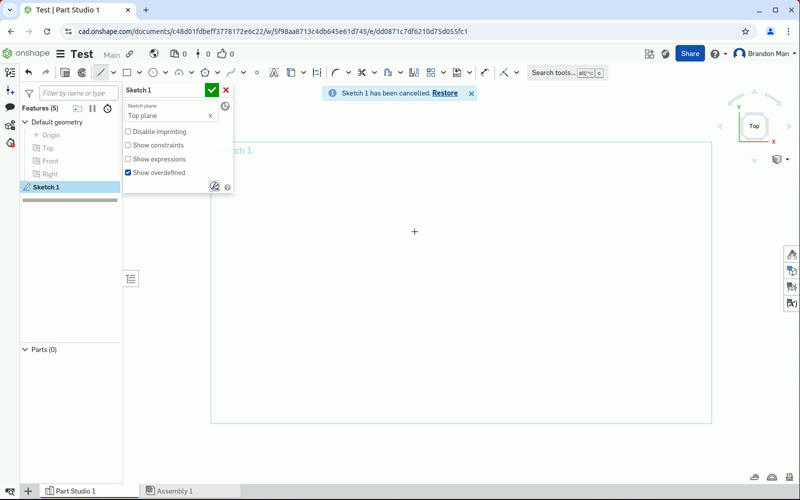
click(414, 231)
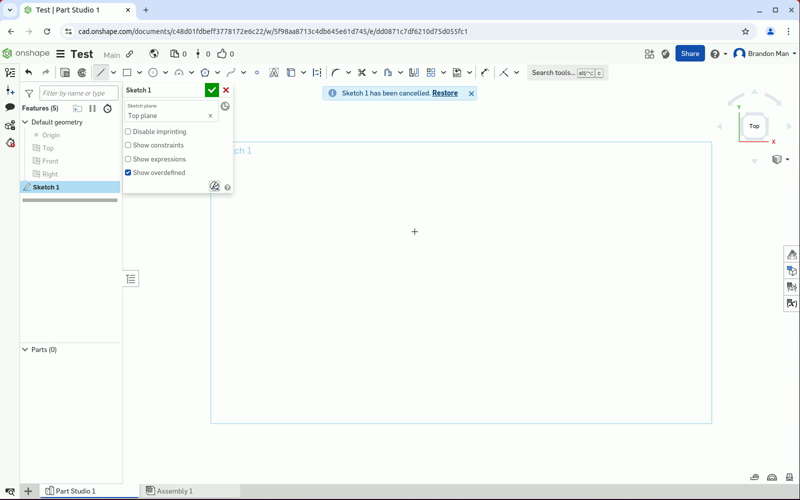
key_up(shift)
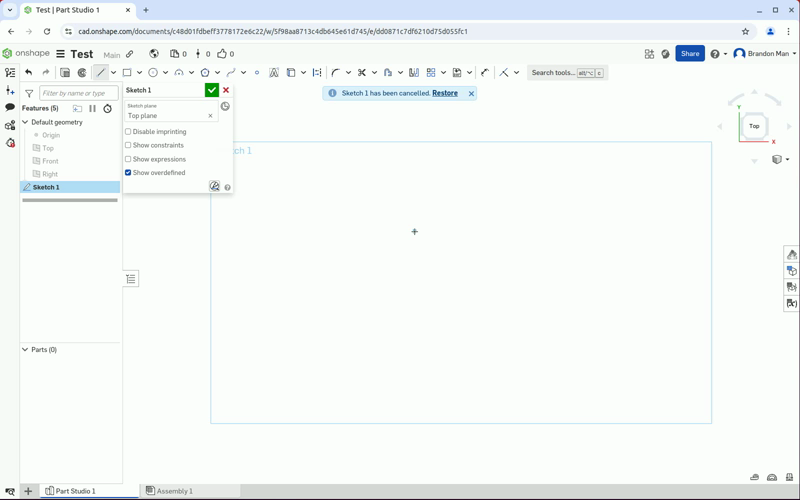
key_down(shift)
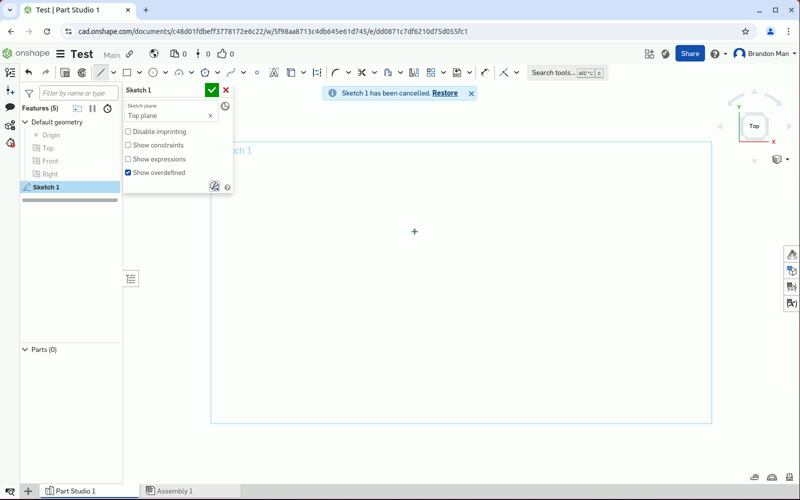
mouse_move(444, 231)
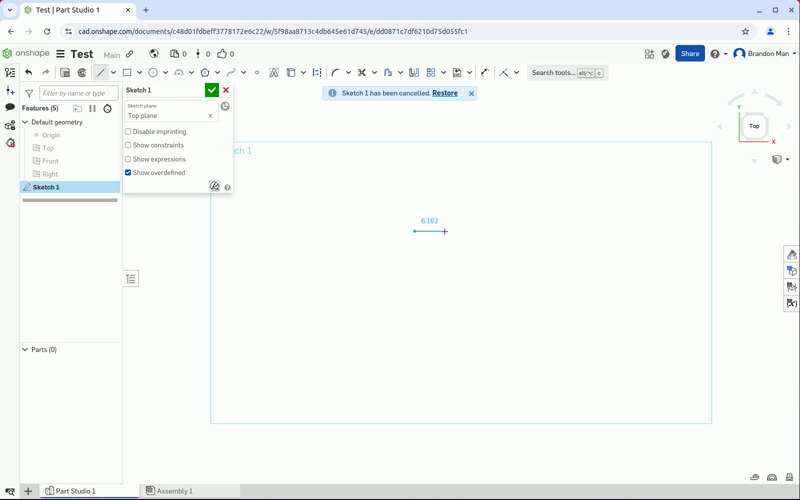
mouse_move(429, 231)
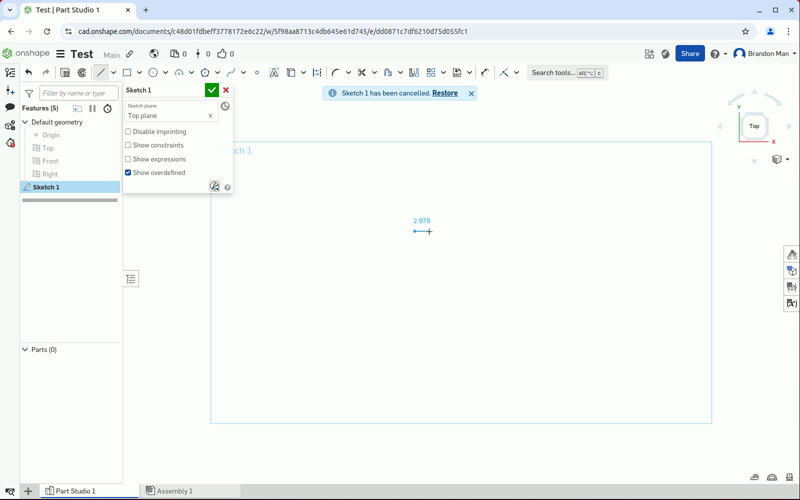
click(429, 231)
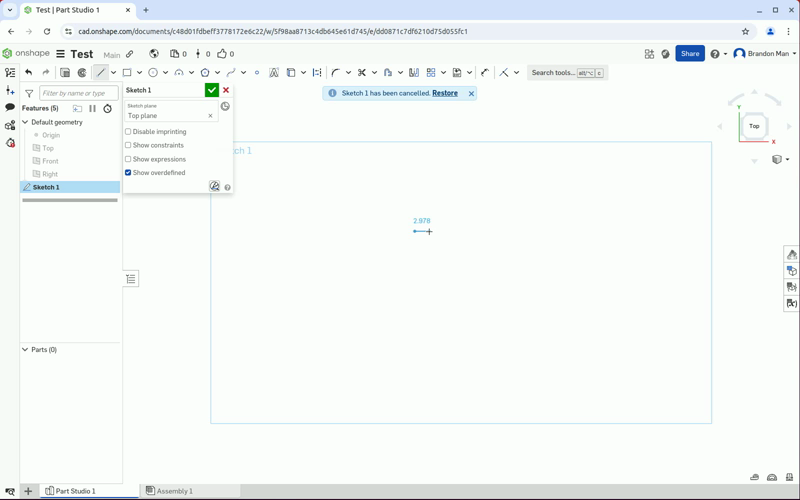
key_up(shift)
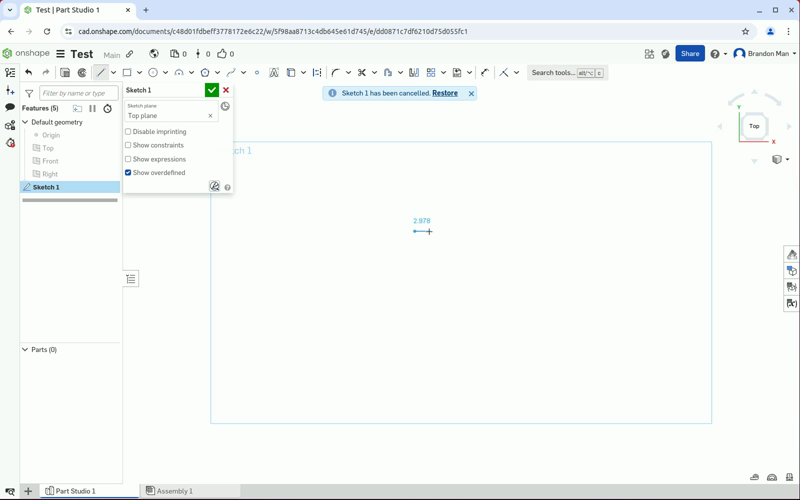
key_down(shift)
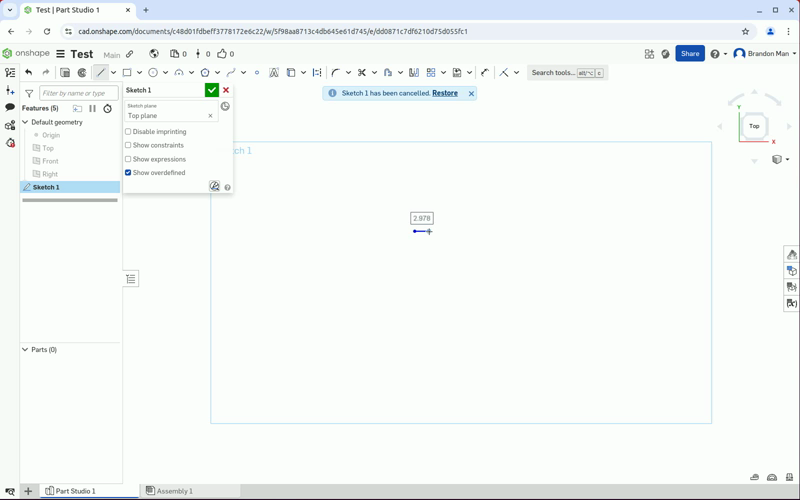
mouse_move(503, 231)
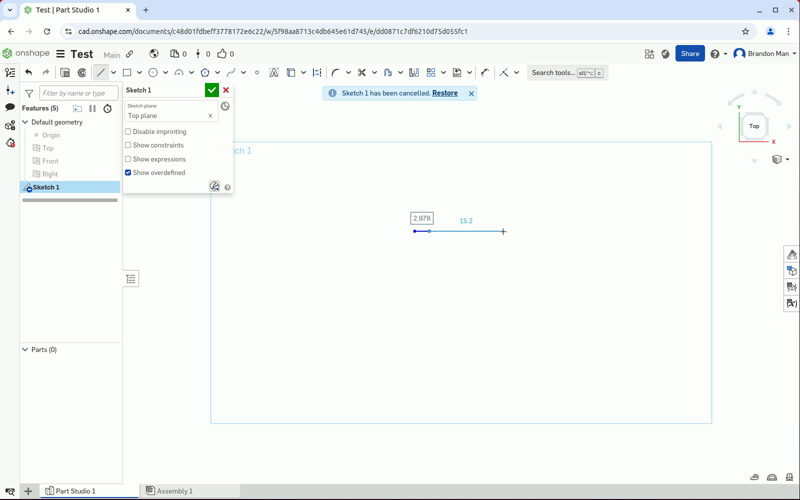
click(503, 231)
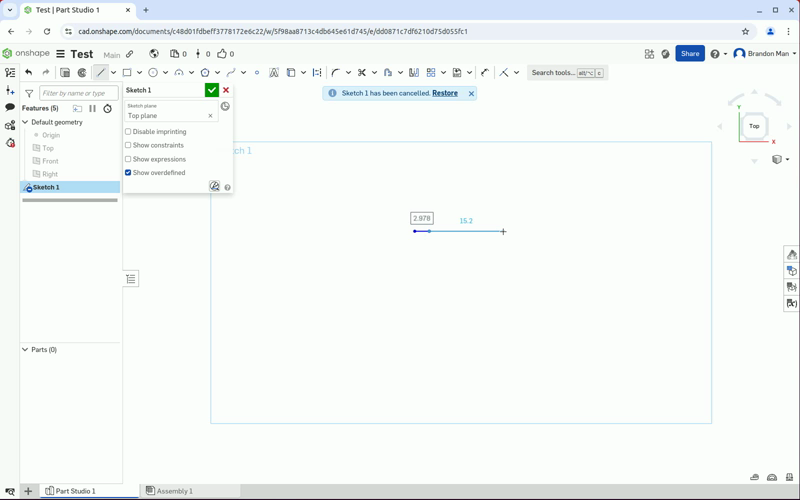
key_up(shift)
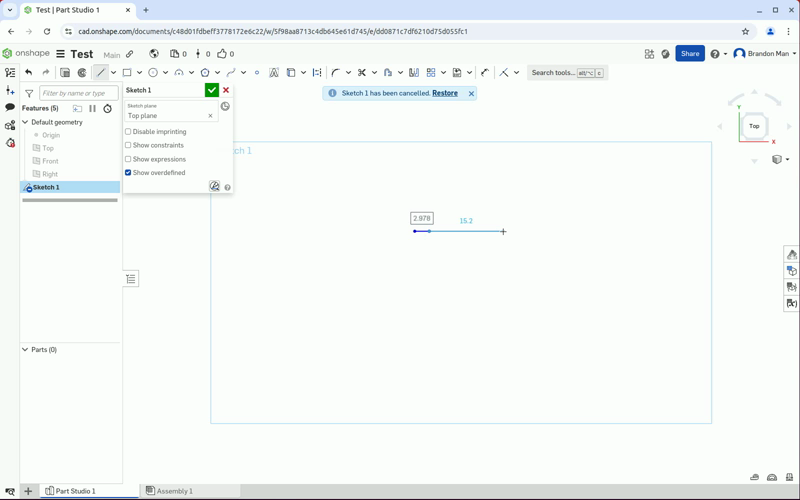
key_down(shift)
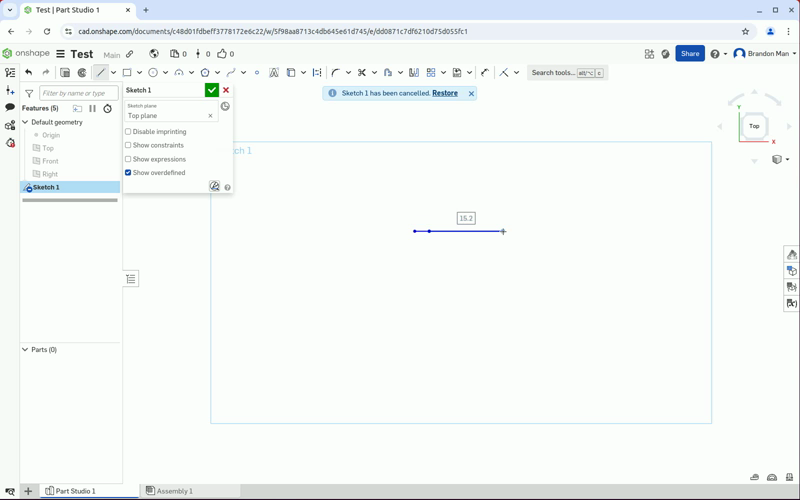
mouse_move(533, 231)
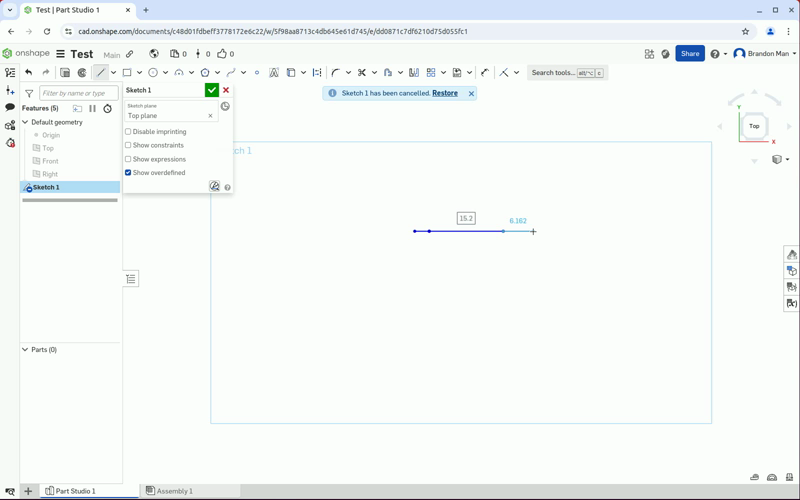
mouse_move(517, 231)
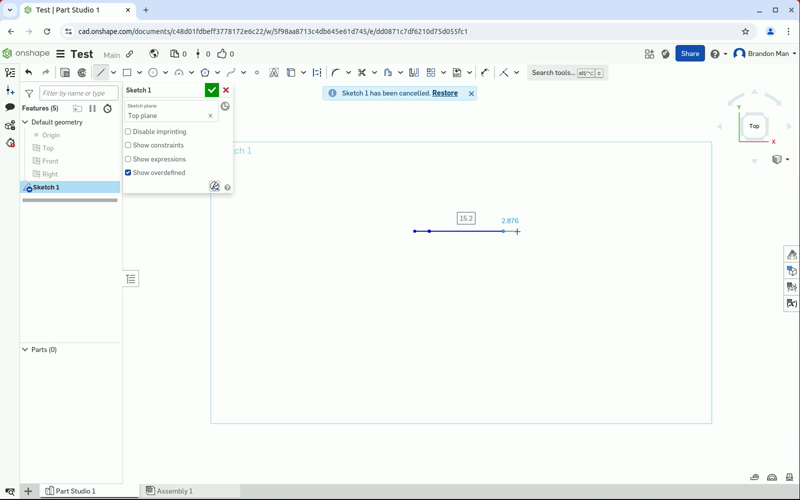
click(517, 231)
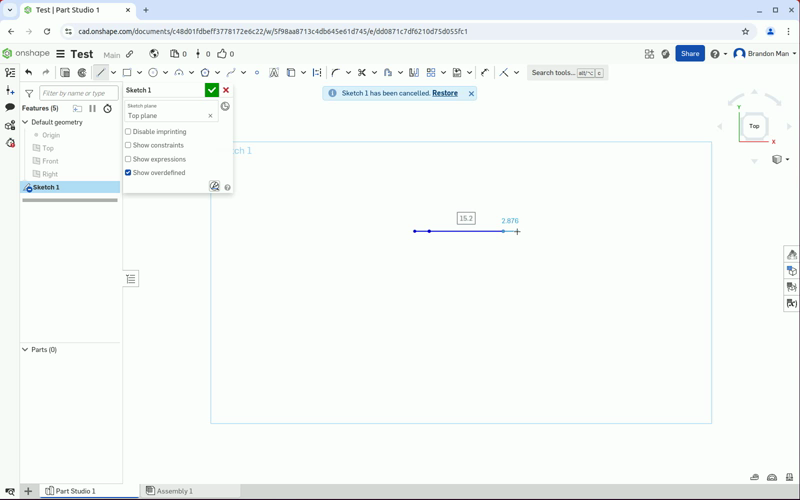
key_up(shift)
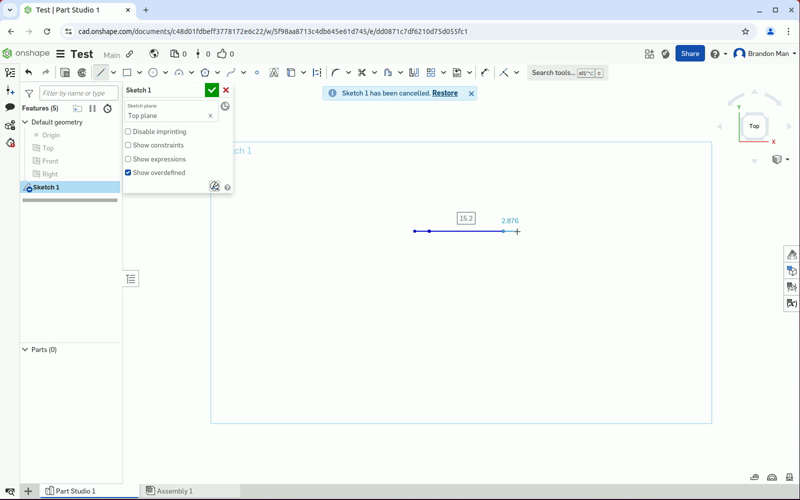
key_down(shift)
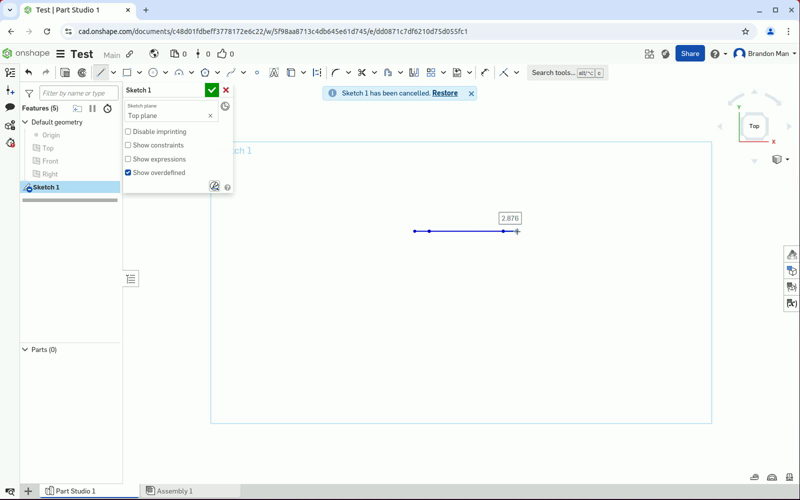
mouse_move(517, 170)
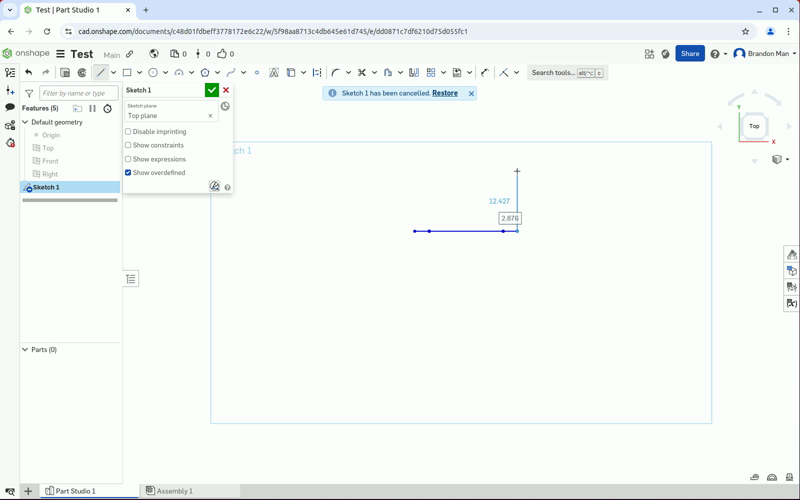
click(517, 170)
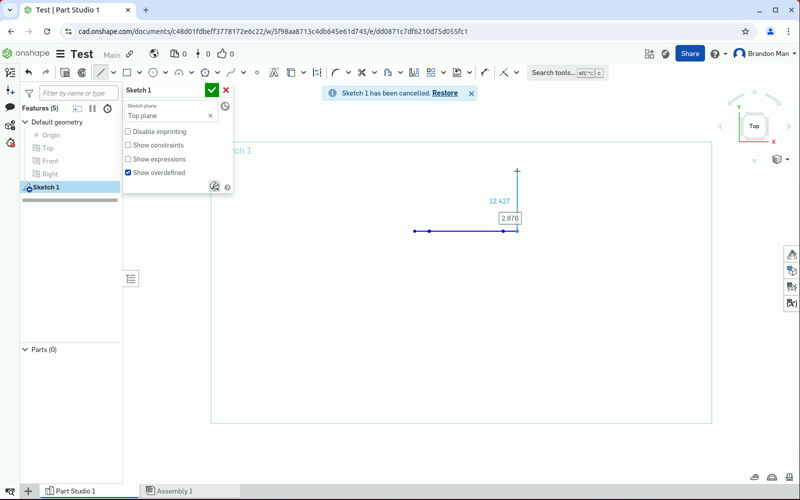
key_up(shift)
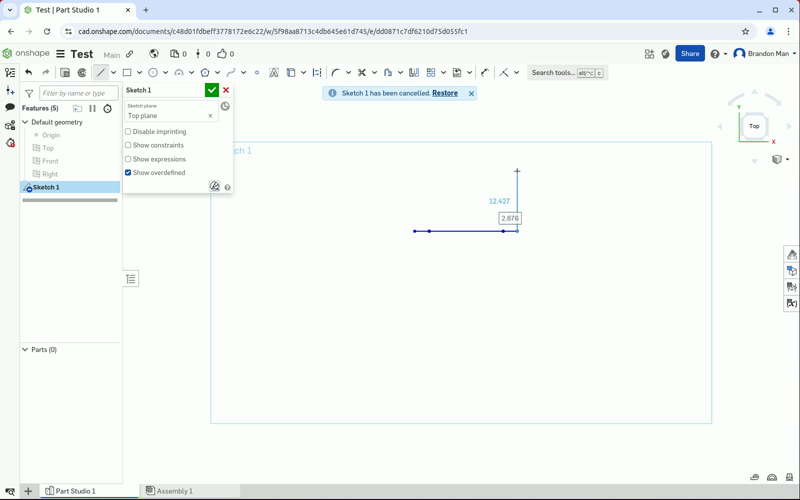
key_down(shift)
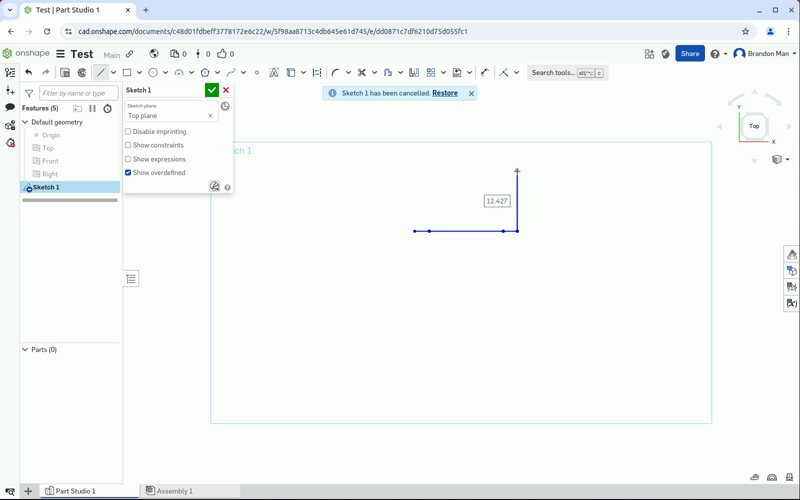
mouse_move(547, 170)
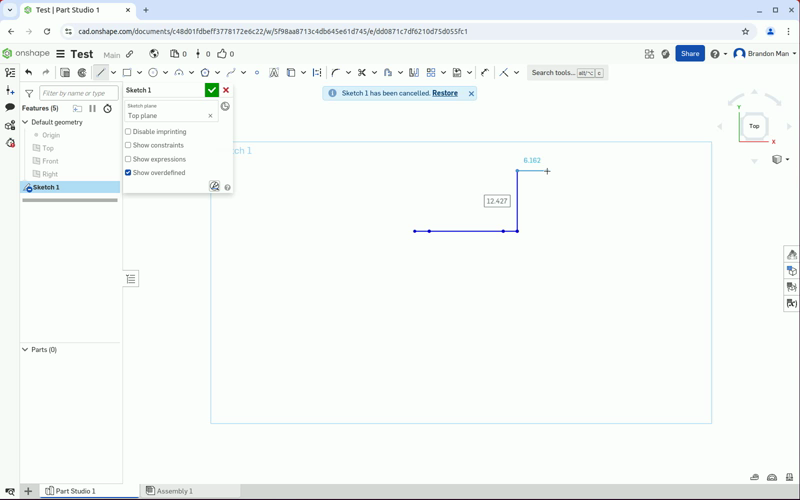
mouse_move(503, 170)
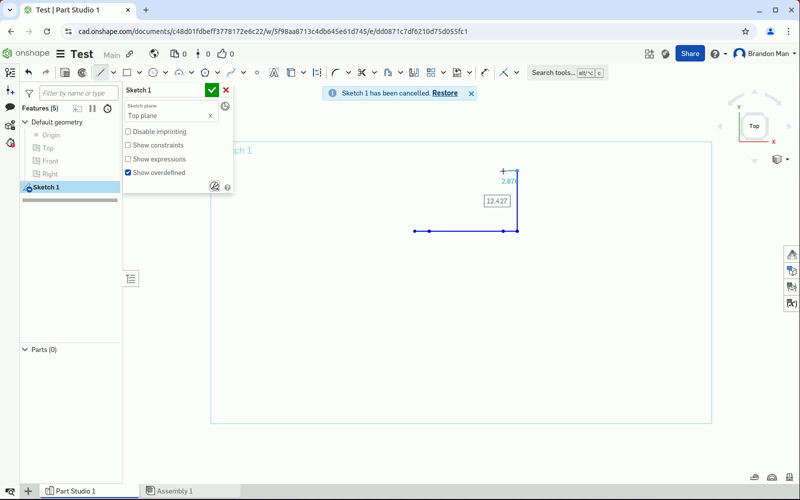
click(503, 170)
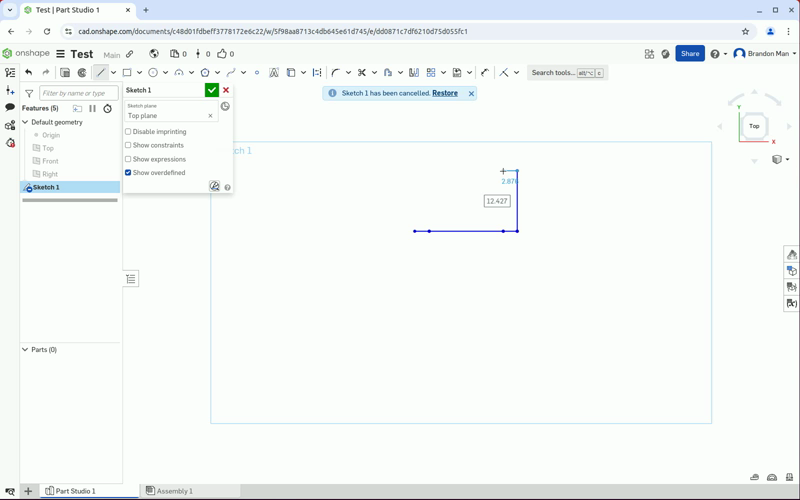
key_up(shift)
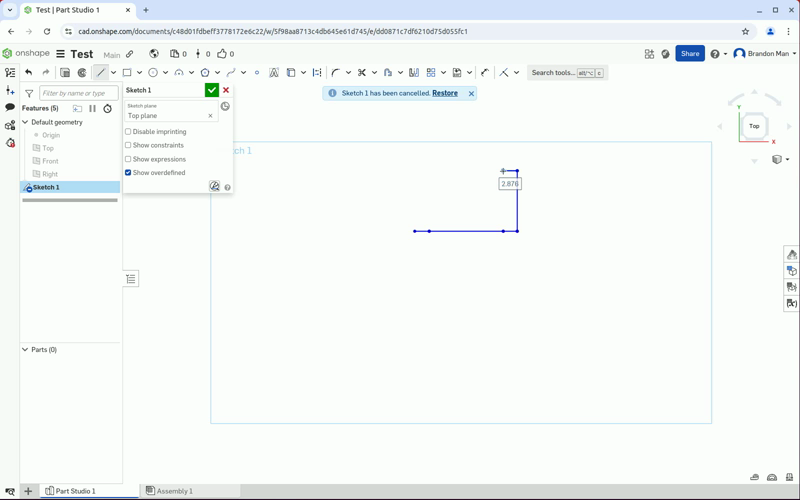
key_down(shift)
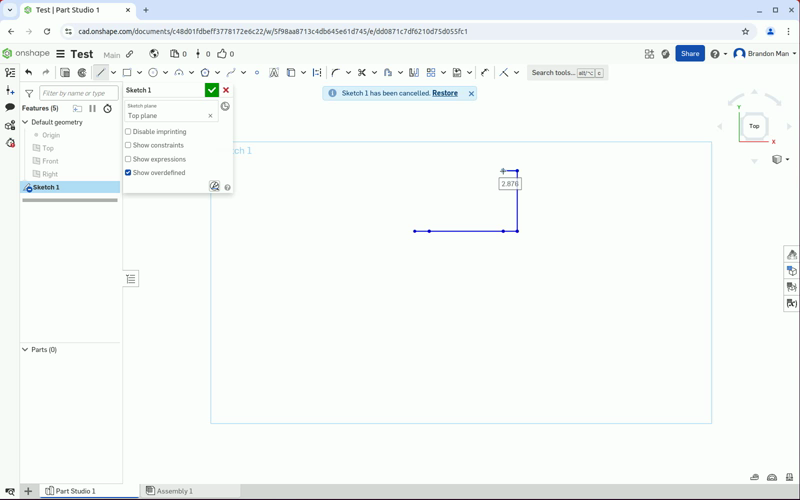
mouse_move(429, 170)
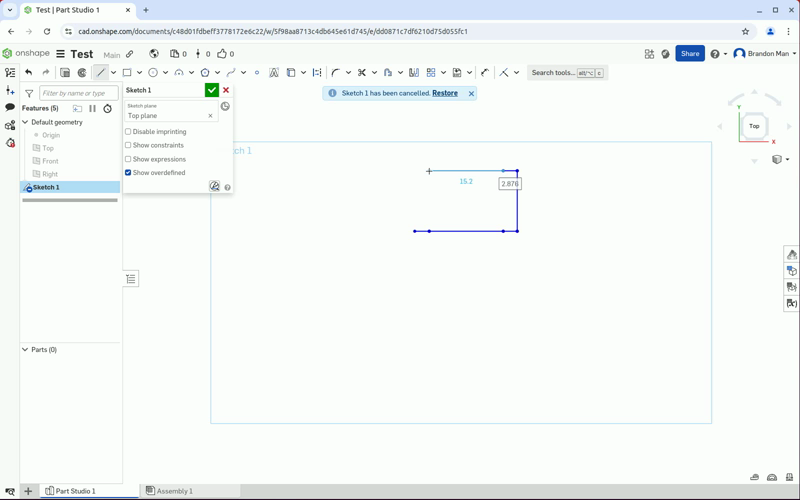
click(429, 170)
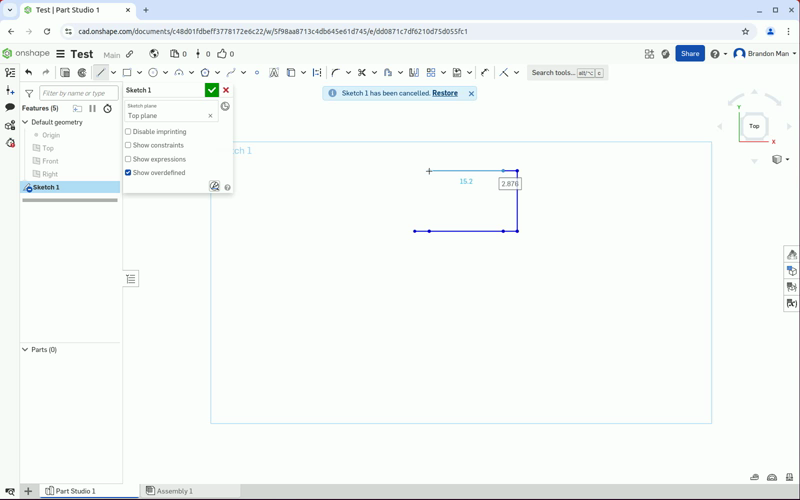
key_up(shift)
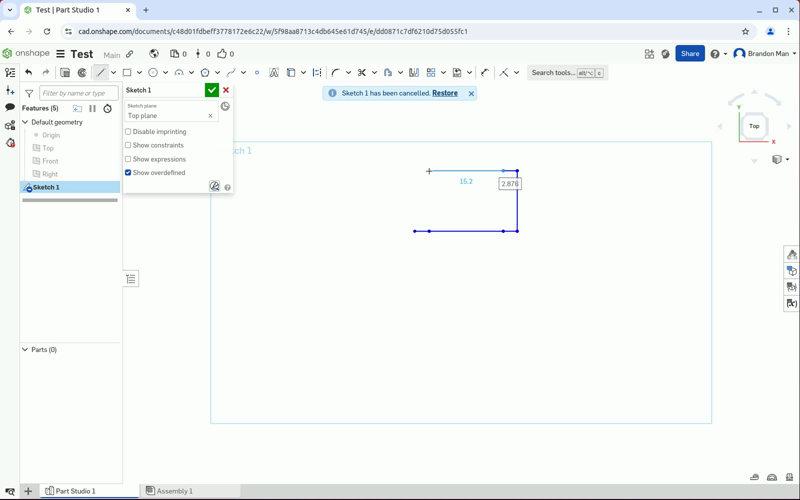
key_down(shift)
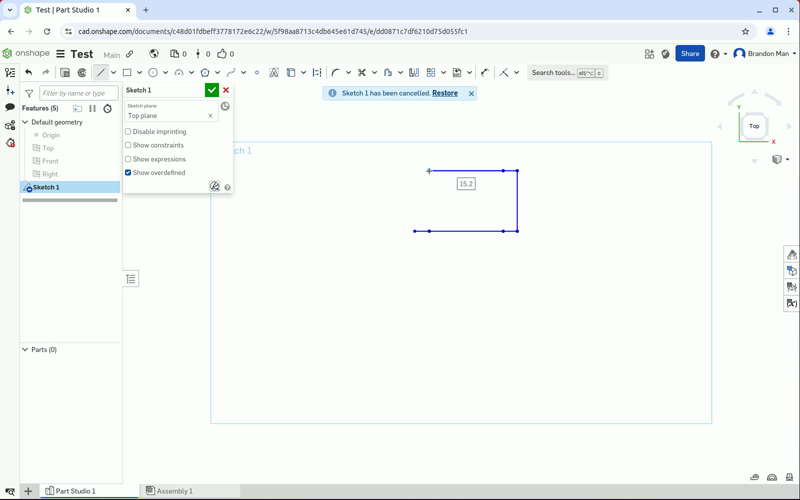
mouse_move(459, 170)
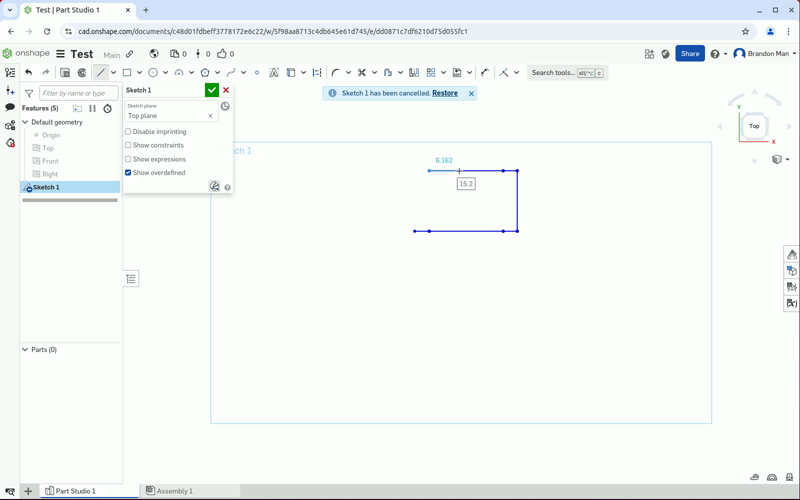
mouse_move(414, 170)
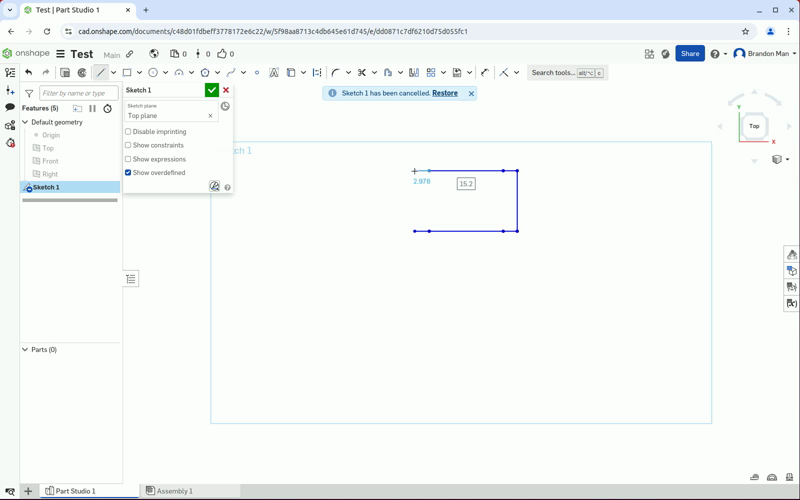
click(414, 170)
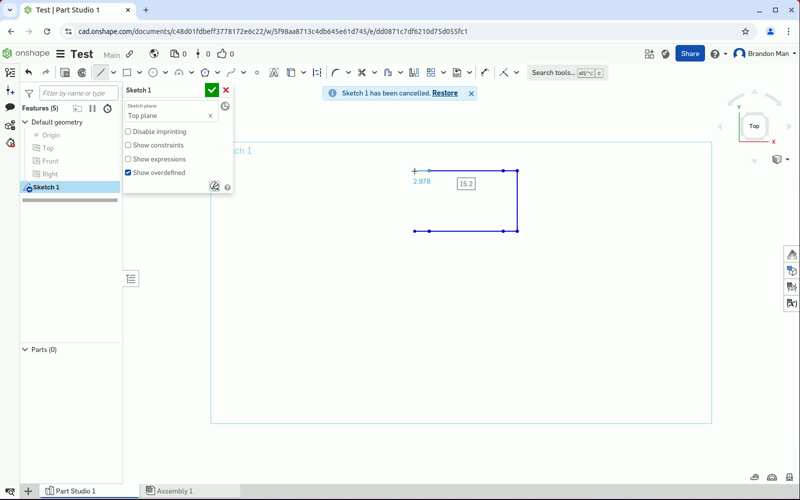
key_up(shift)
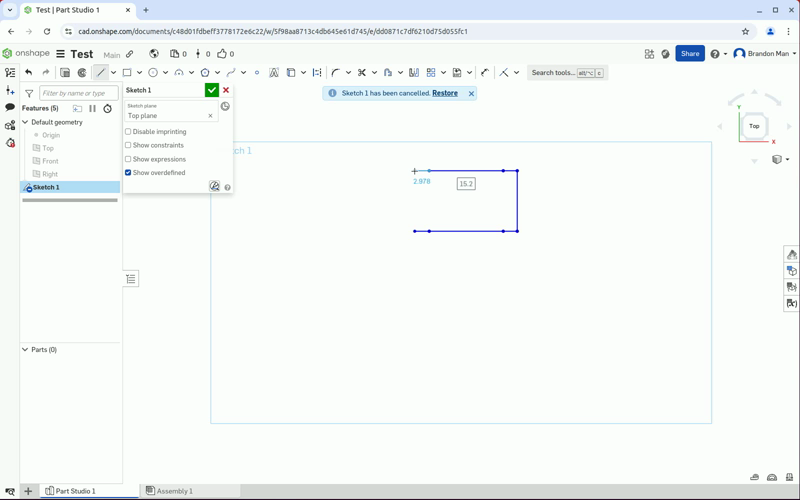
key_down(shift)
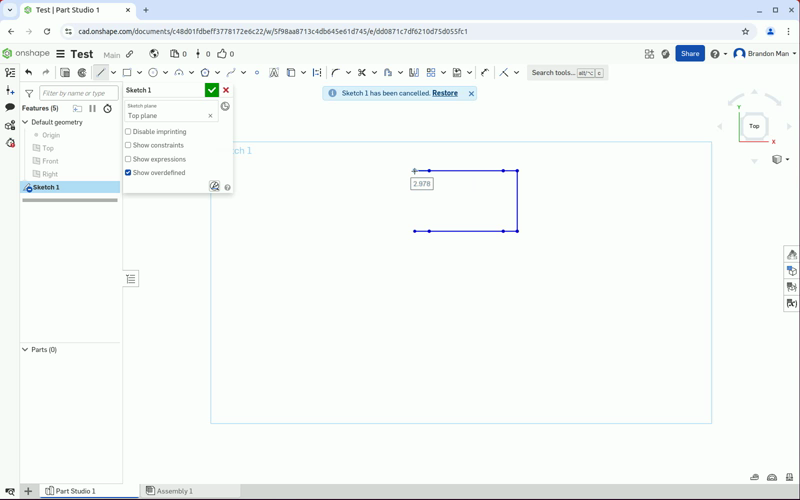
mouse_move(414, 231)
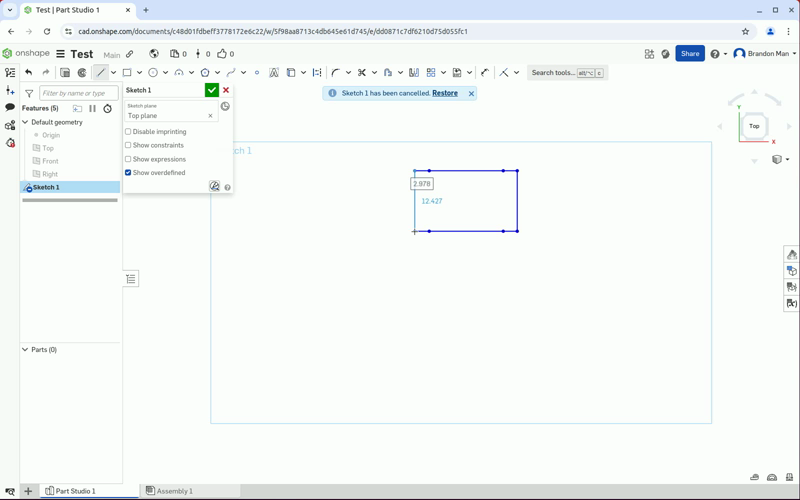
key_up(shift)
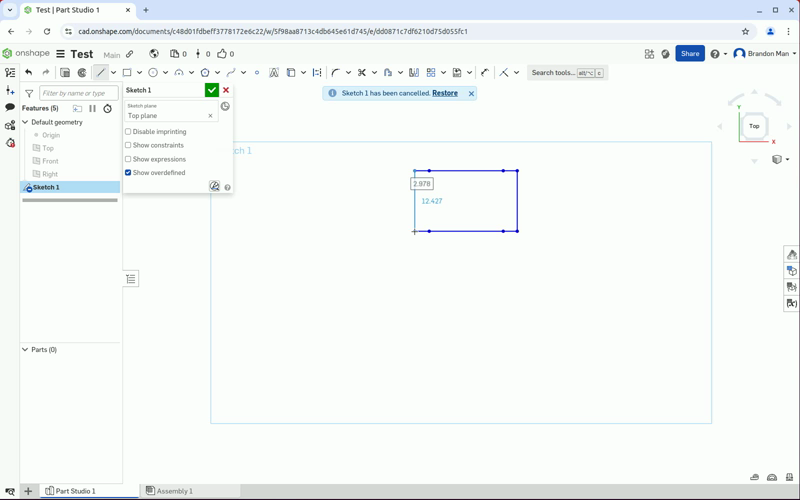
click(414, 231)
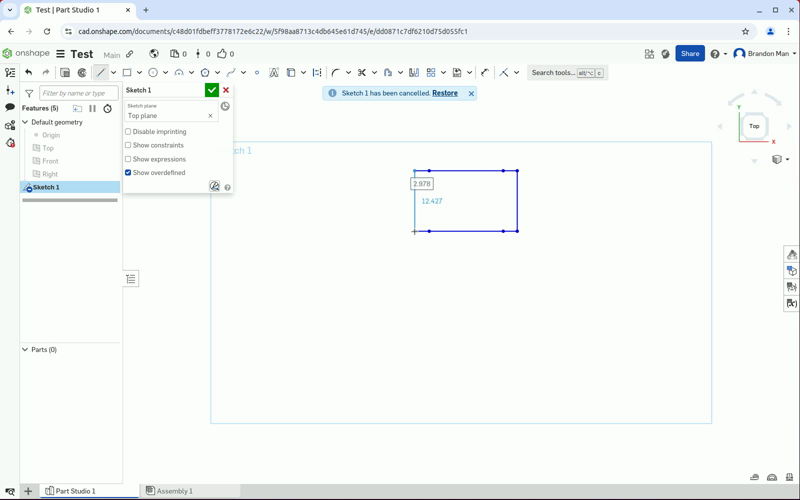
key(esc)
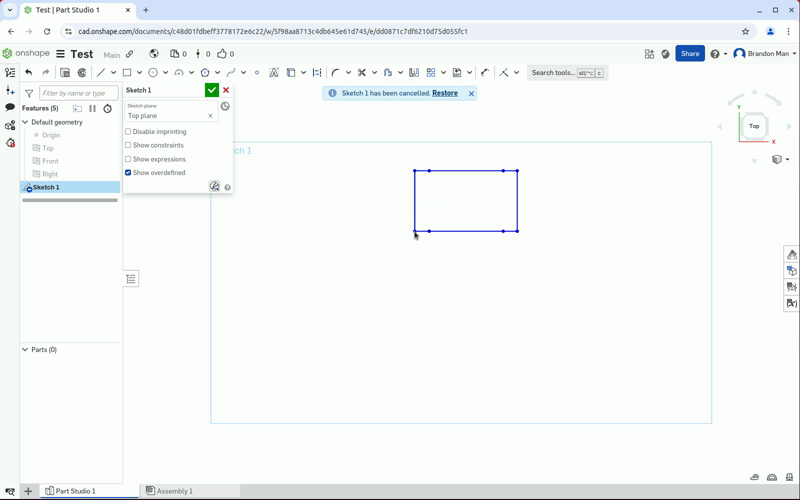
key(c)
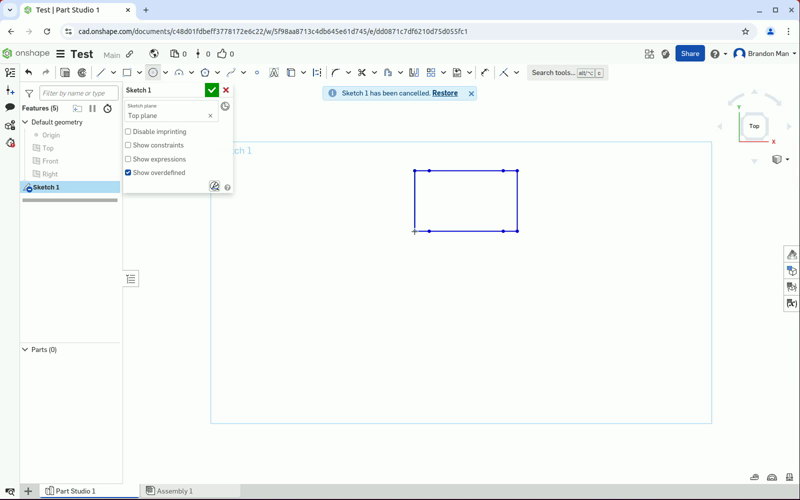
key_down(shift)
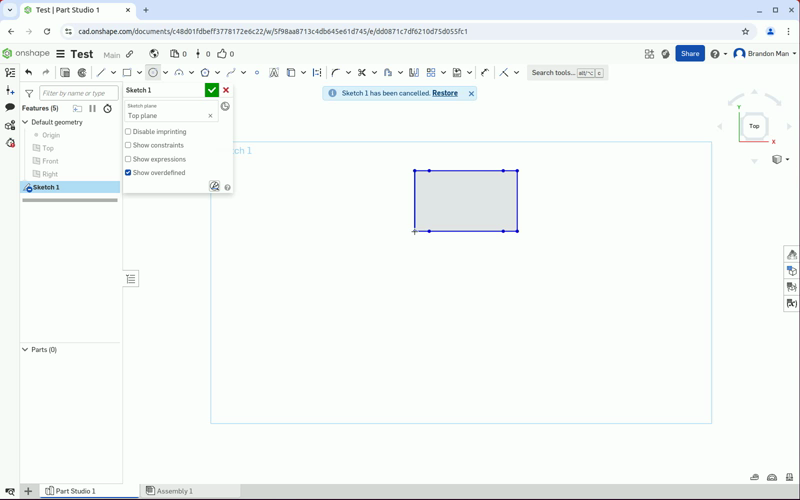
mouse_move(466, 201)
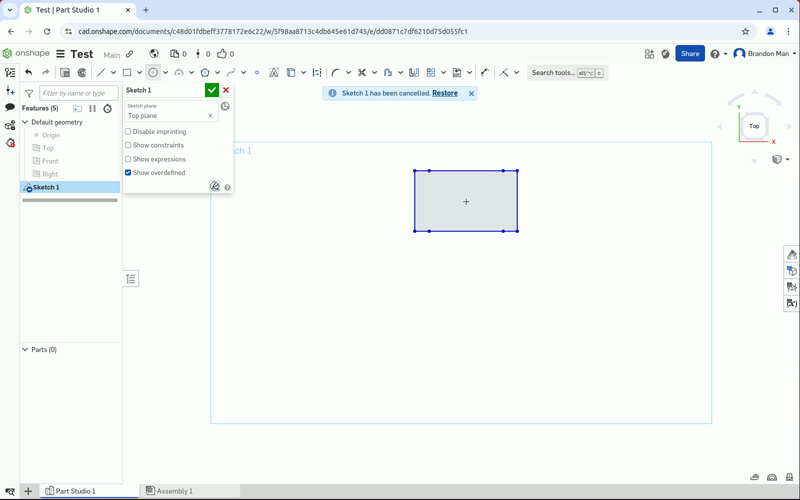
click(466, 201)
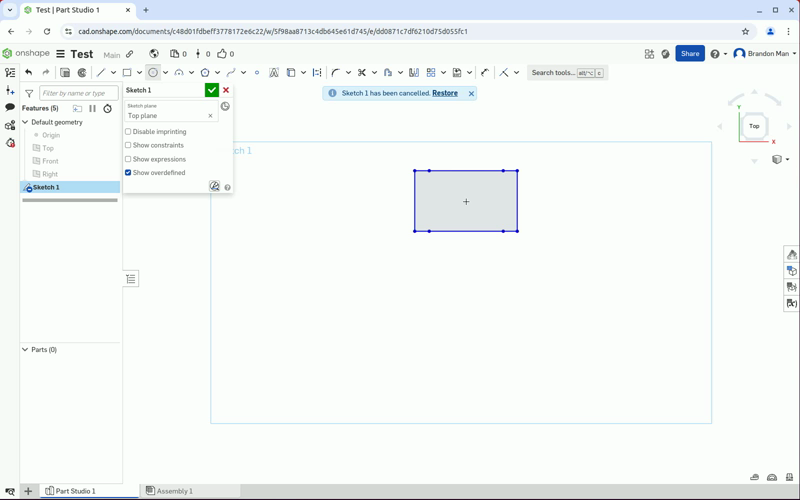
key_up(shift)
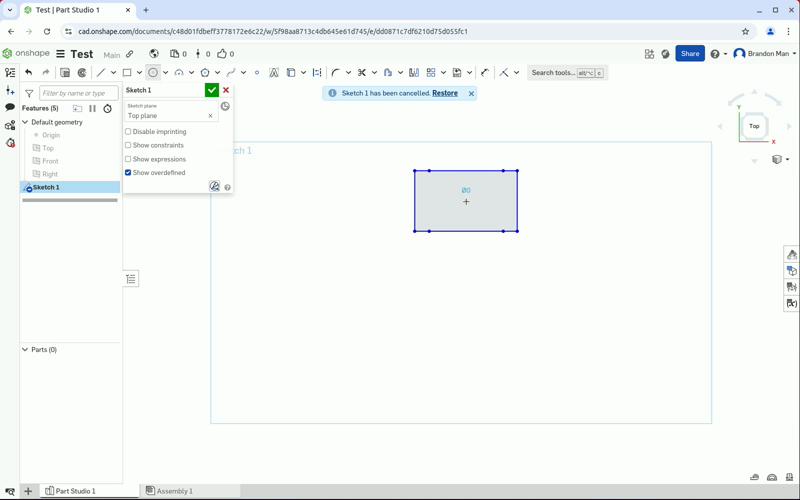
mouse_move(475, 201)
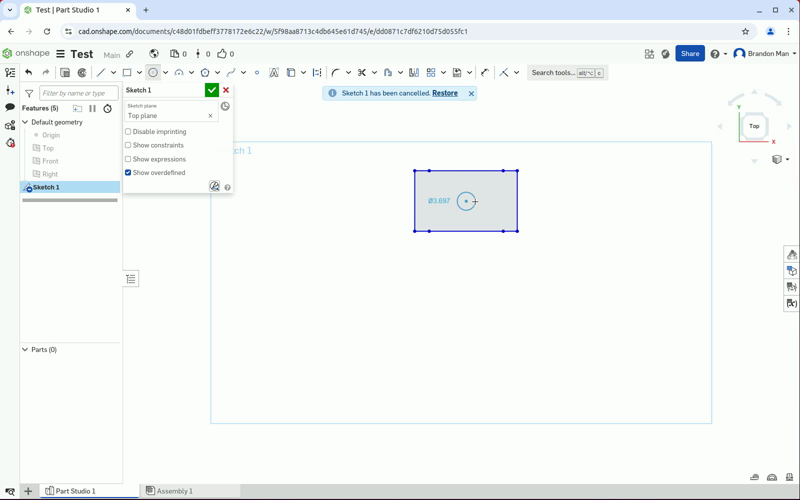
click(475, 201)
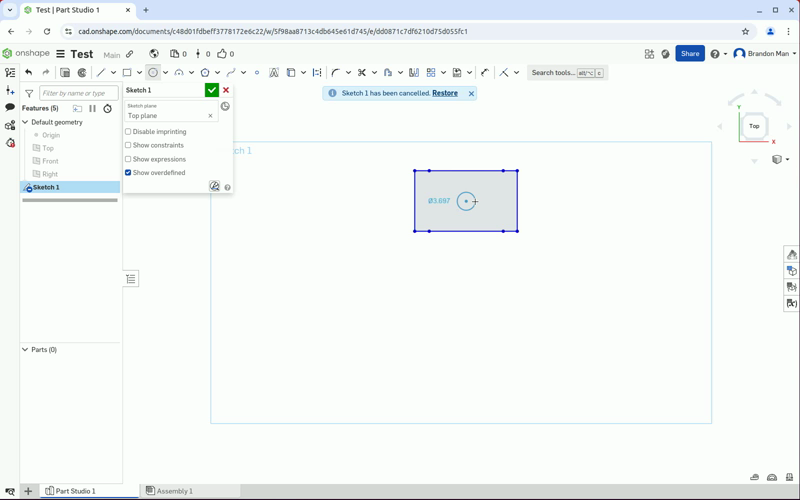
key(esc)
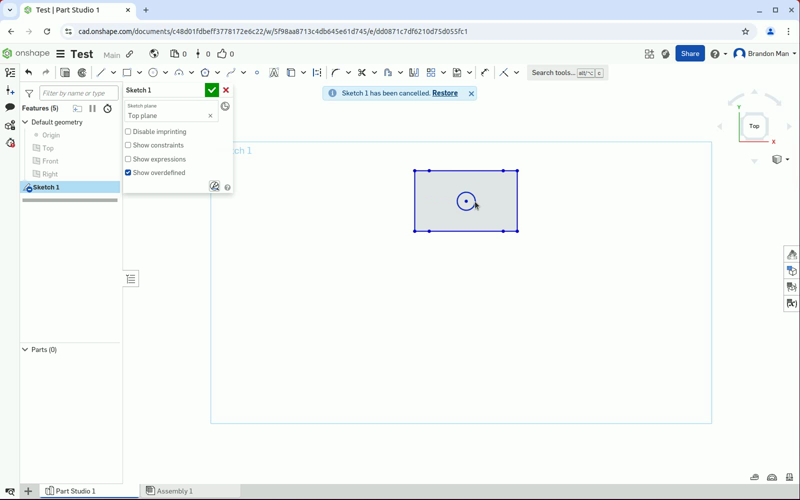
mouse_move(444, 216)
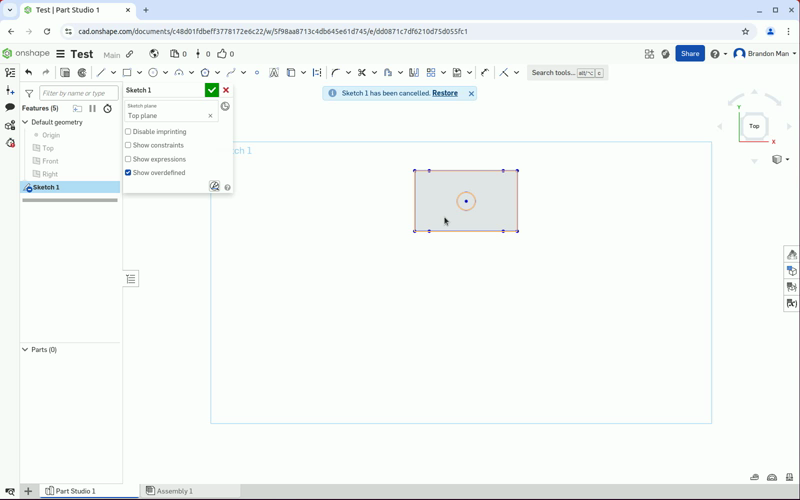
click(444, 216)
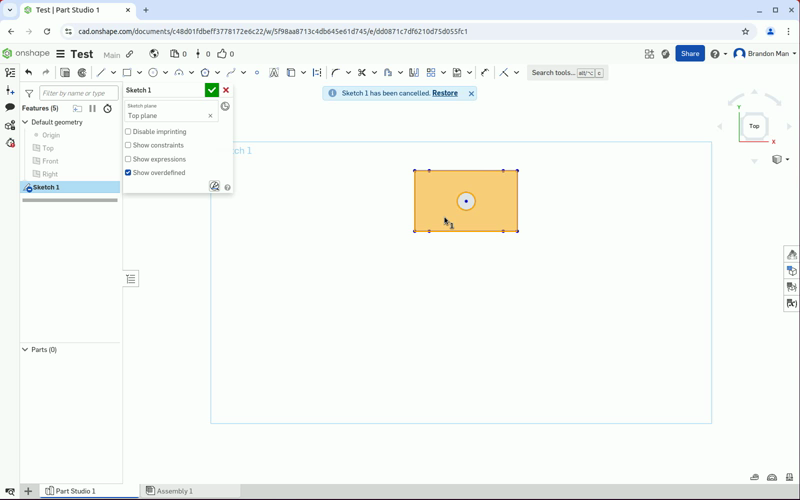
mouse_move(73, 352)
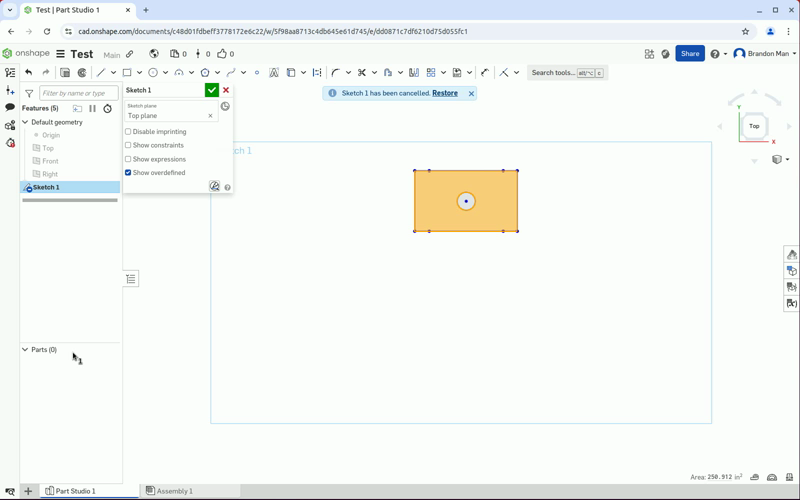
key(shift+y)
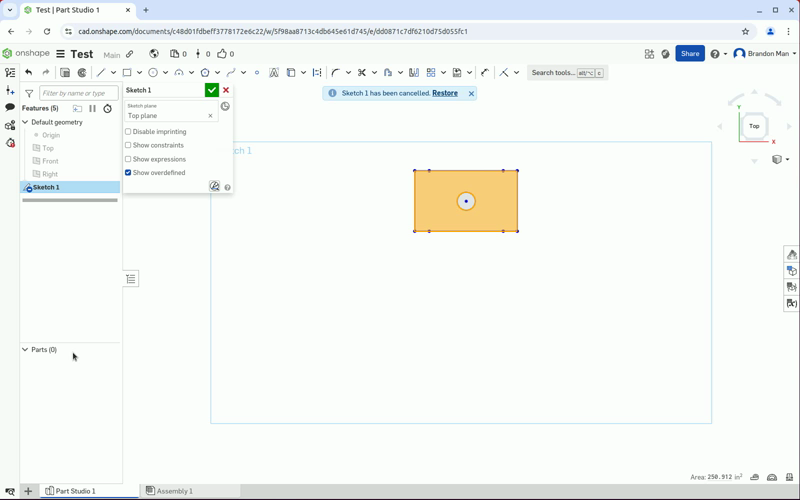
key(shift+e)
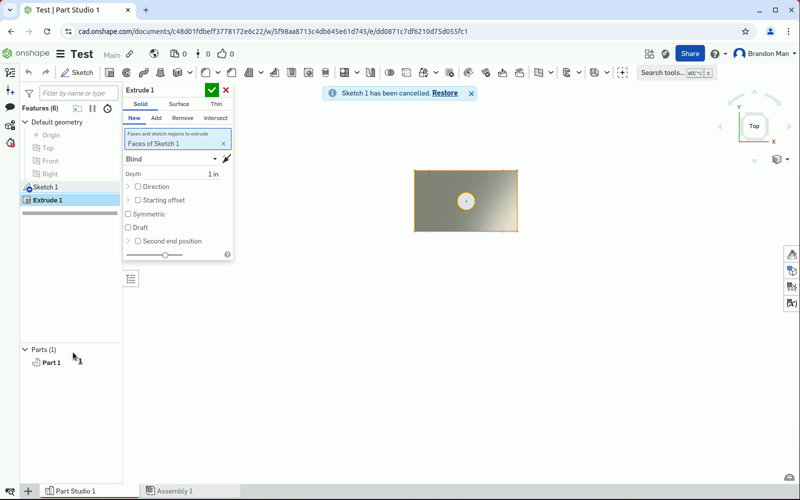
mouse_move(143, 106)
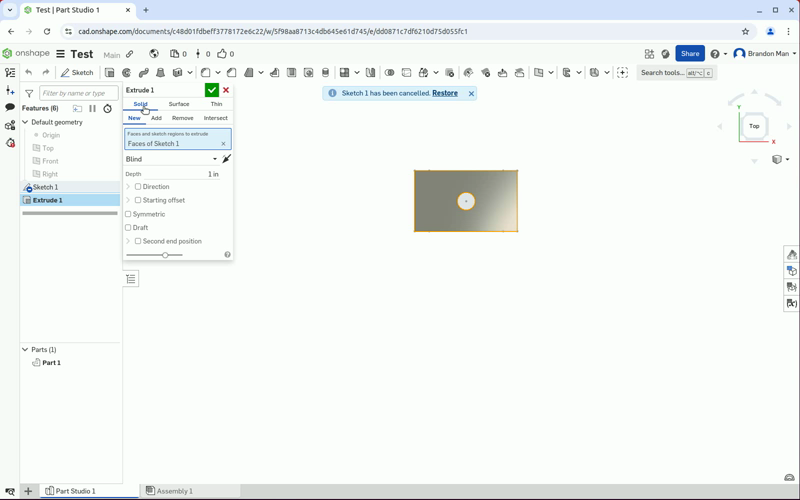
click(143, 106)
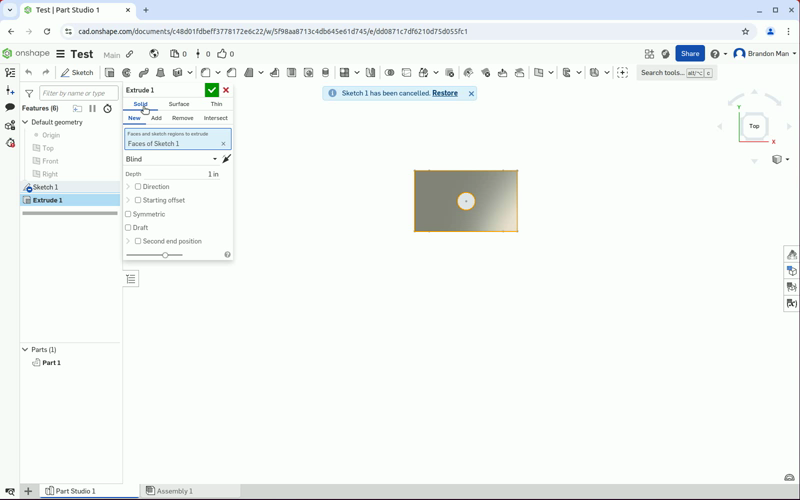
mouse_move(137, 120)
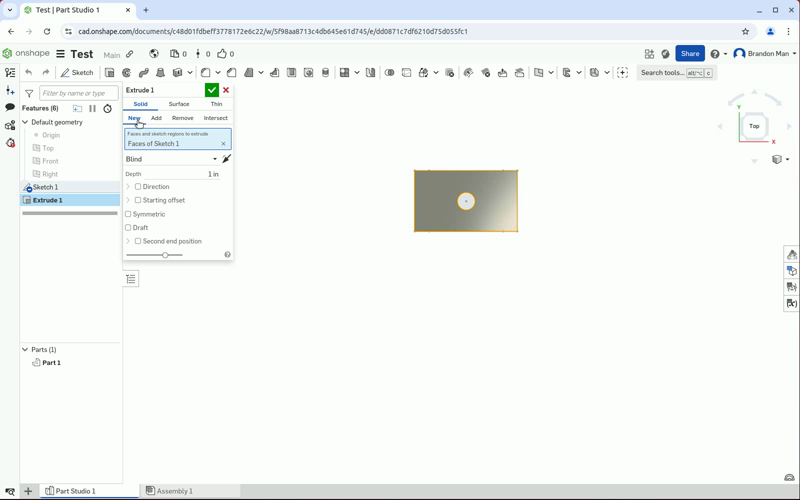
click(137, 120)
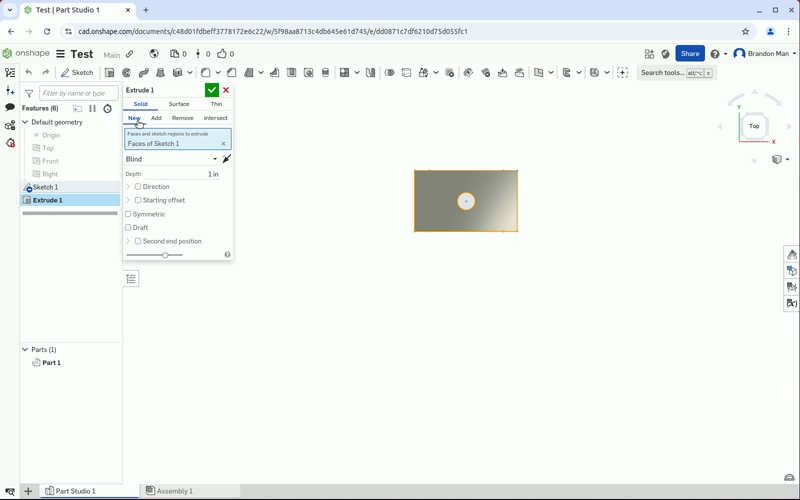
key(tab, 4)
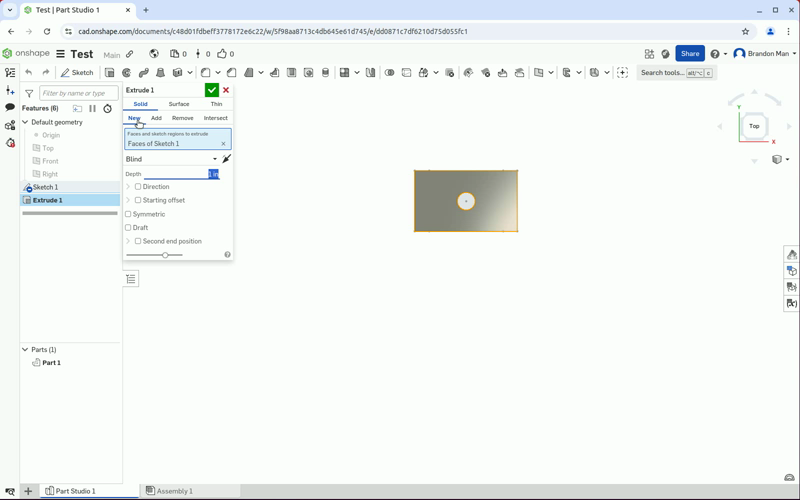
text(2.407)
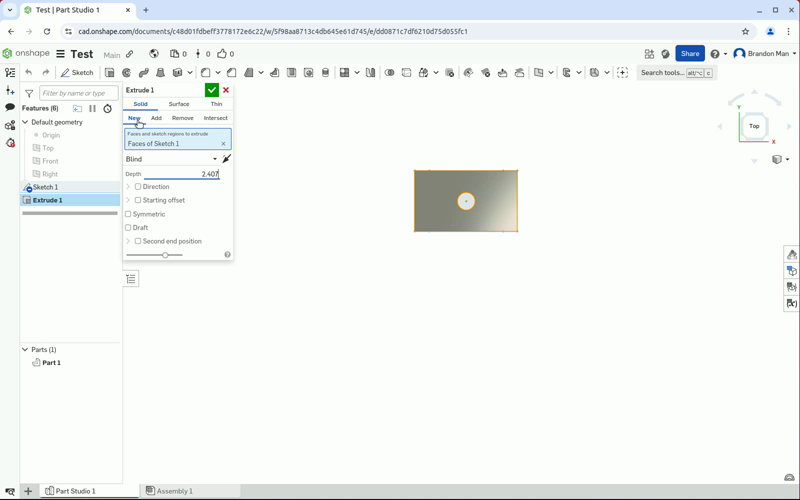
key(enter)
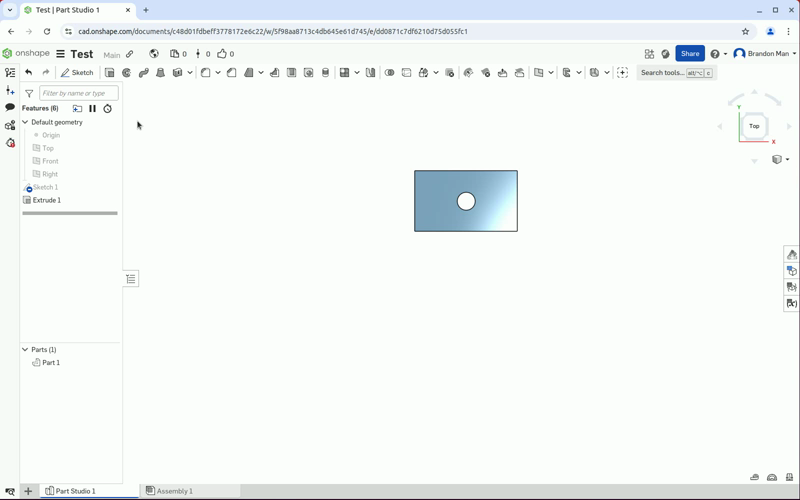
key(shift+h)
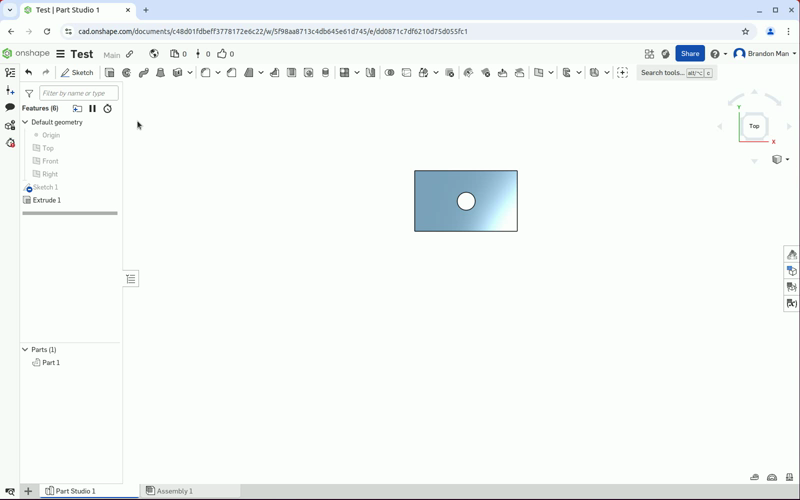
key(shift+h)
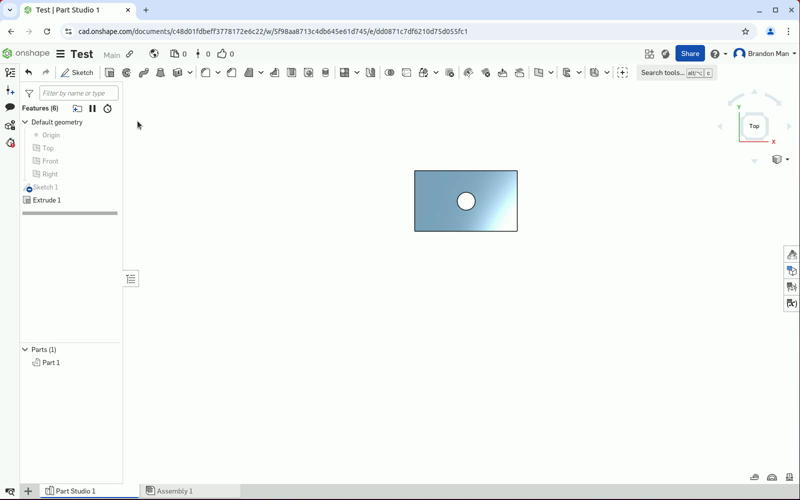
mouse_move(73, 189)
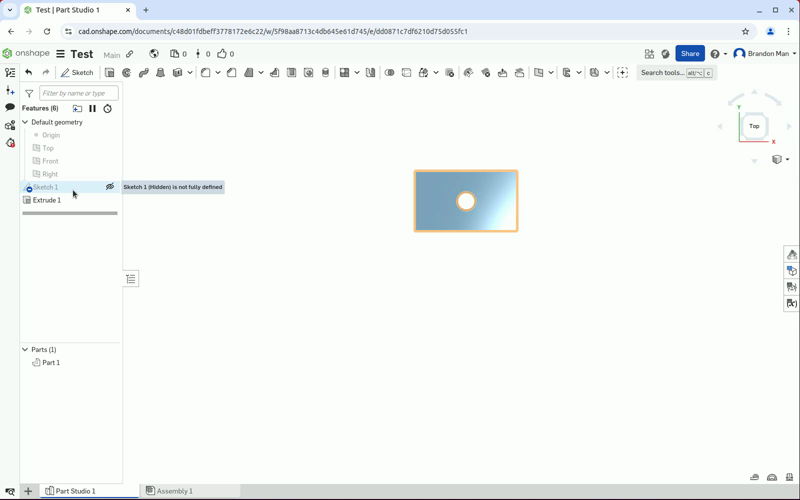
click(73, 189)
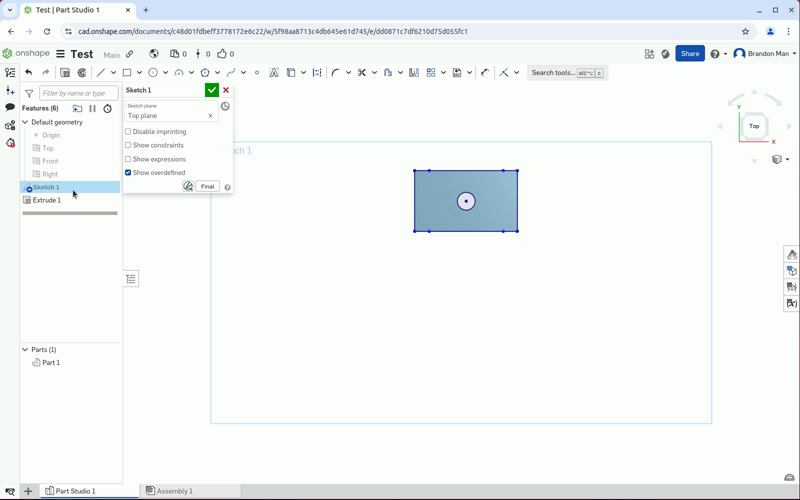
mouse_move(229, 92)
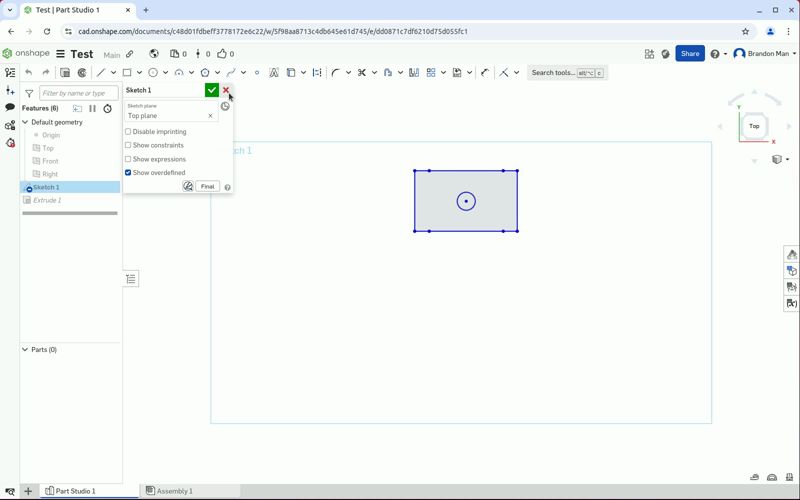
click(229, 92)
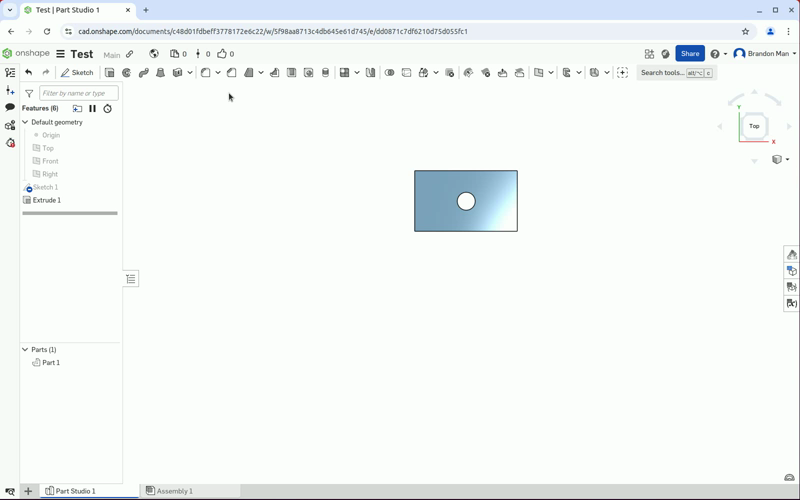
mouse_move(541, 75)
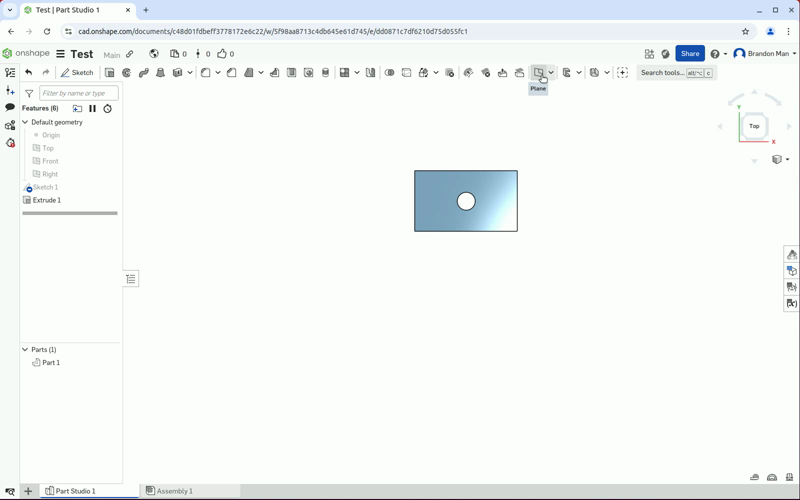
click(541, 75)
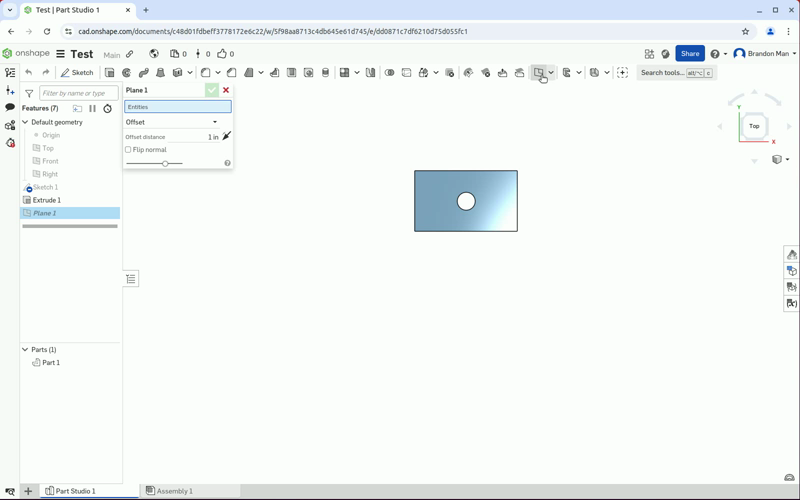
mouse_move(73, 150)
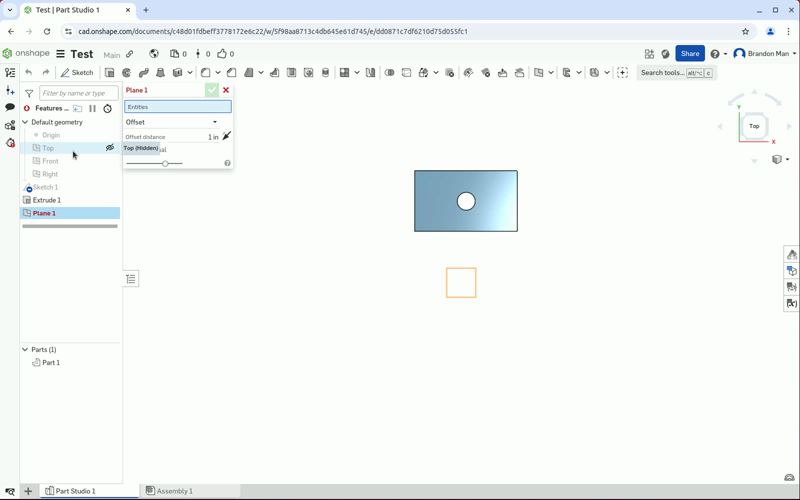
click(73, 150)
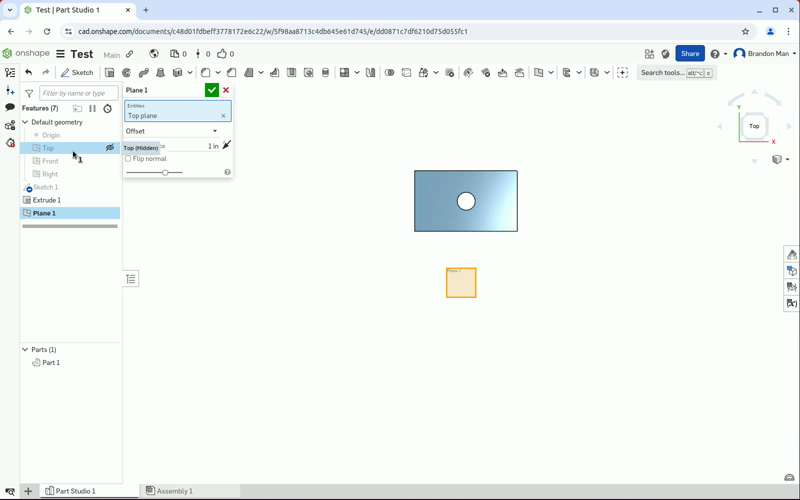
key(tab, 2)
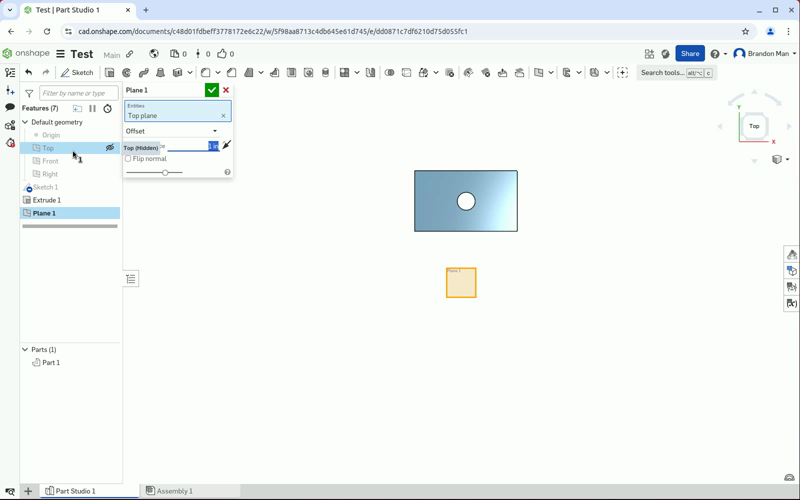
text(2.403)
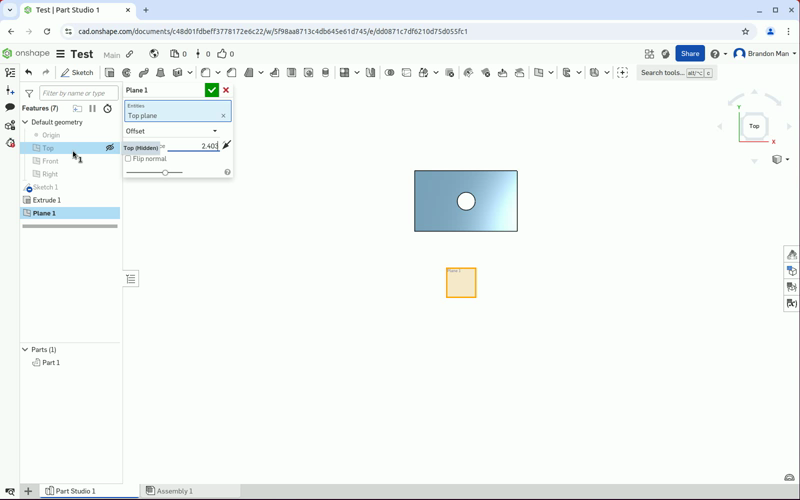
key(enter, 2)
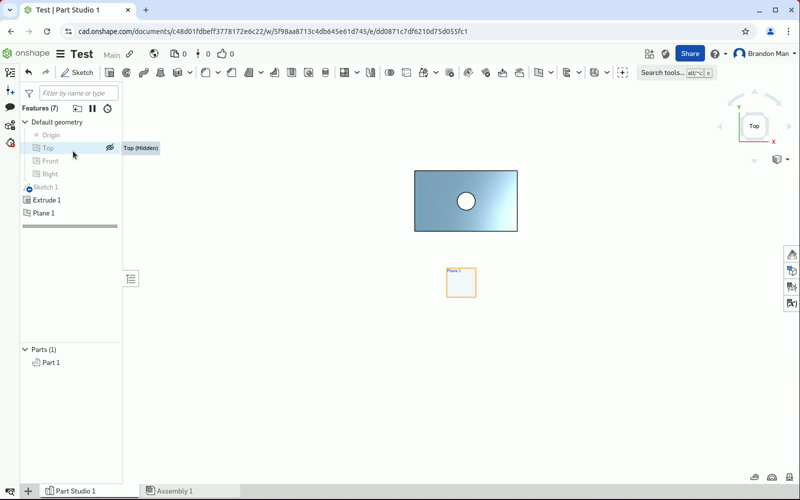
key(shift+s)
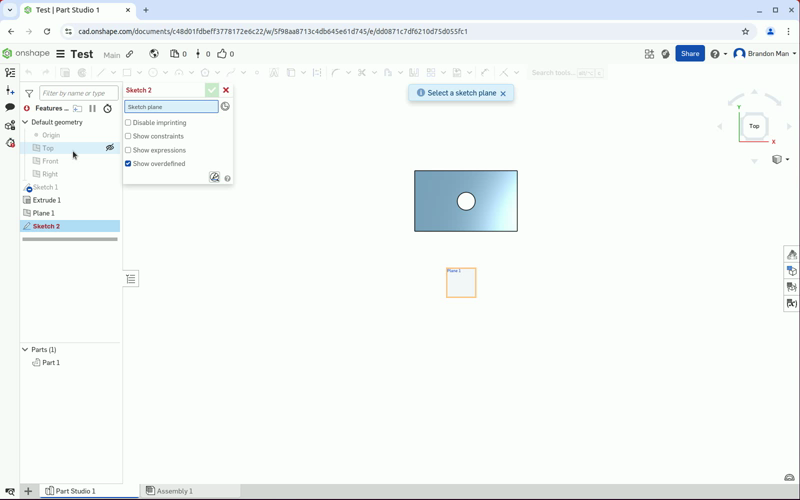
mouse_move(73, 215)
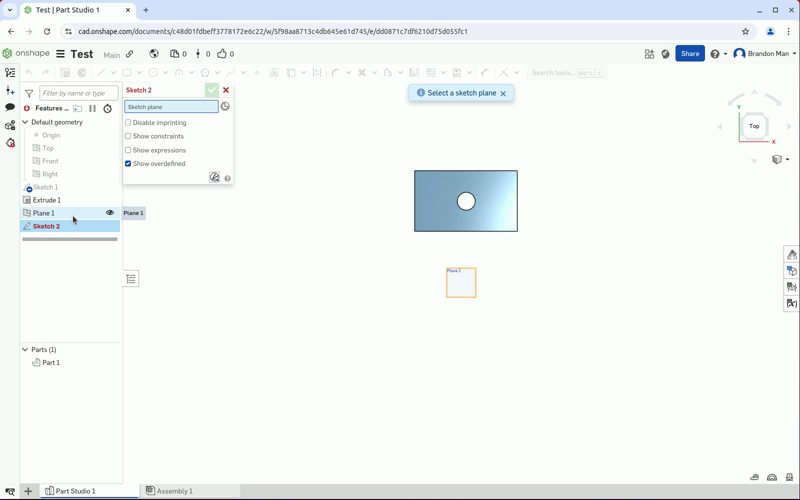
click(73, 215)
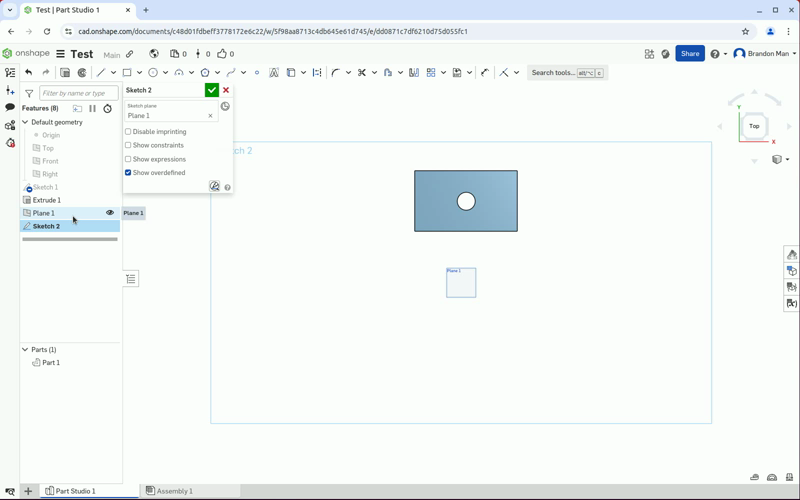
mouse_move(73, 352)
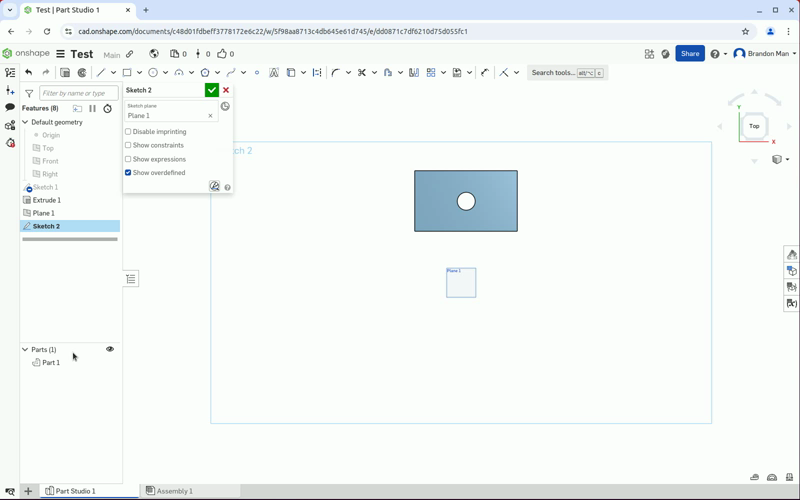
key(y)
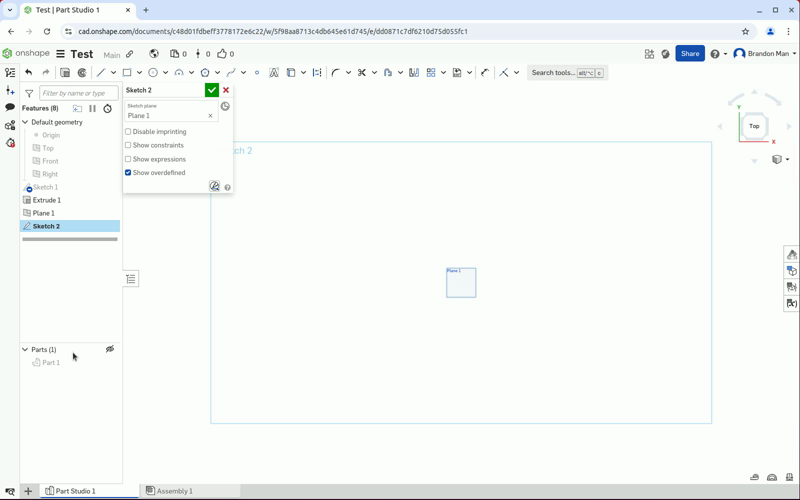
key(l)
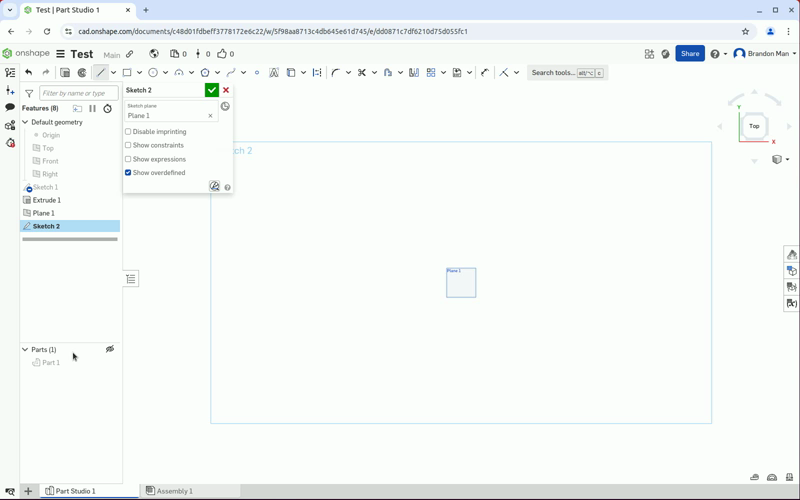
key_down(shift)
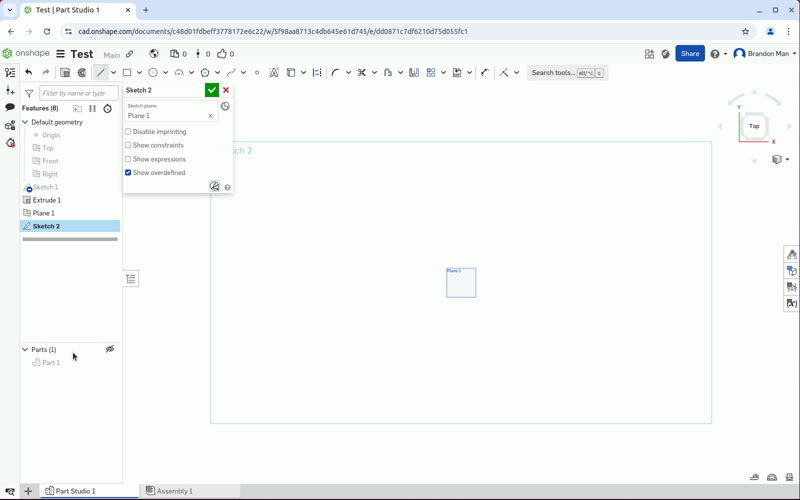
mouse_move(414, 231)
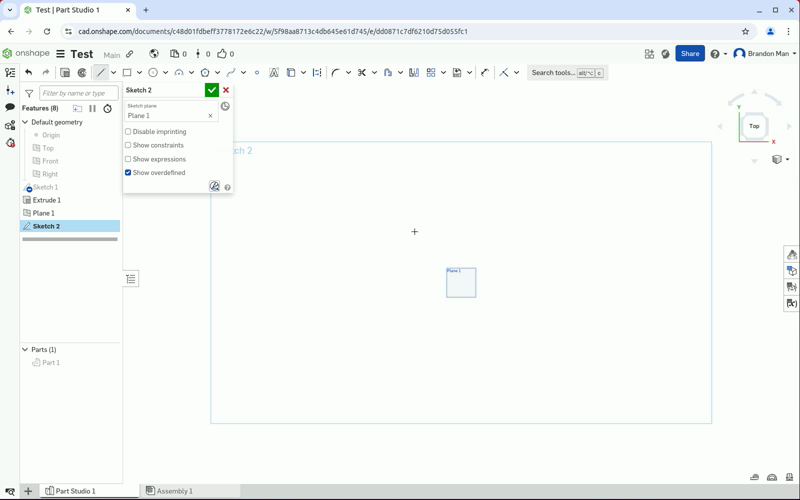
click(414, 231)
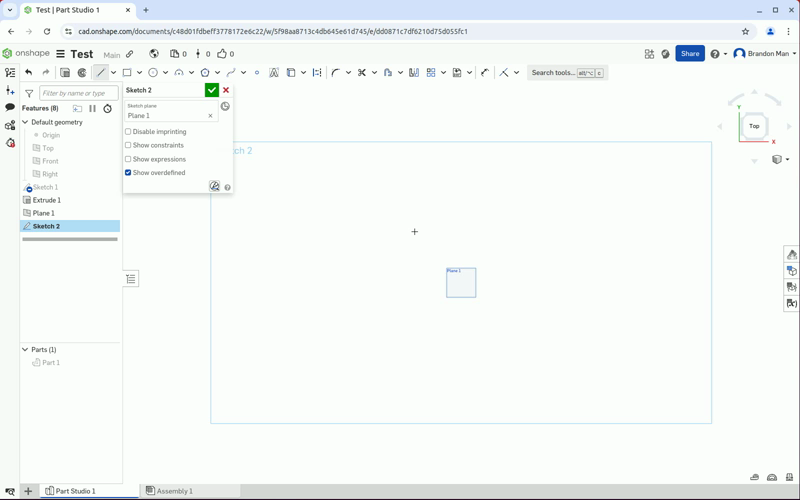
key_up(shift)
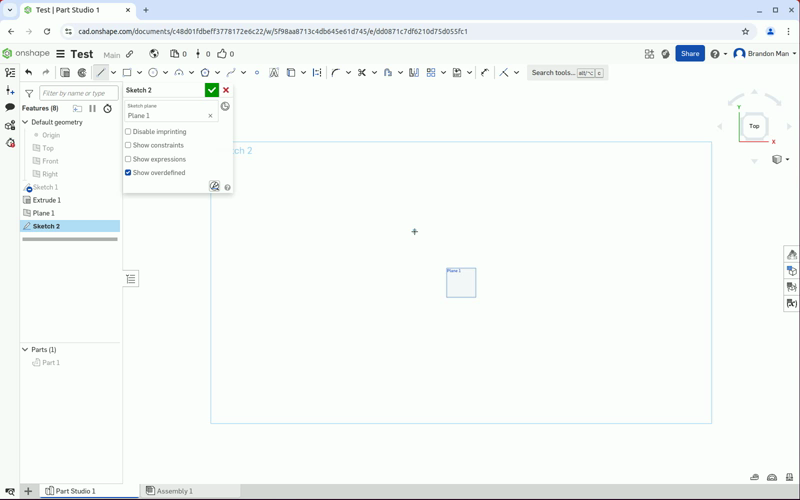
key_down(shift)
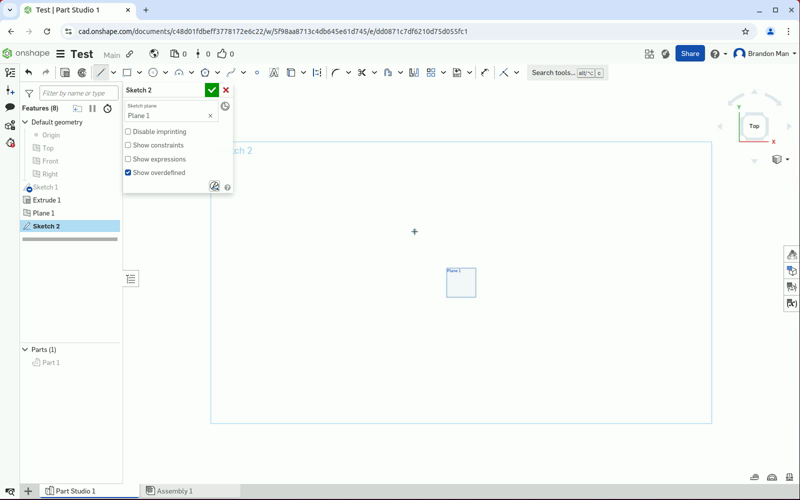
mouse_move(444, 231)
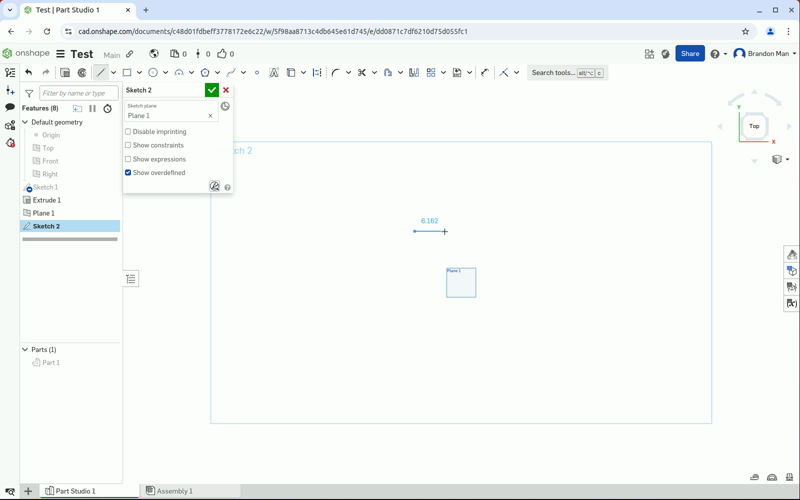
mouse_move(429, 231)
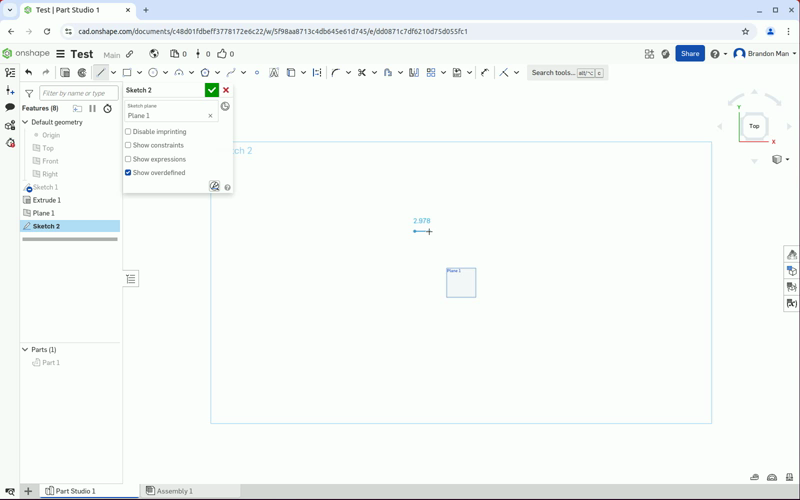
click(429, 231)
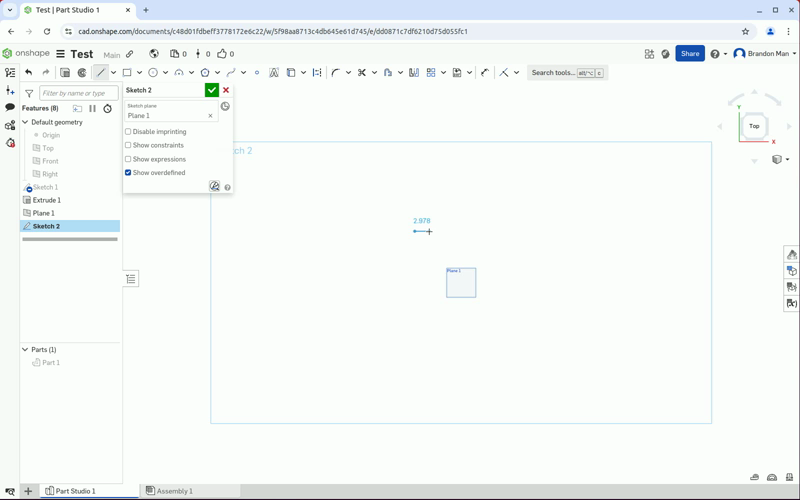
key_up(shift)
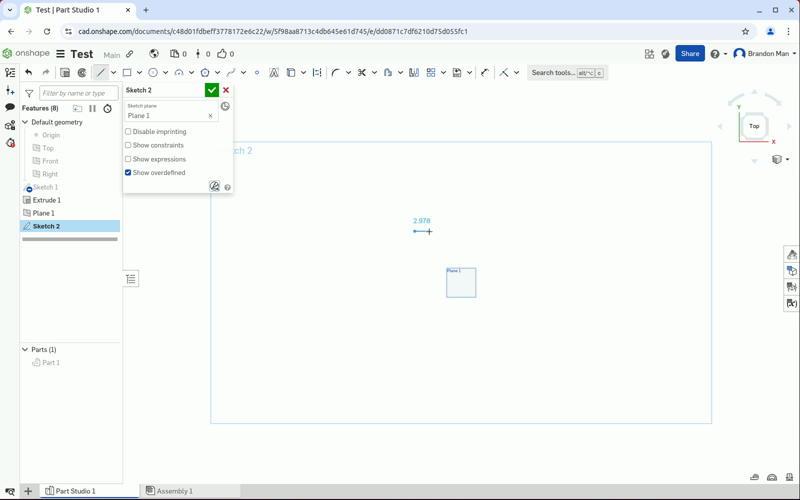
key_down(shift)
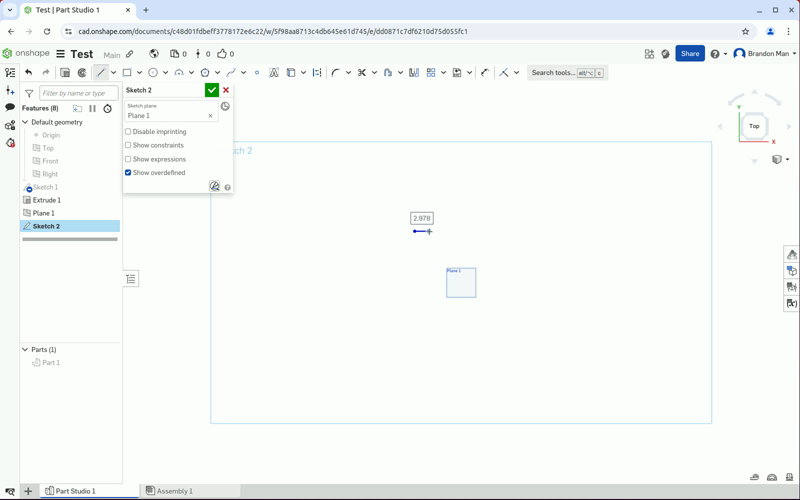
mouse_move(429, 169)
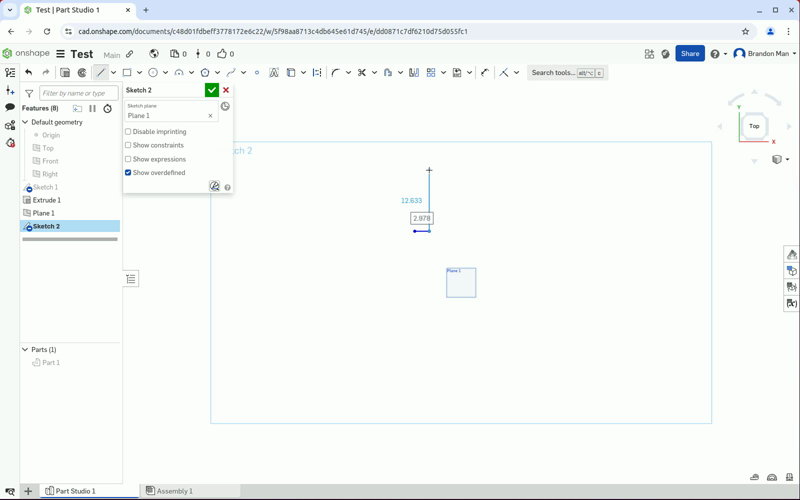
click(429, 169)
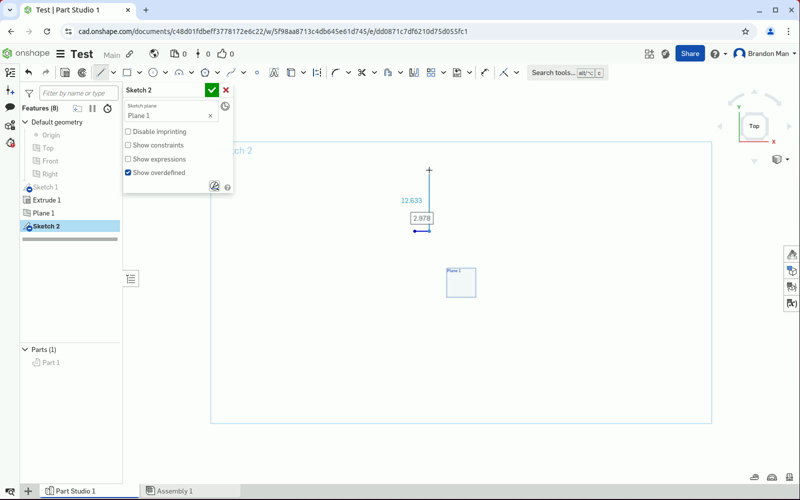
key_up(shift)
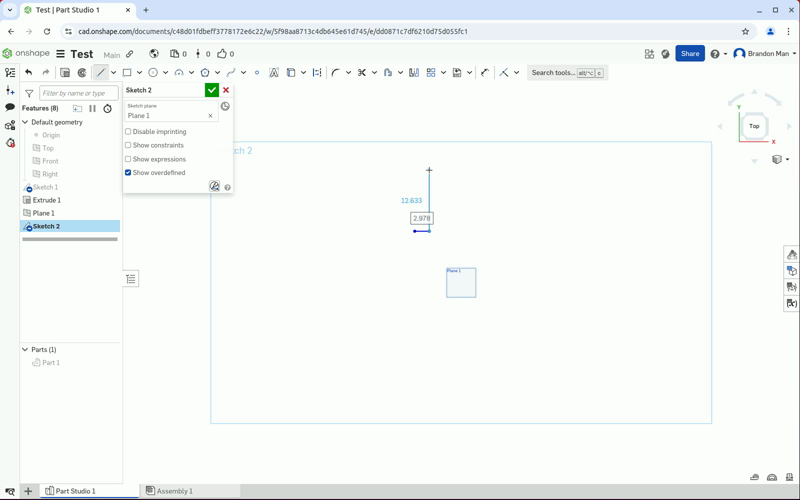
key_down(shift)
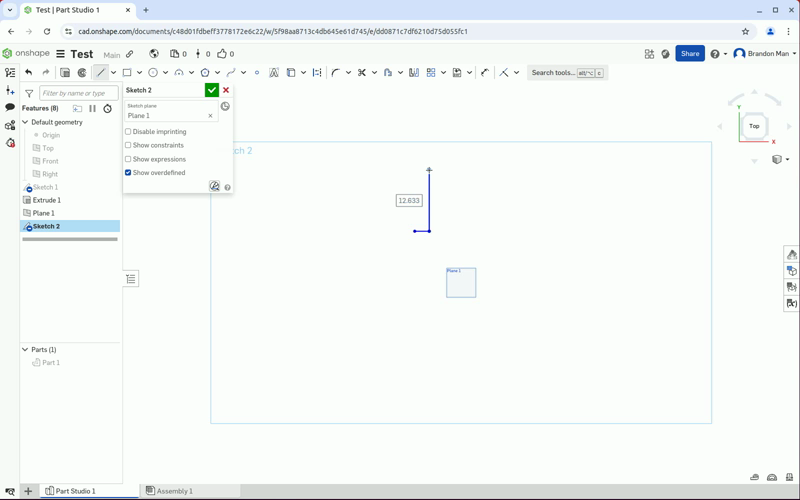
mouse_move(459, 169)
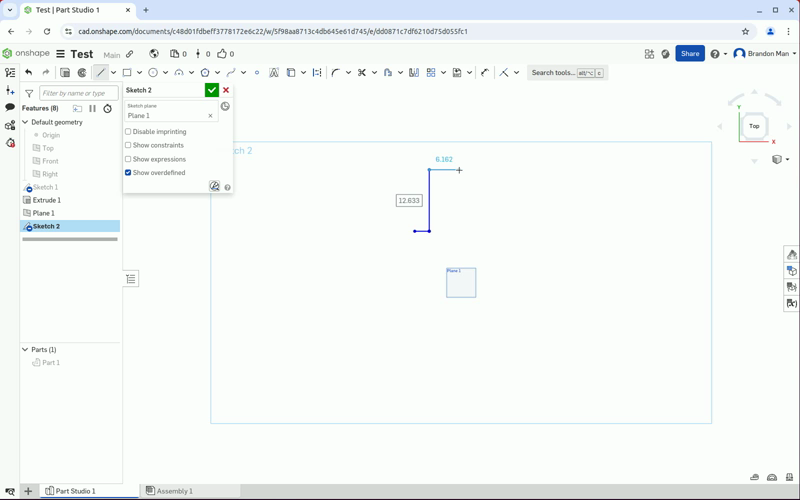
mouse_move(414, 169)
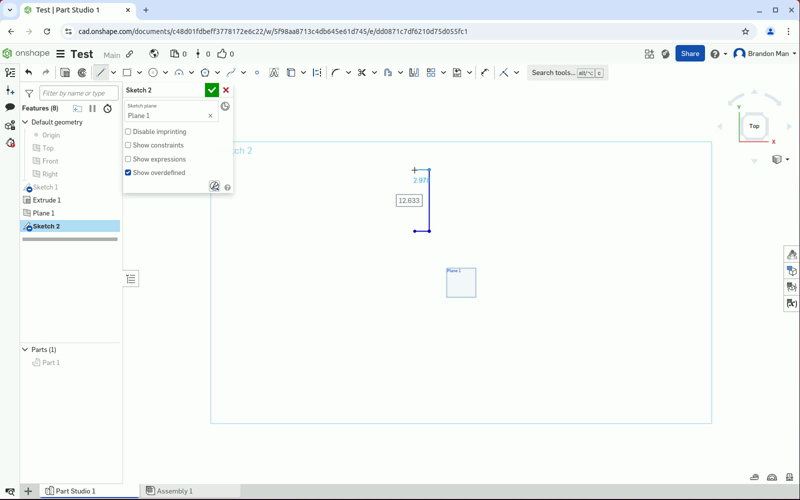
click(414, 169)
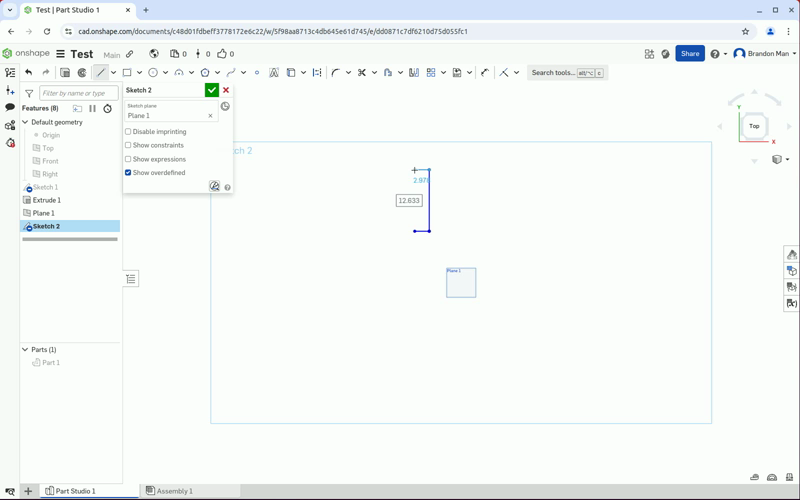
key_up(shift)
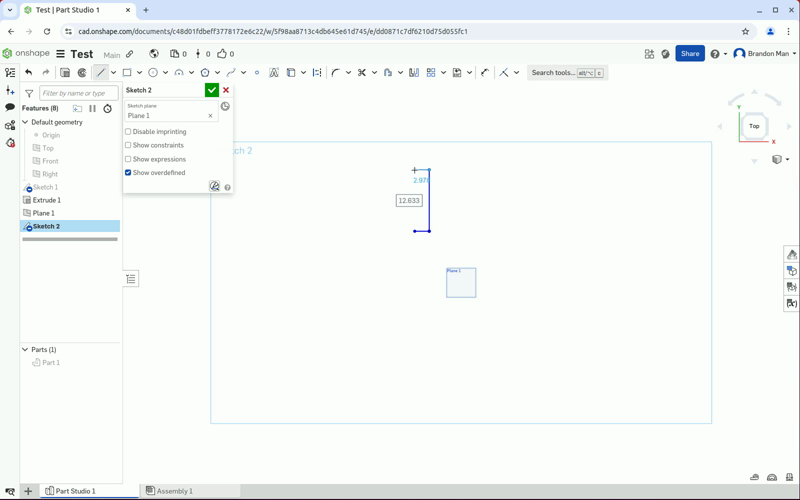
key_down(shift)
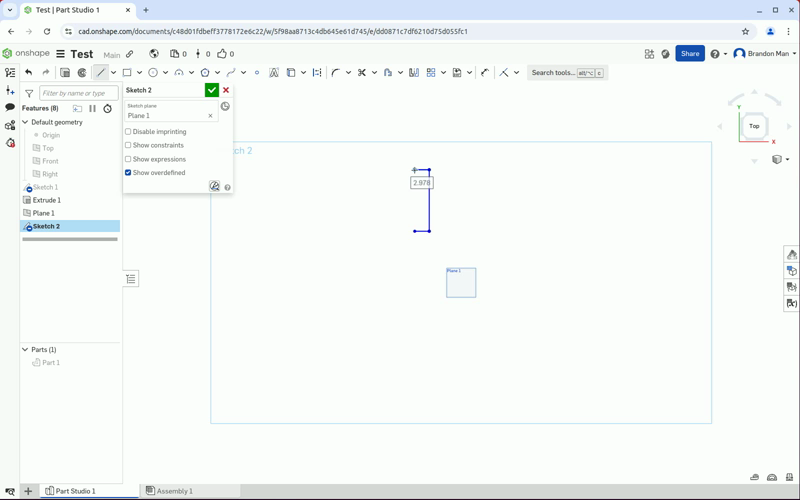
mouse_move(414, 231)
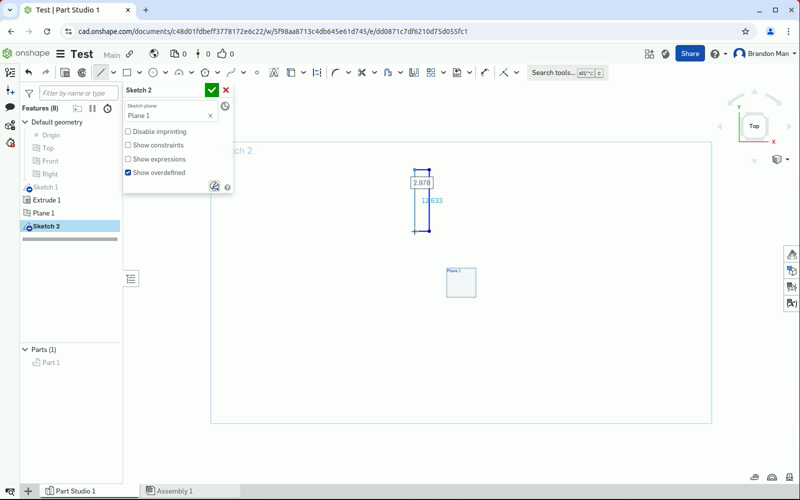
key_up(shift)
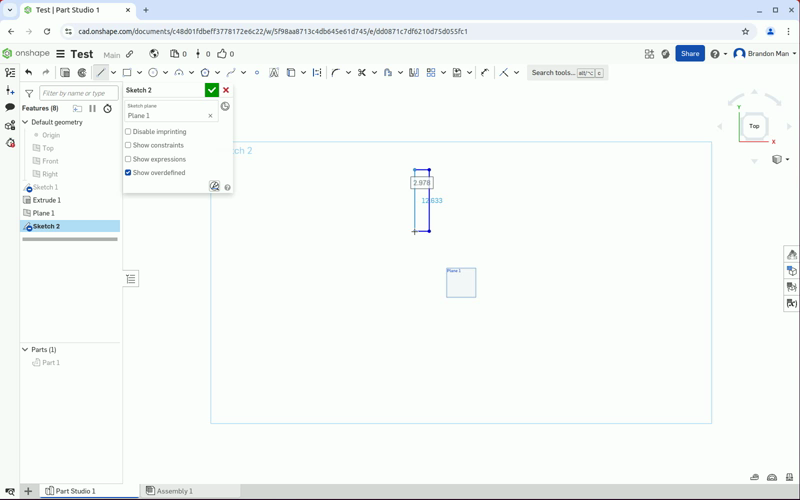
click(414, 231)
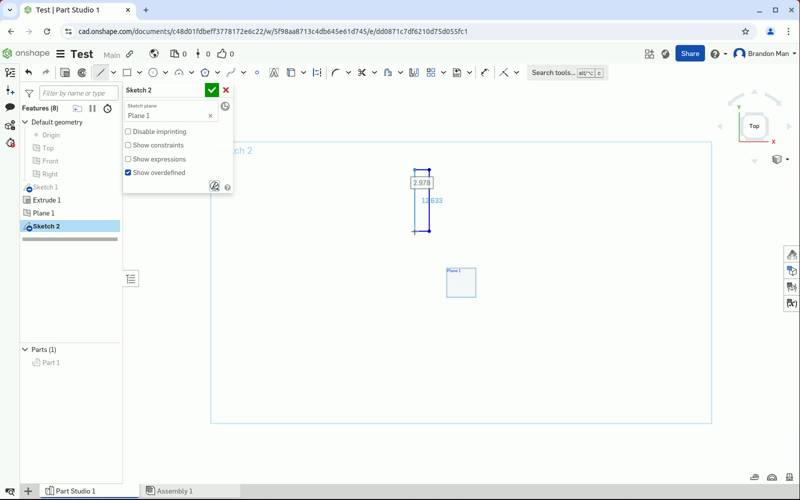
key(esc)
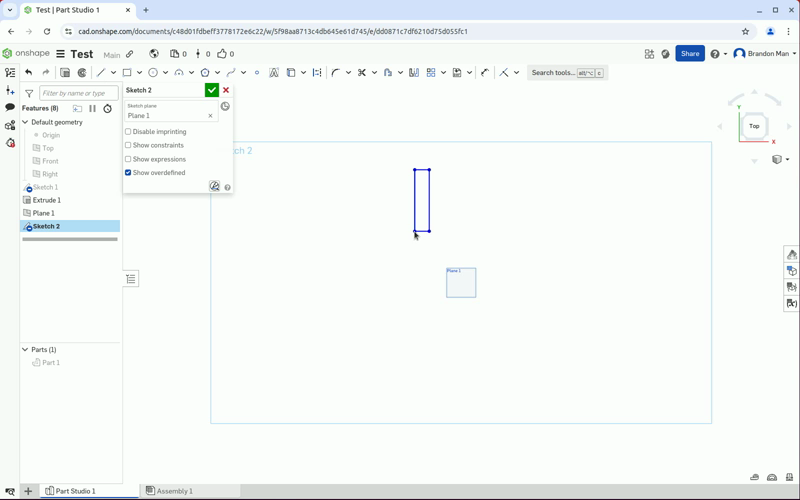
mouse_move(422, 218)
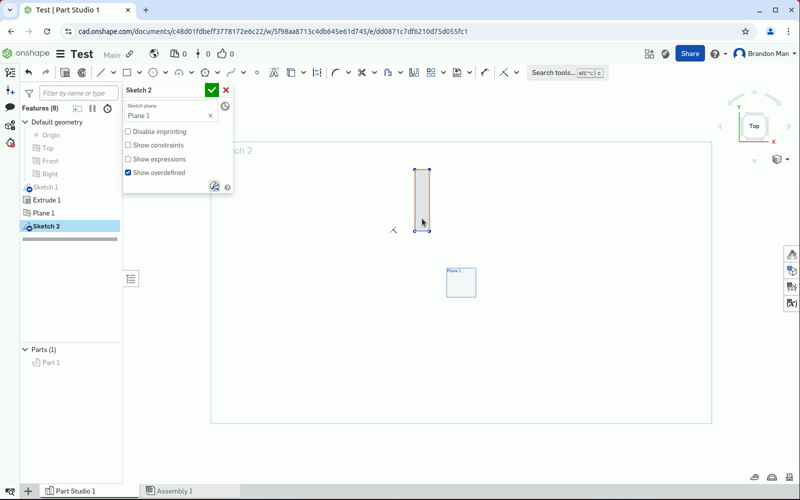
scroll(6)
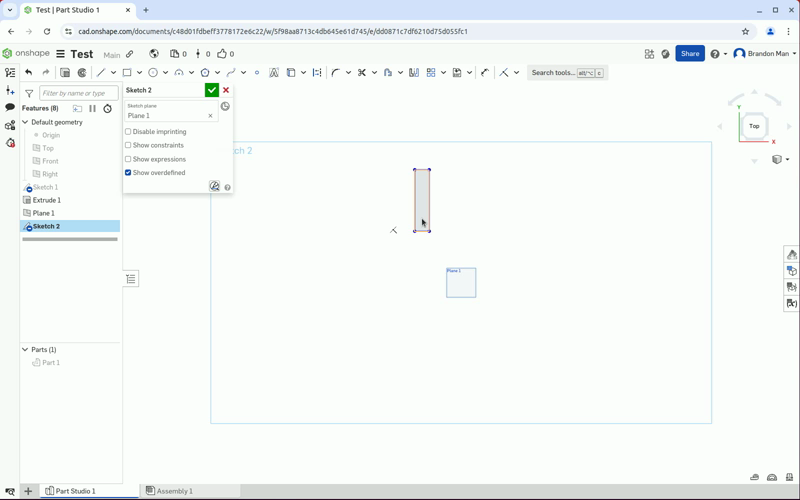
scroll(6)
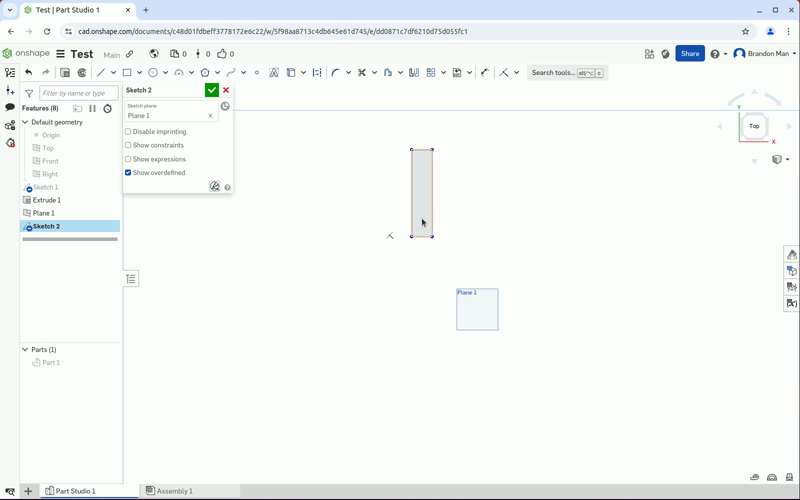
scroll(6)
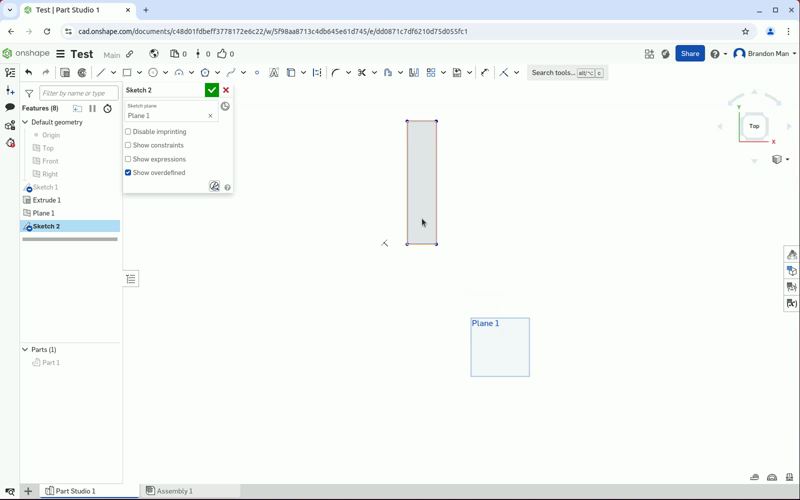
scroll(6)
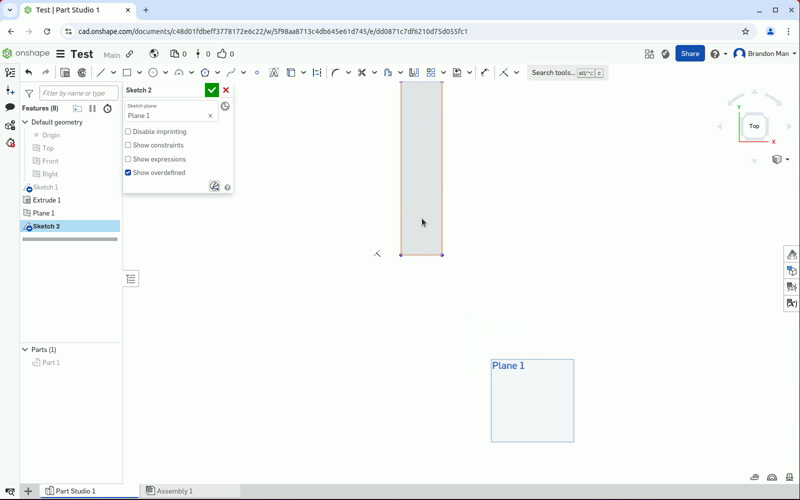
scroll(6)
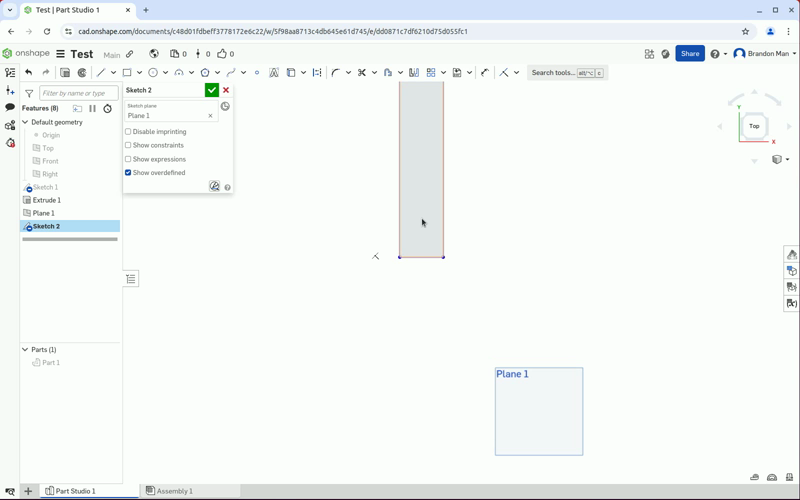
scroll(6)
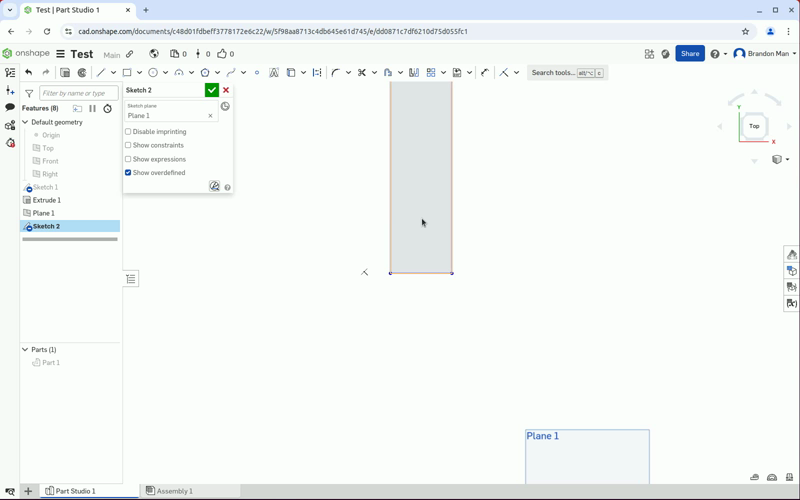
scroll(6)
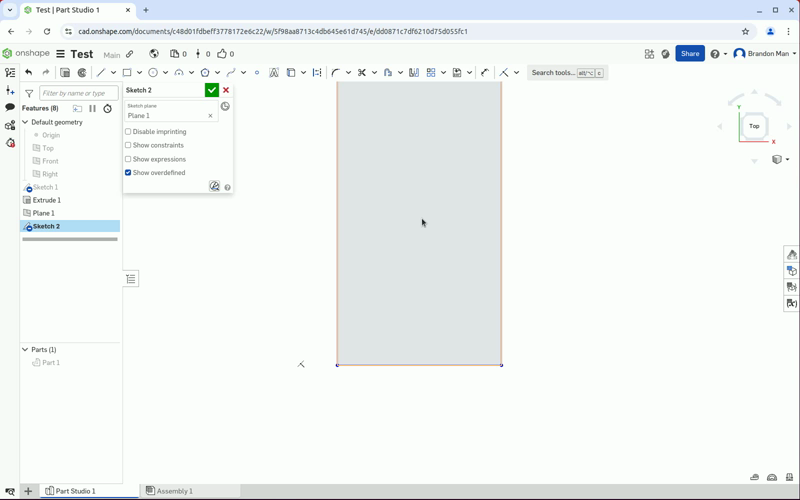
click(422, 218)
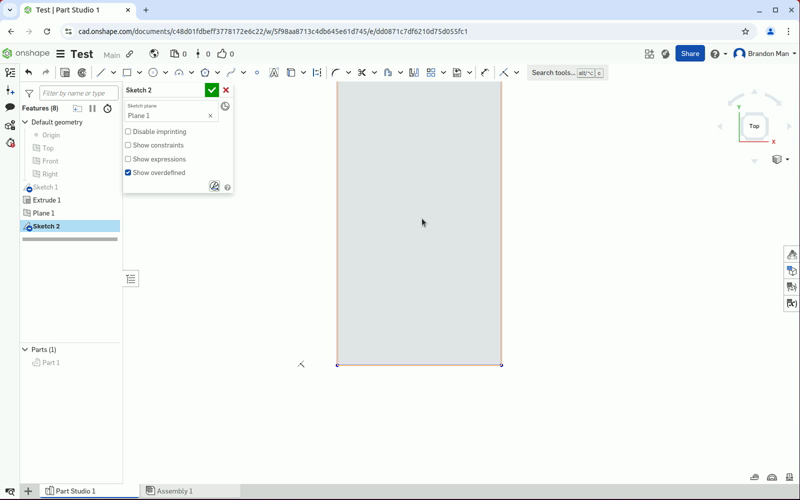
scroll(-6)
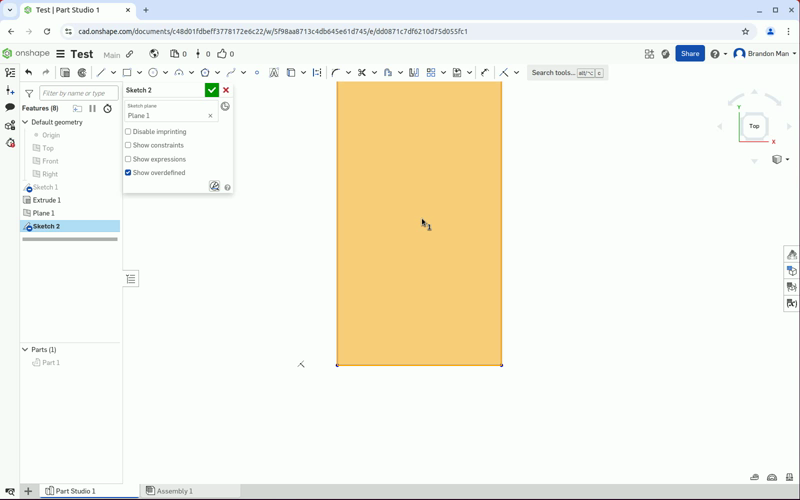
scroll(-6)
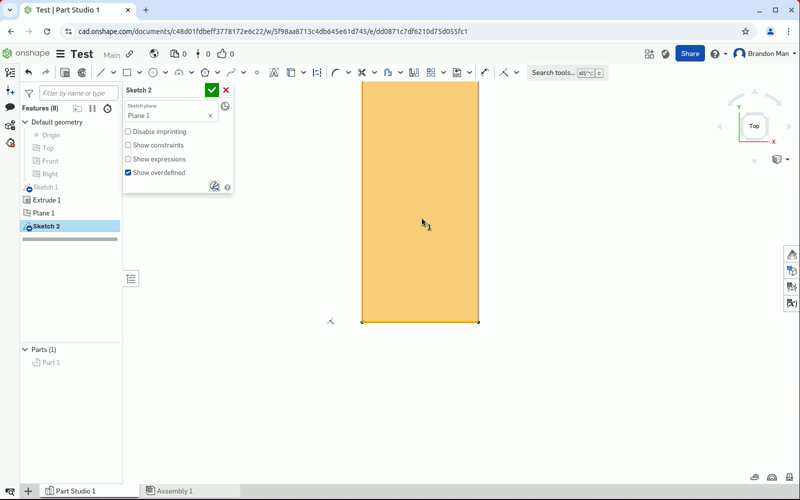
scroll(-6)
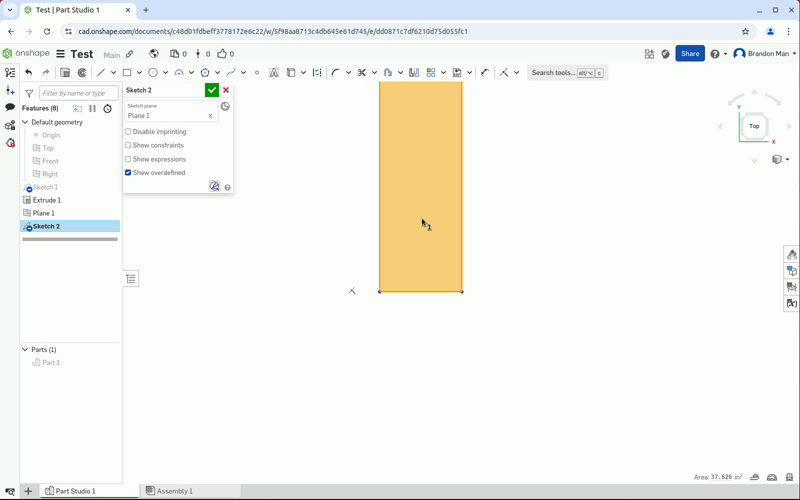
scroll(-6)
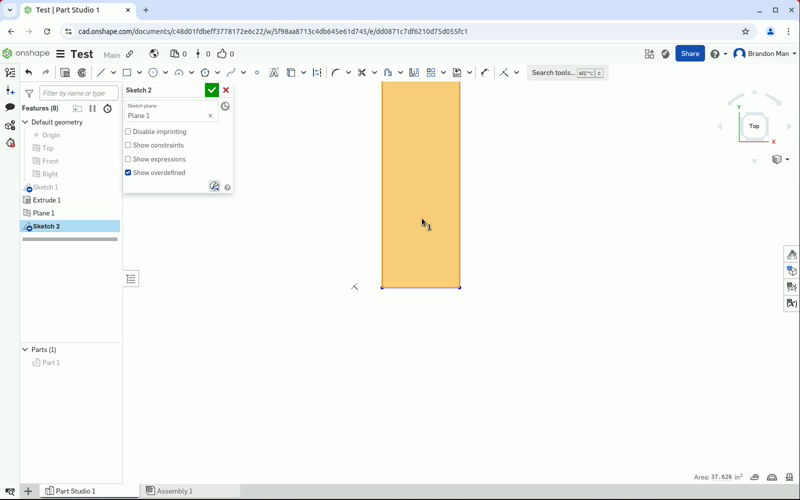
scroll(-6)
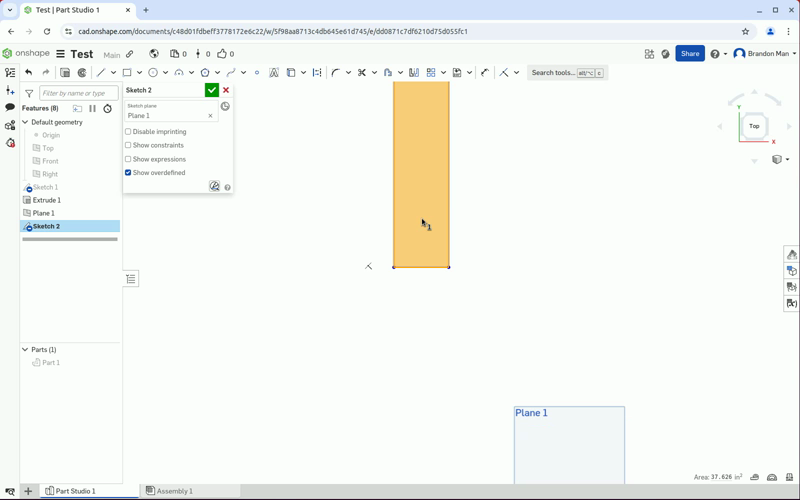
scroll(-6)
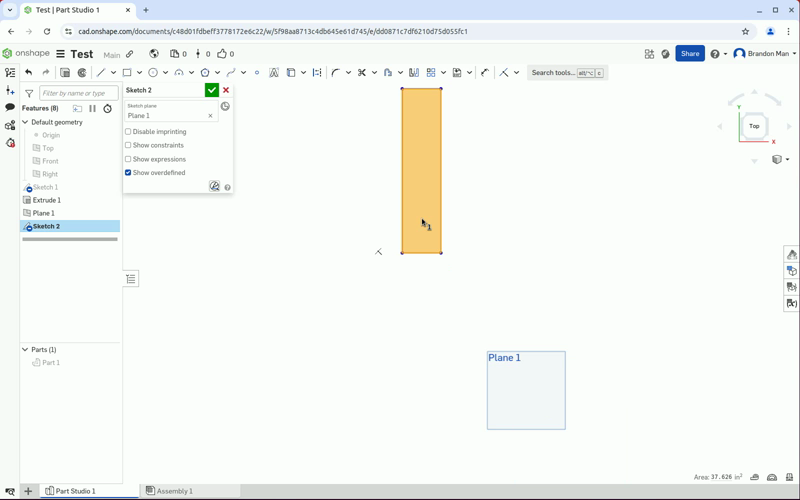
scroll(-6)
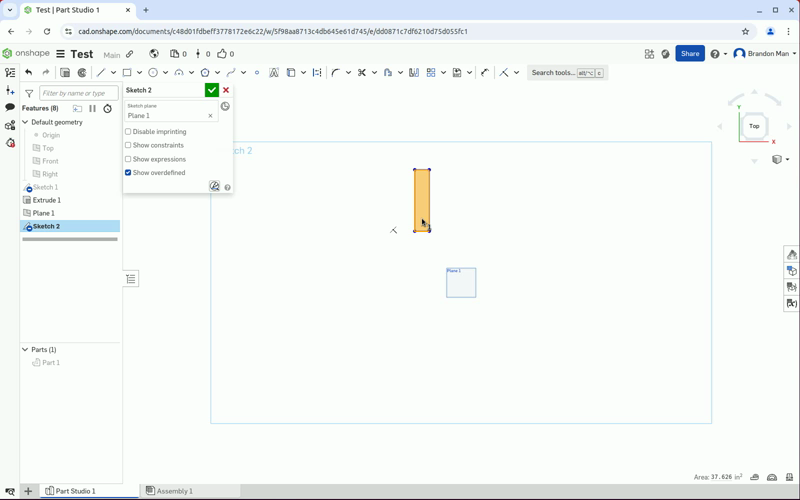
mouse_move(73, 352)
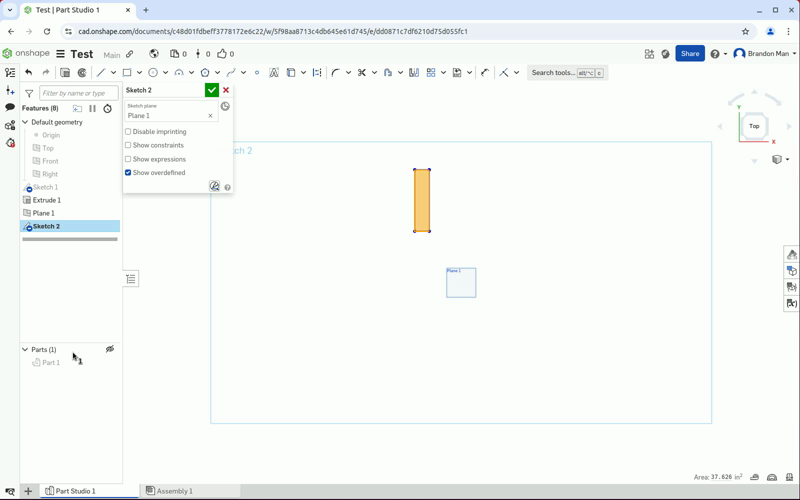
key(shift+y)
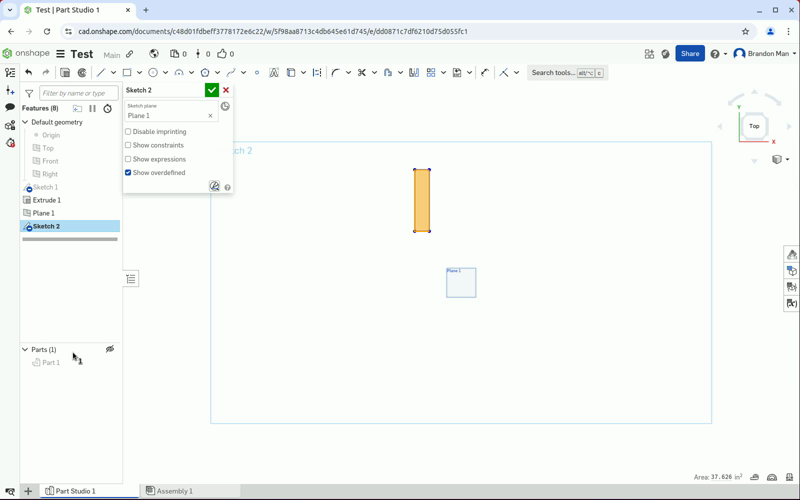
key(shift+e)
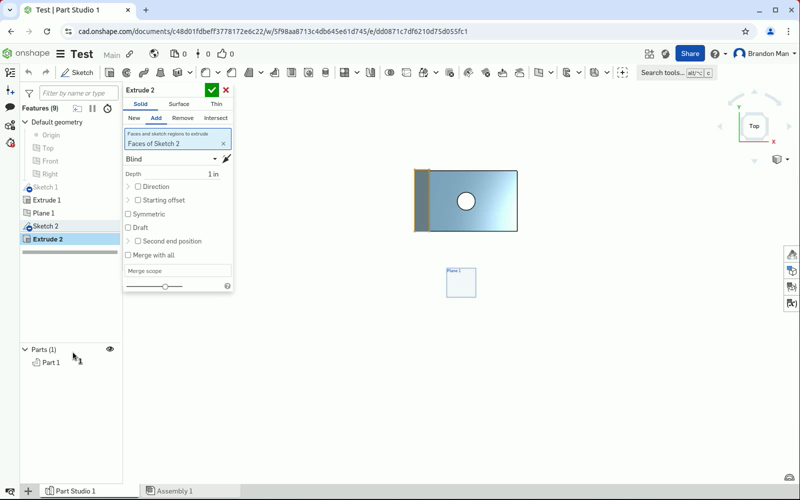
mouse_move(143, 106)
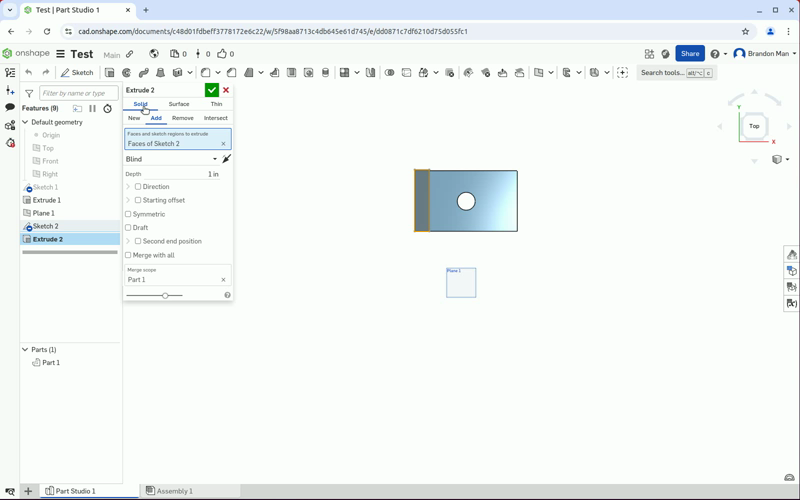
click(143, 106)
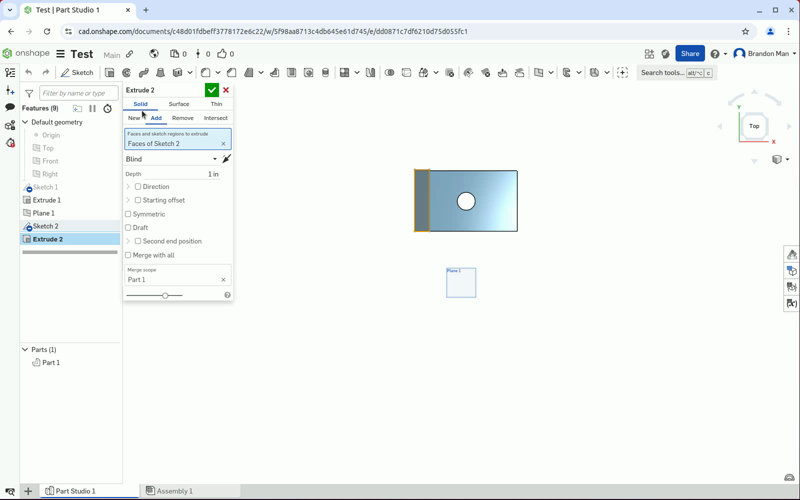
mouse_move(137, 120)
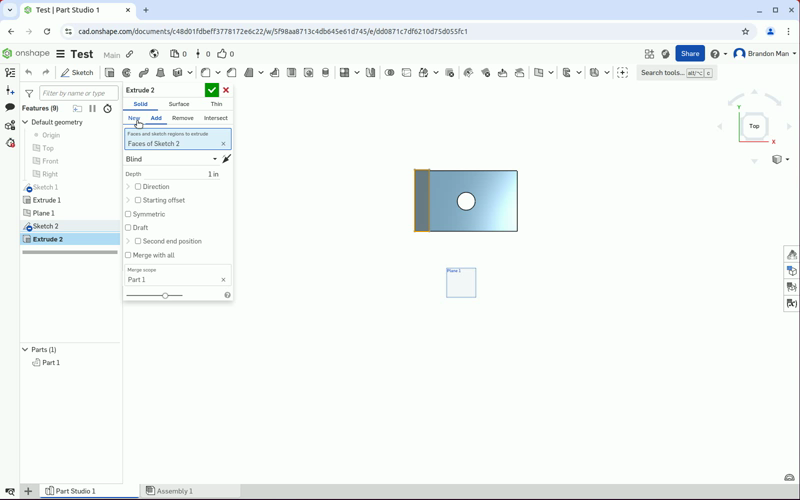
click(137, 120)
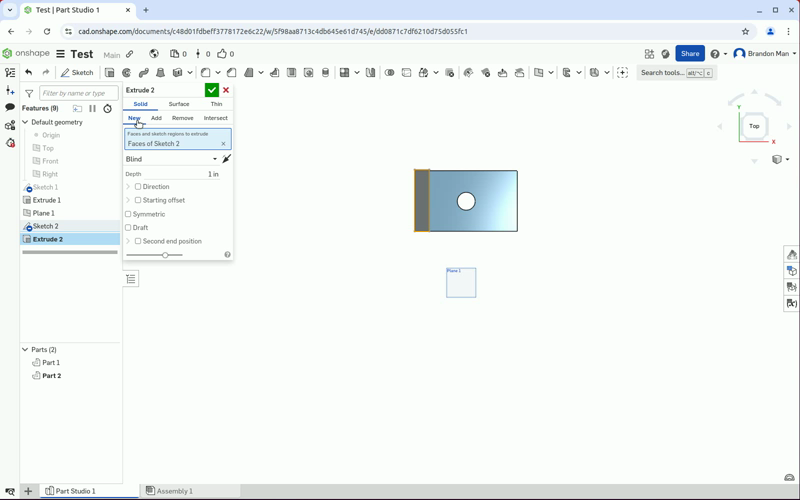
key(tab, 4)
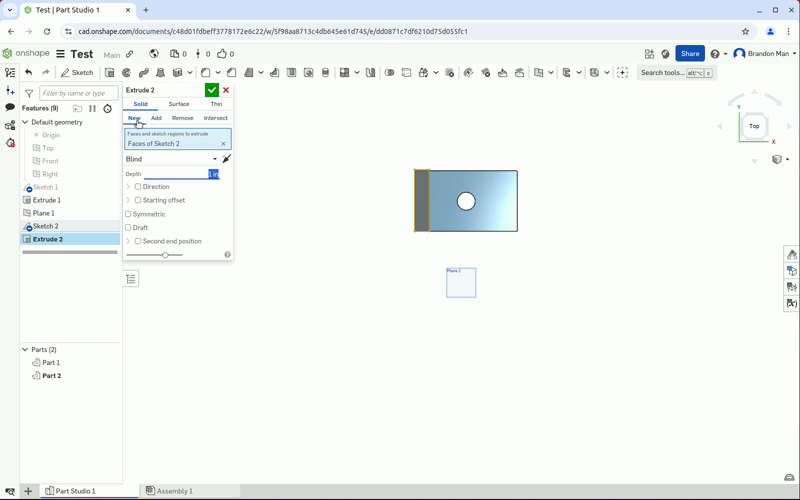
text(3.611)
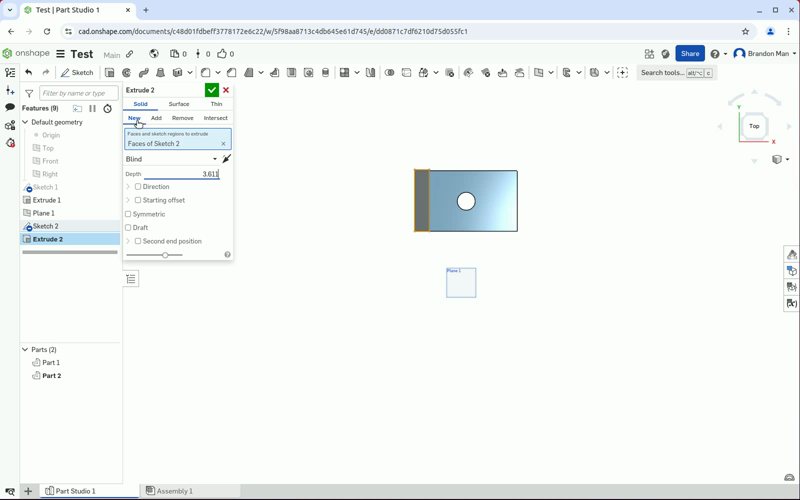
key(enter)
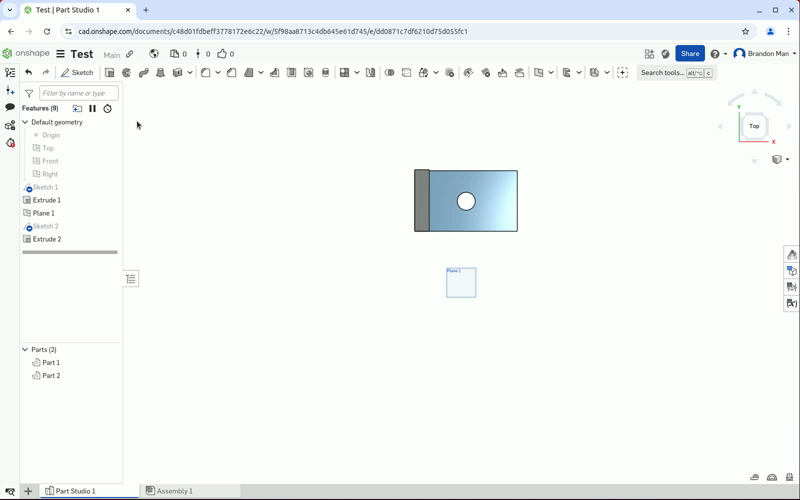
key(shift+h)
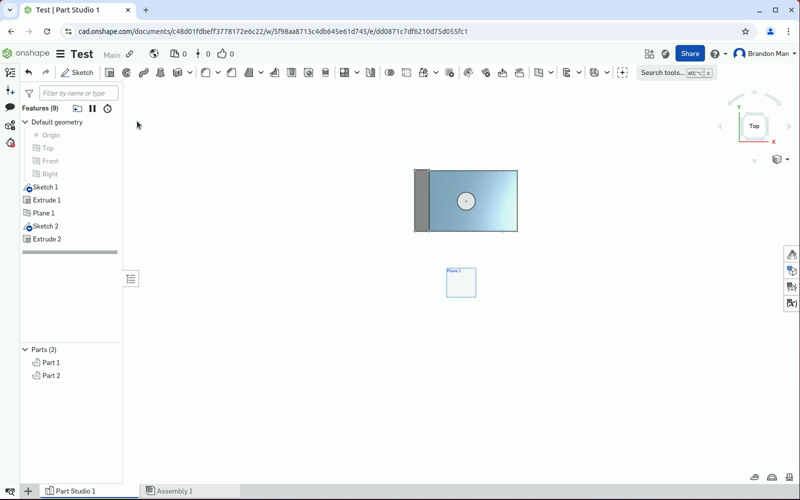
key(shift+h)
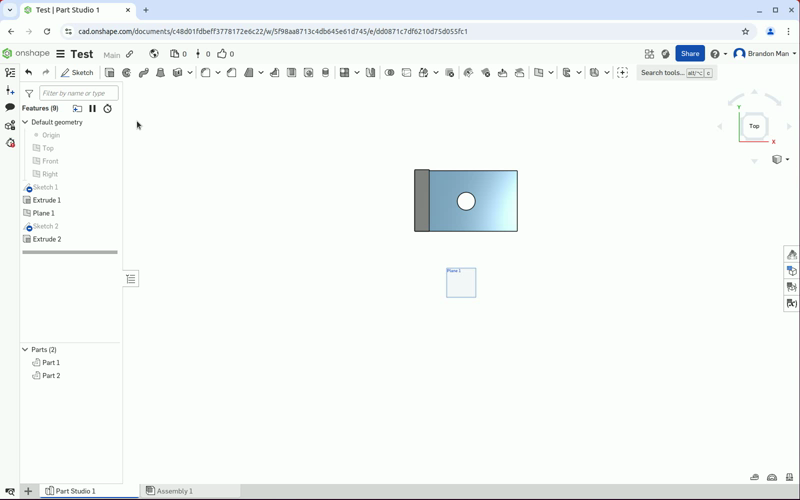
mouse_move(73, 189)
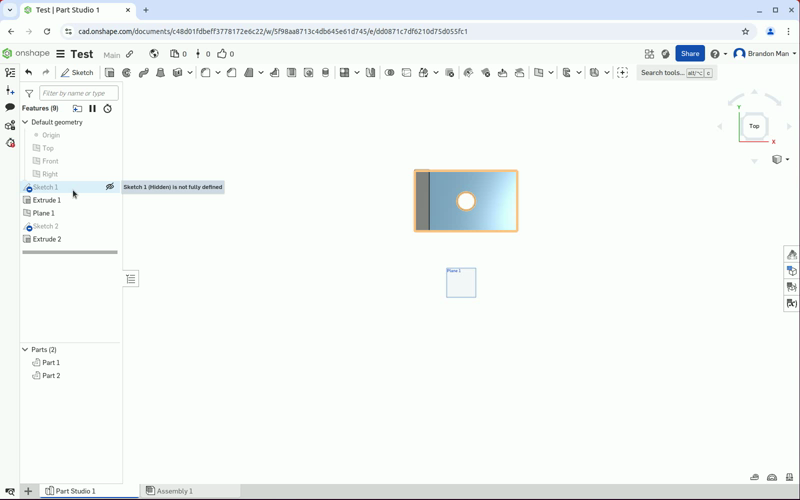
click(73, 189)
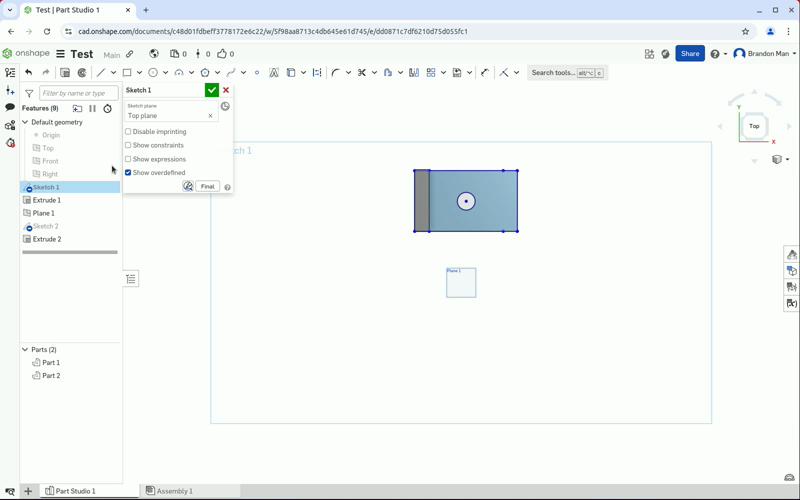
mouse_move(229, 92)
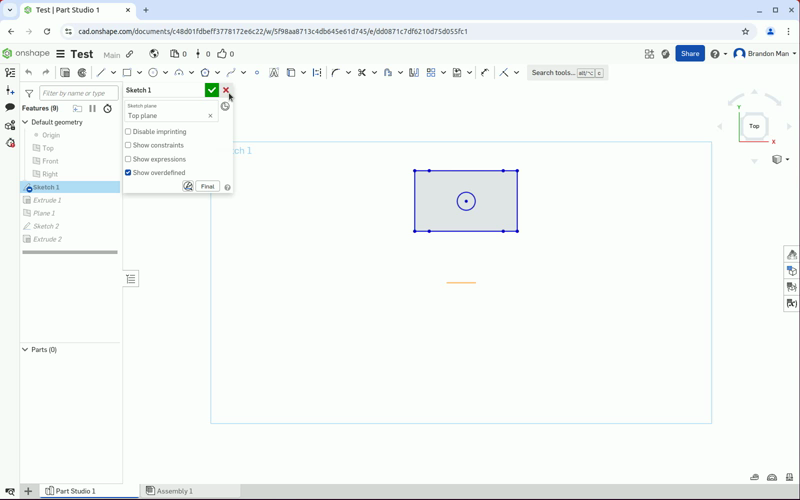
click(229, 92)
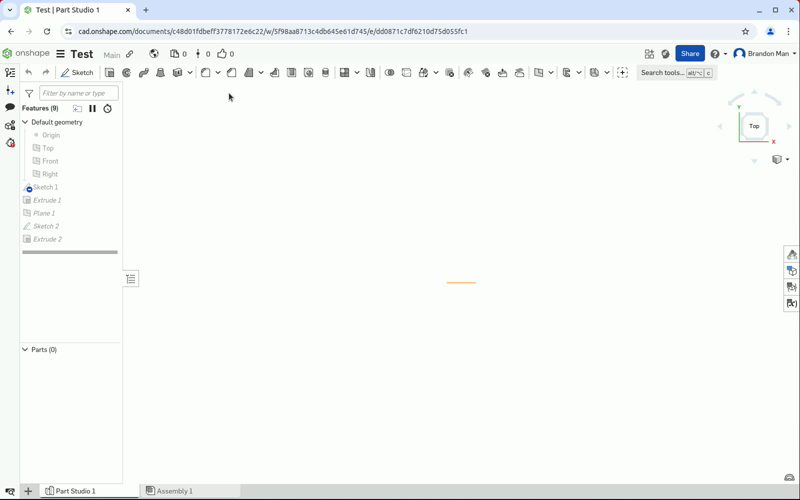
key(shift+s)
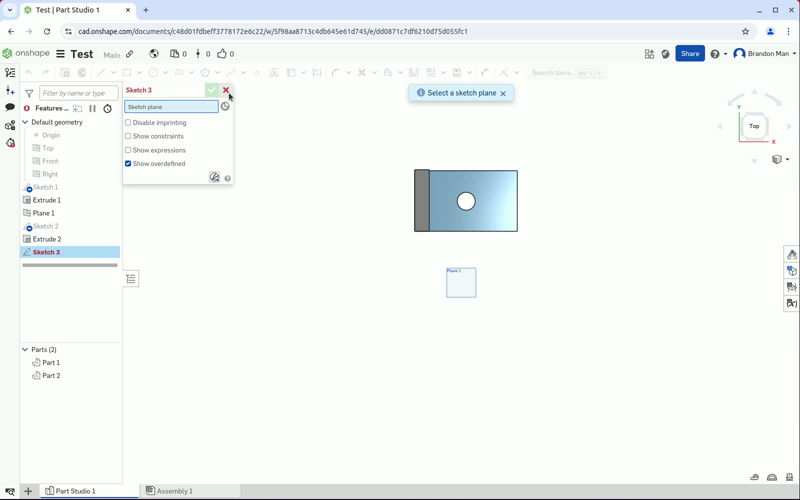
mouse_move(73, 215)
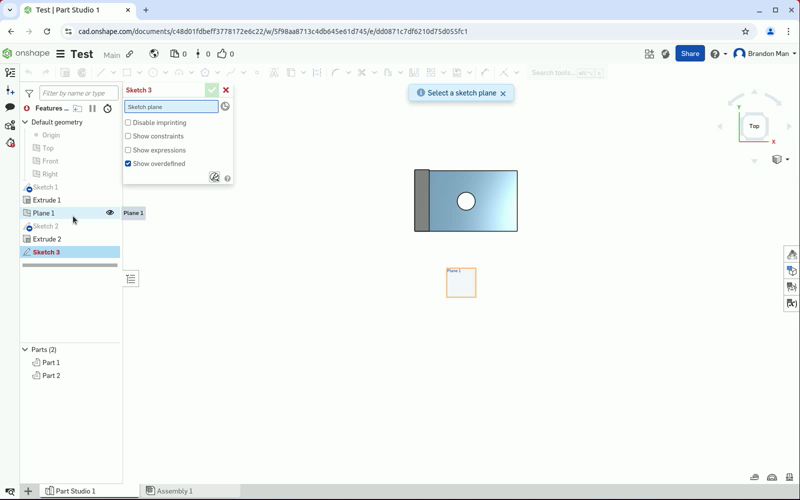
click(73, 215)
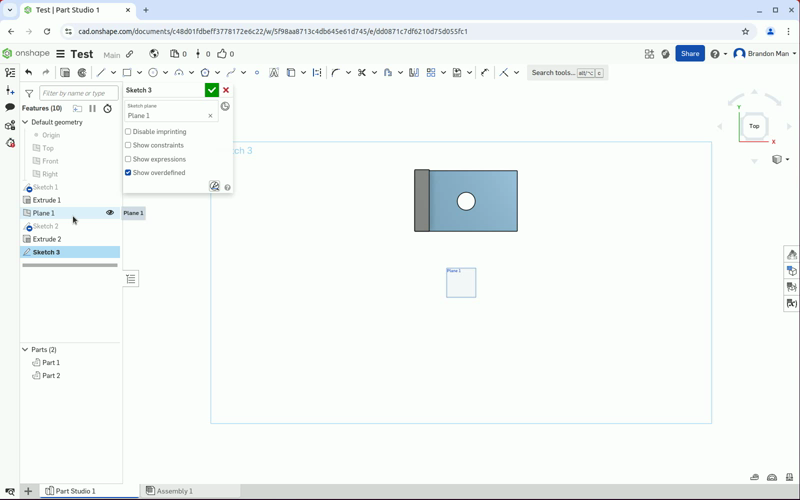
mouse_move(73, 352)
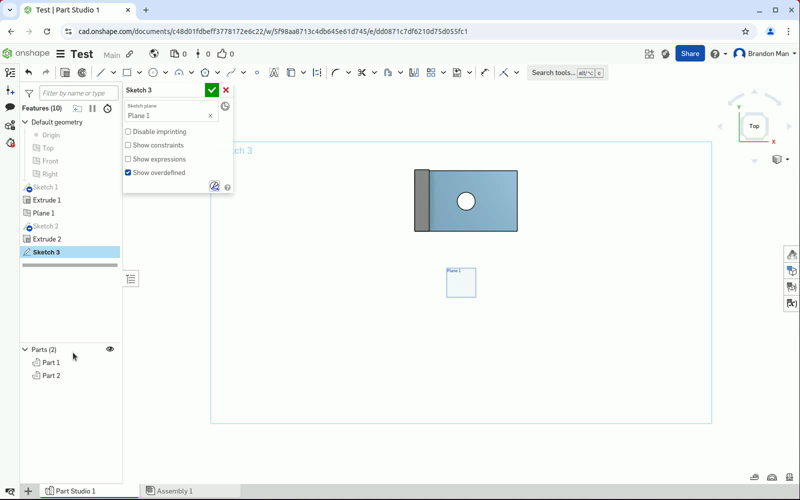
key(y)
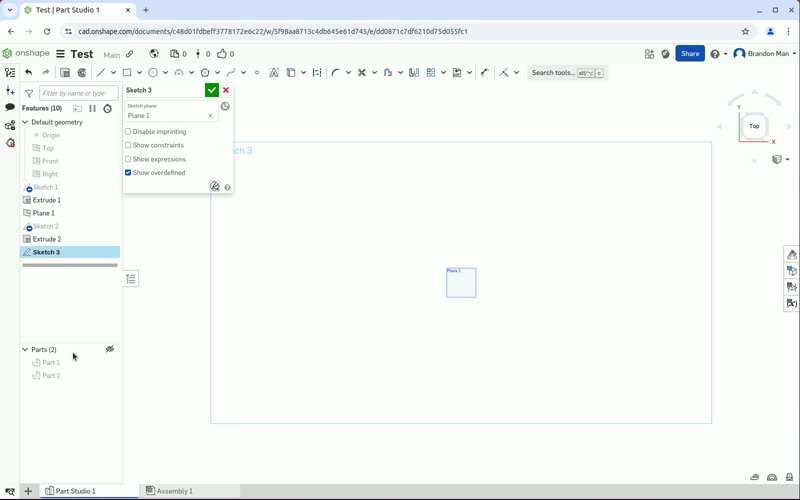
key(l)
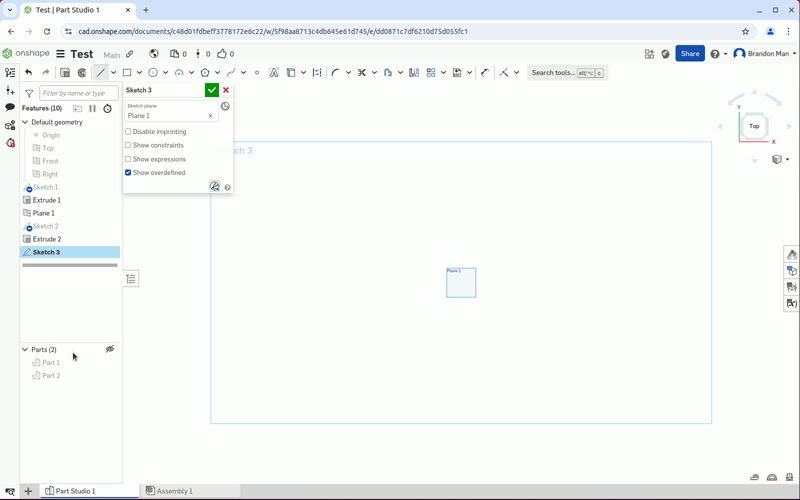
key_down(shift)
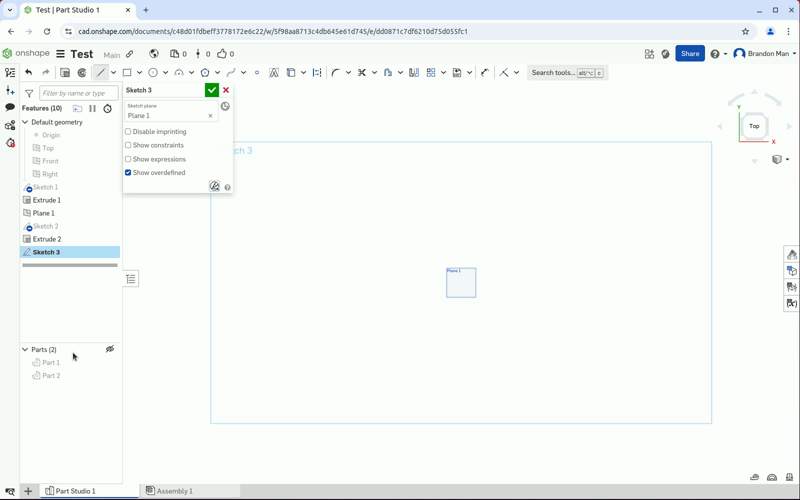
mouse_move(502, 231)
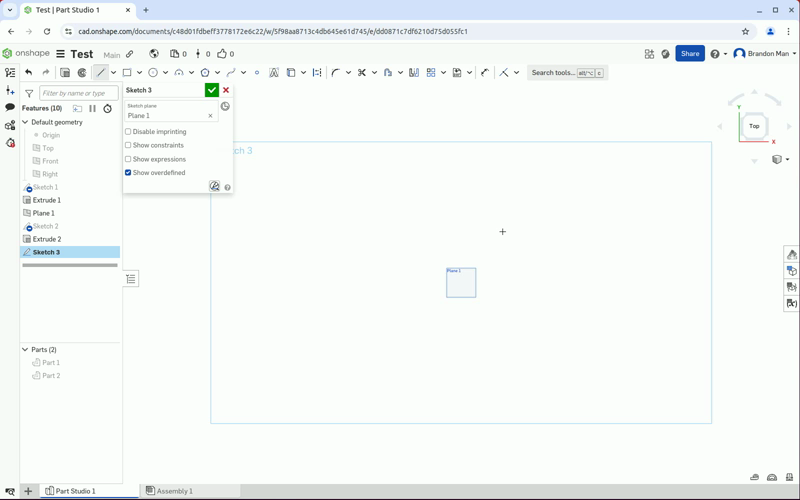
click(502, 231)
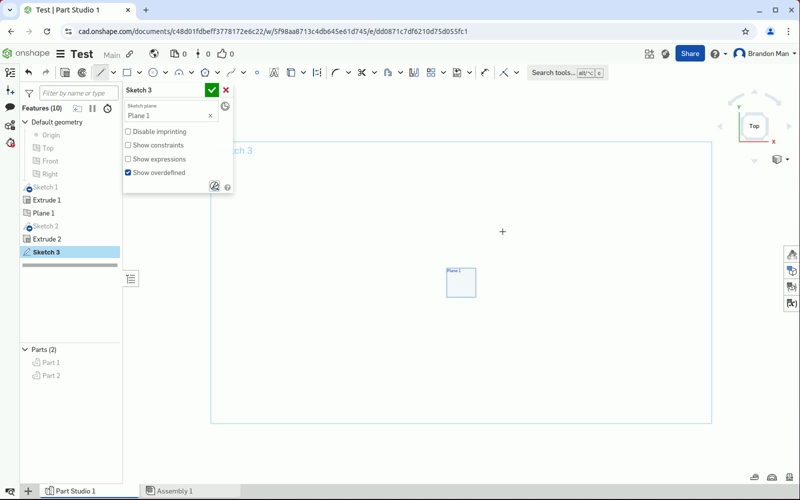
key_up(shift)
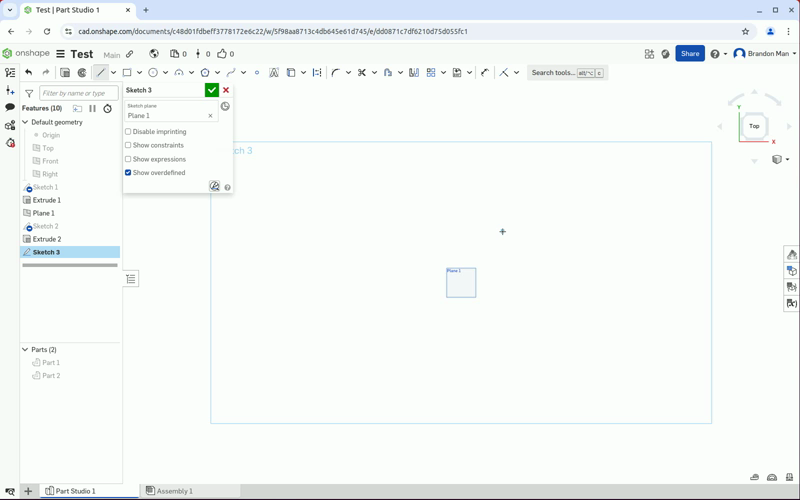
key_down(shift)
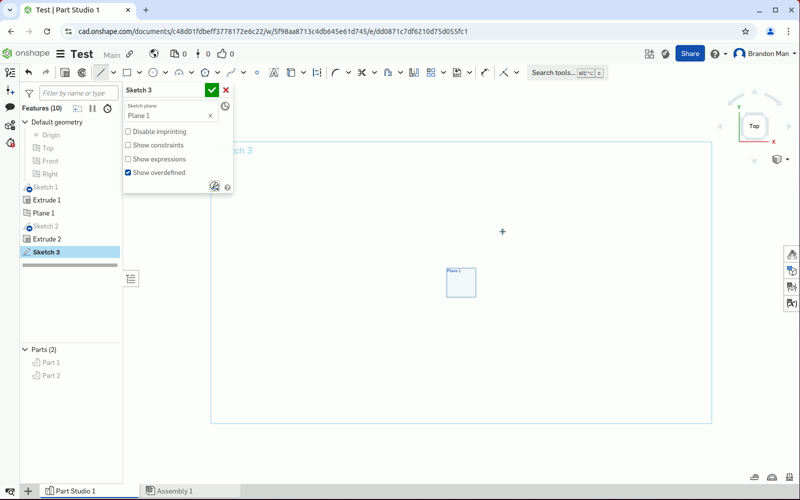
mouse_move(532, 231)
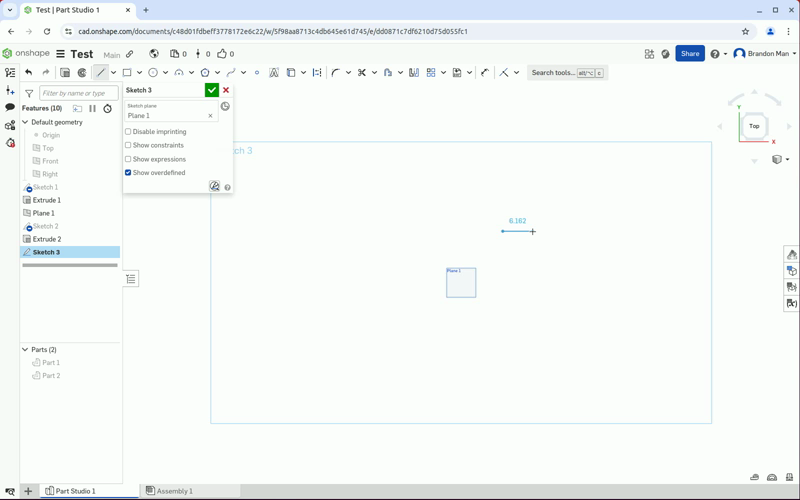
mouse_move(517, 231)
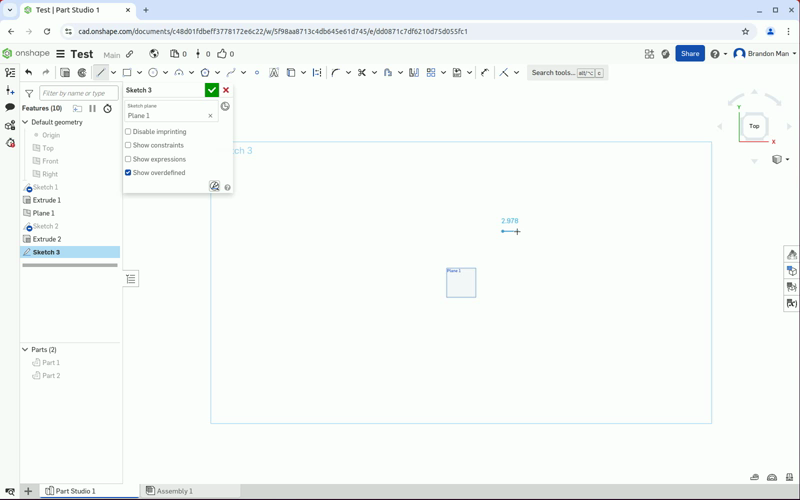
click(517, 231)
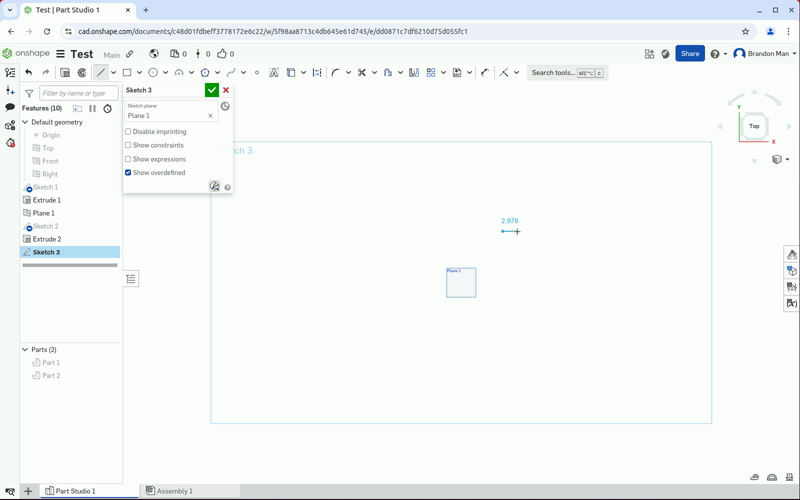
key_up(shift)
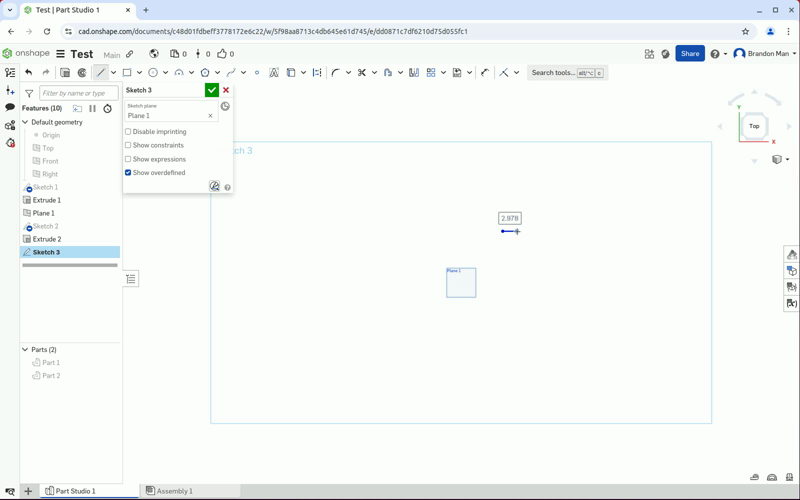
key_down(shift)
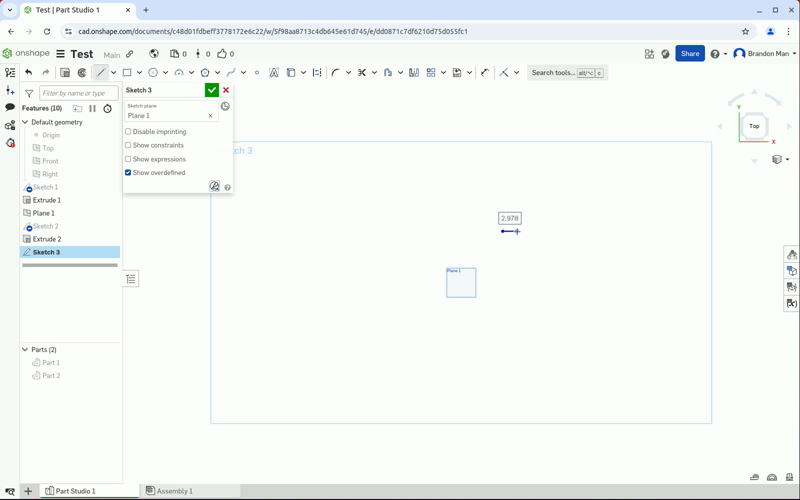
mouse_move(517, 169)
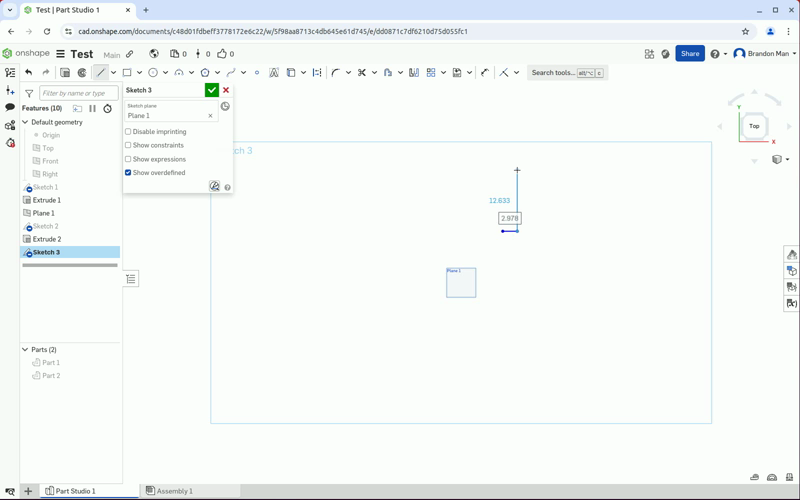
click(517, 169)
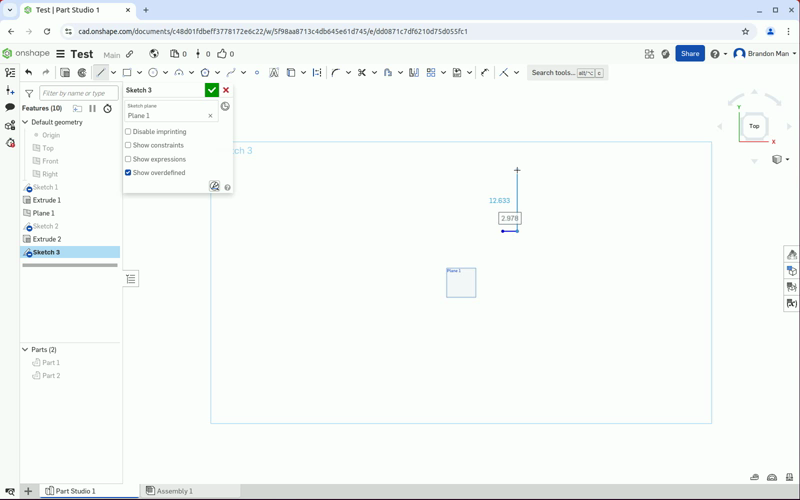
key_up(shift)
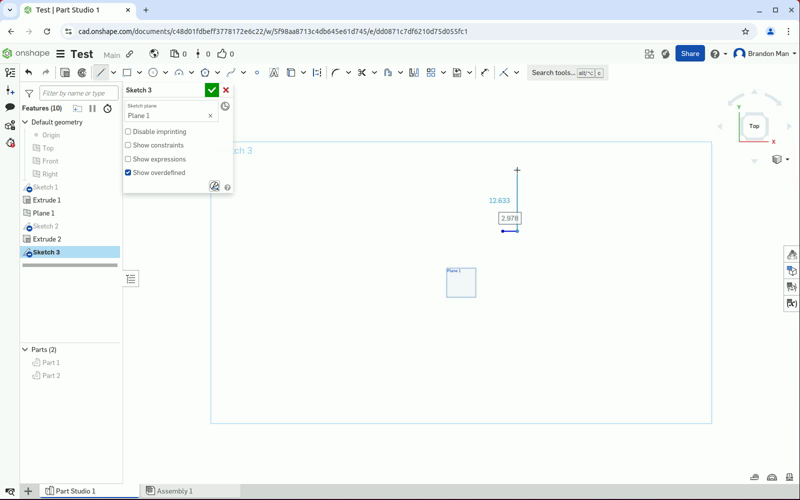
key_down(shift)
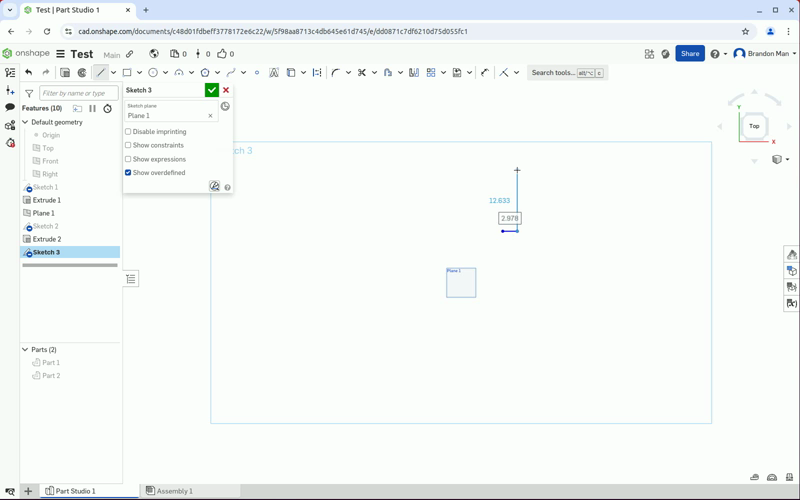
mouse_move(547, 169)
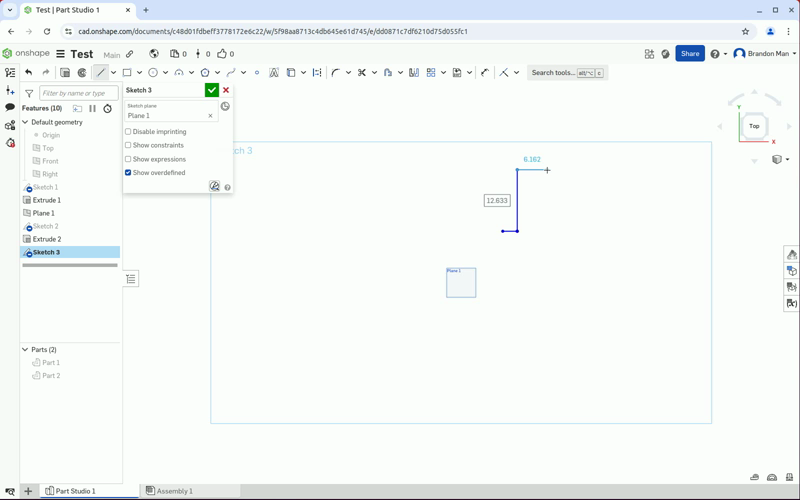
mouse_move(502, 169)
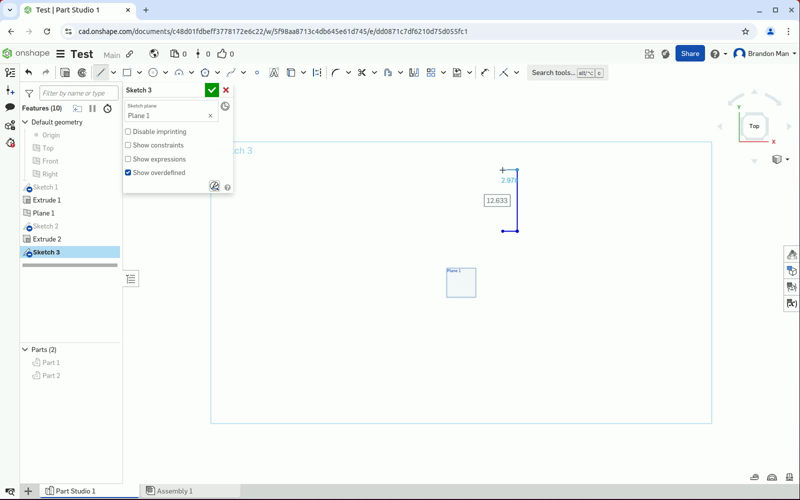
click(502, 169)
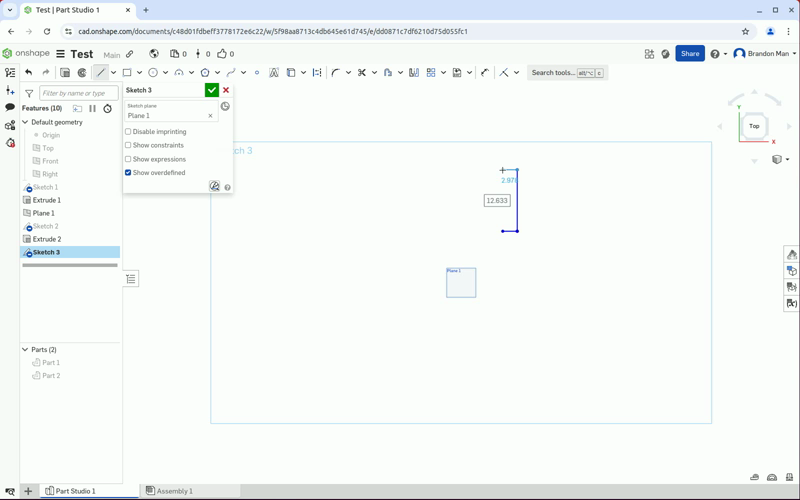
key_up(shift)
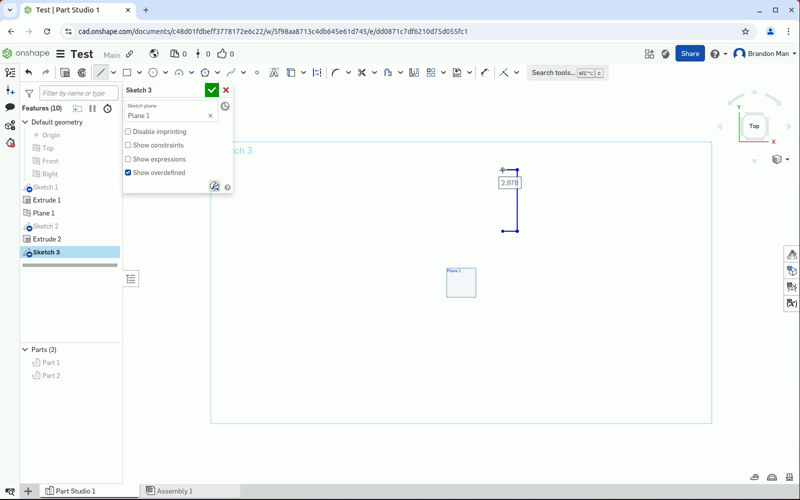
key_down(shift)
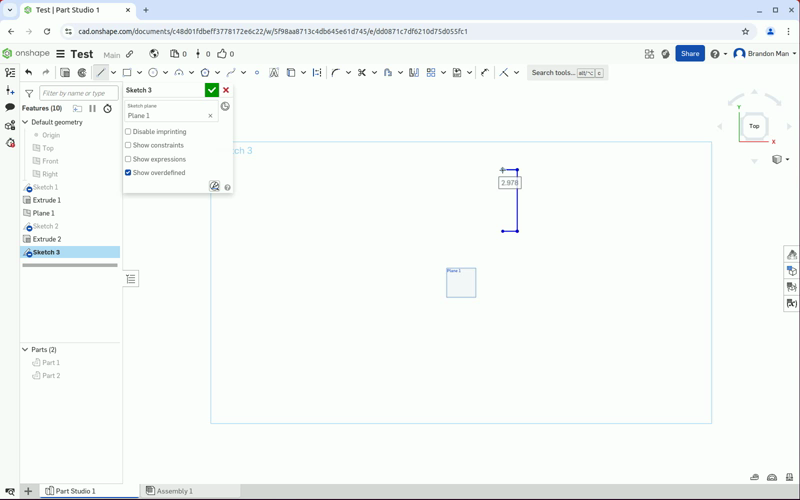
mouse_move(502, 231)
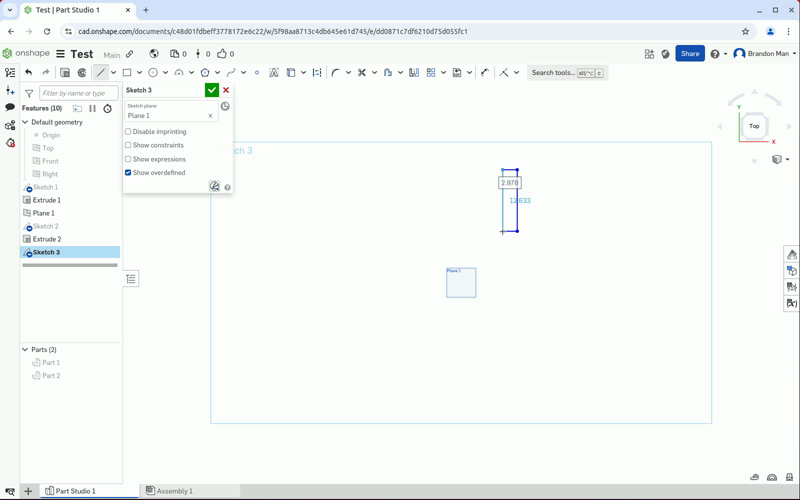
key_up(shift)
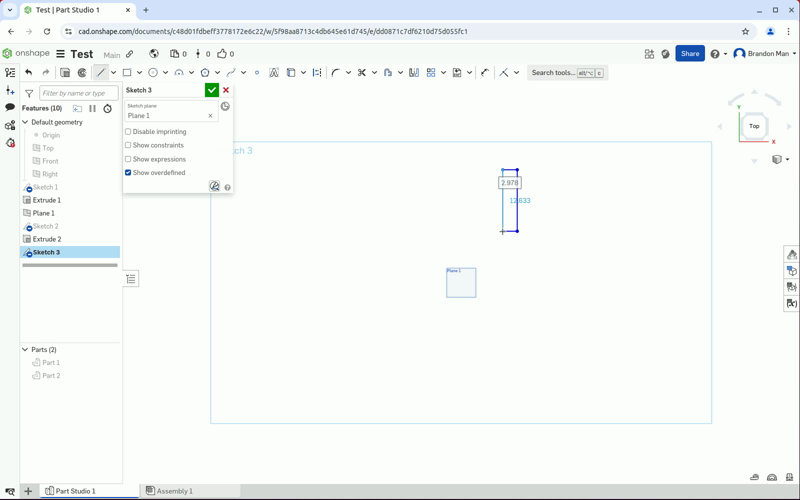
click(502, 231)
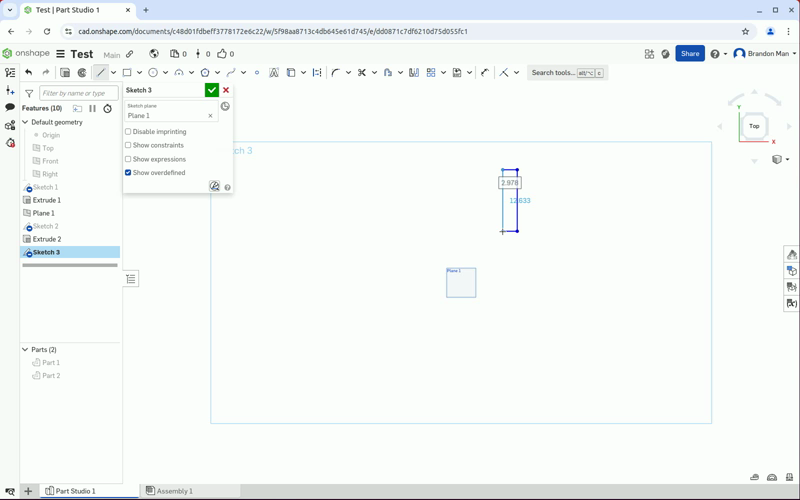
key(esc)
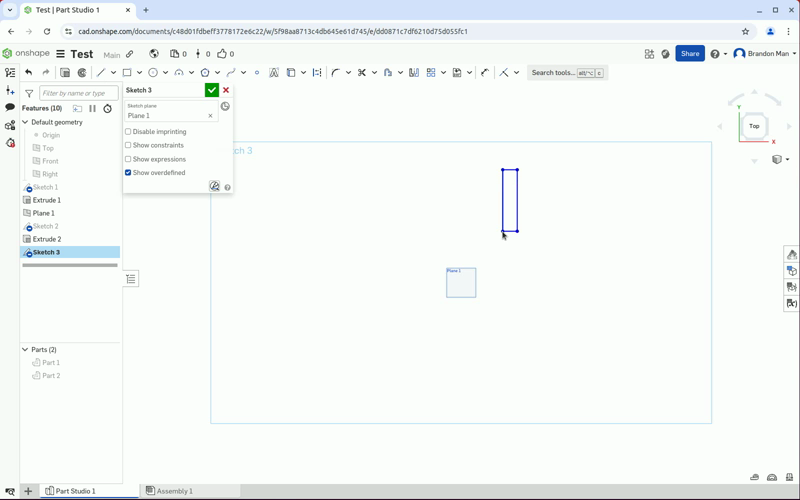
mouse_move(503, 221)
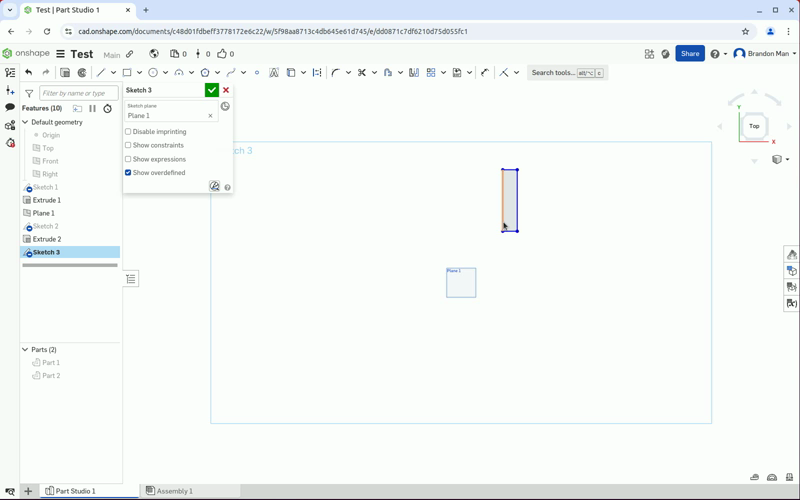
scroll(6)
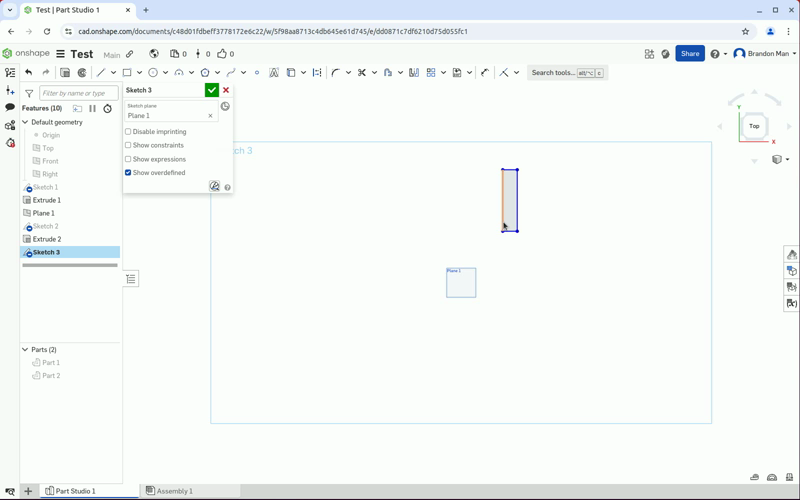
scroll(6)
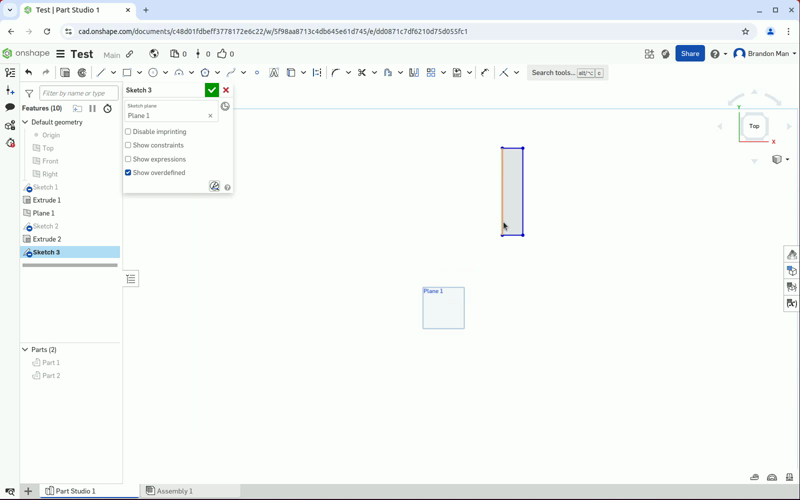
scroll(6)
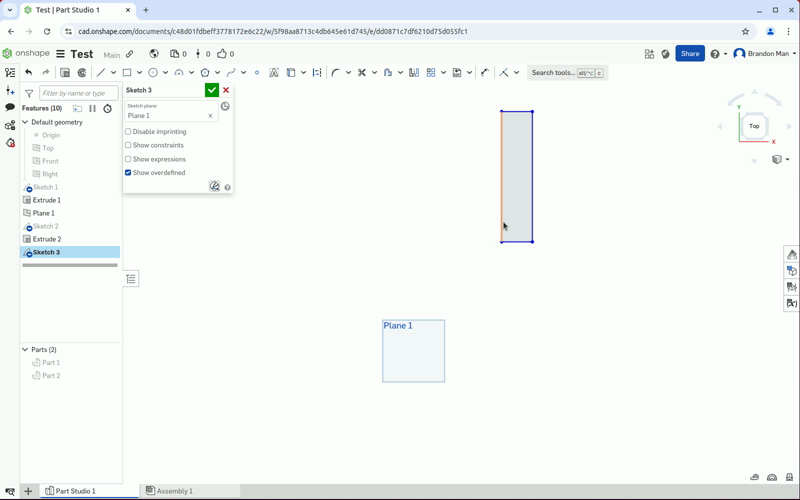
scroll(6)
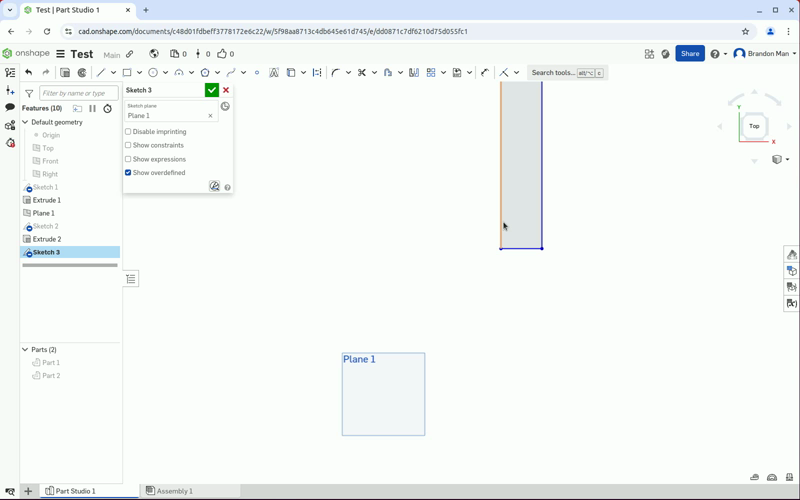
scroll(6)
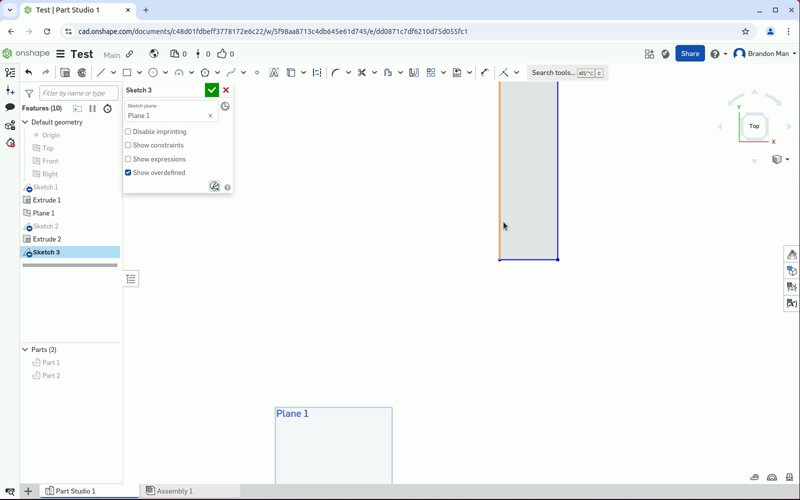
scroll(6)
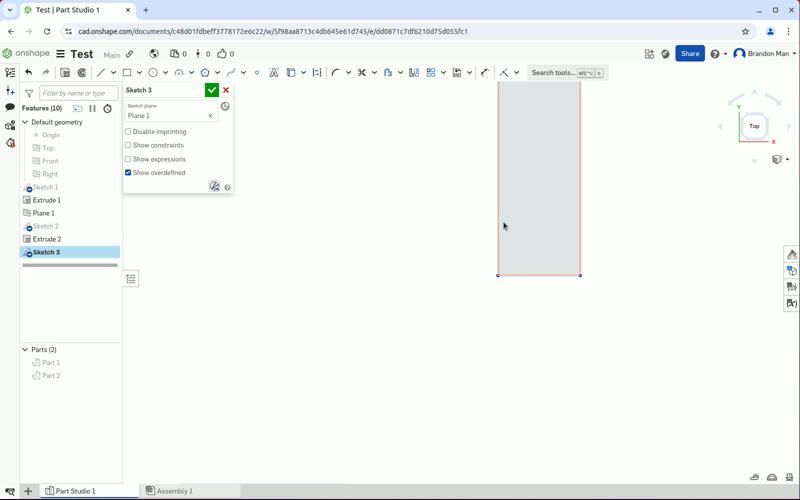
scroll(6)
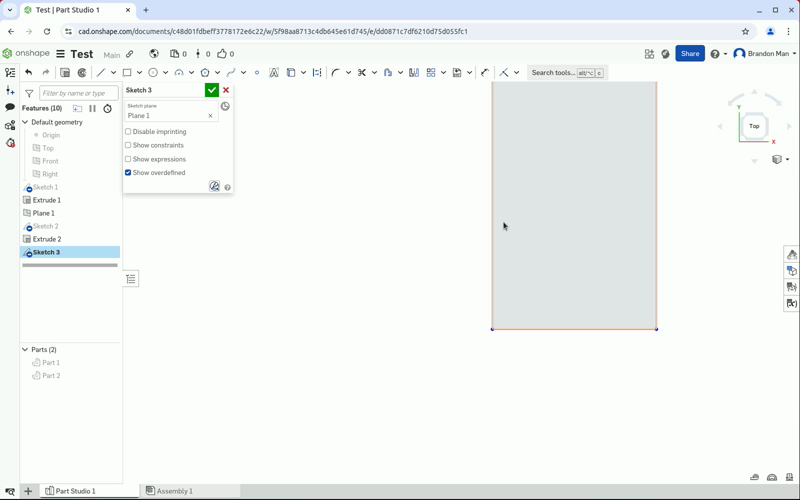
click(503, 221)
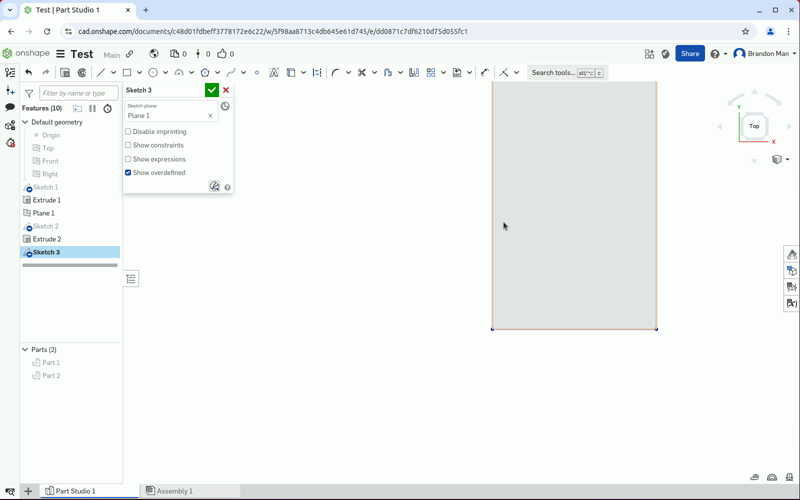
scroll(-6)
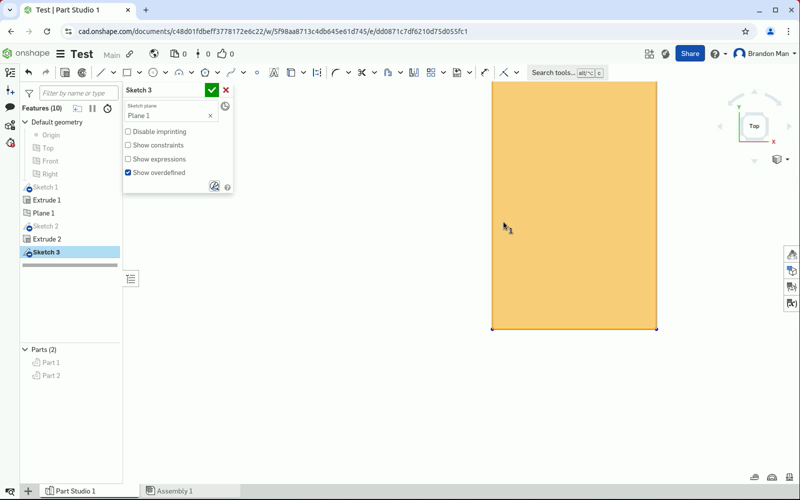
scroll(-6)
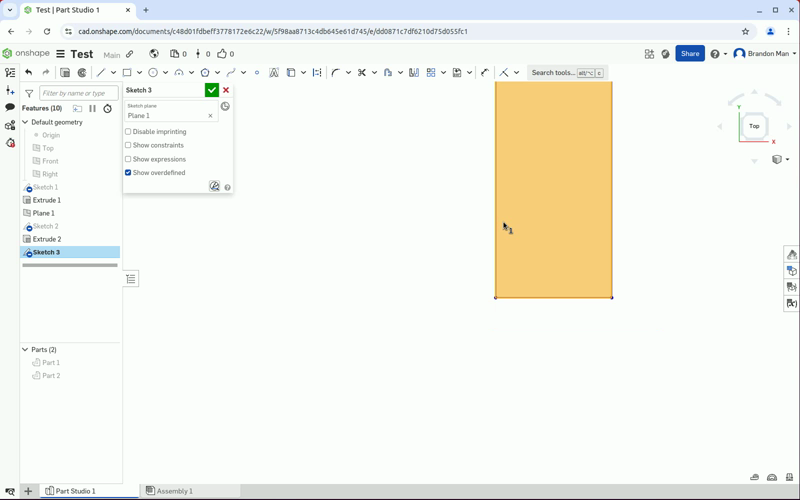
scroll(-6)
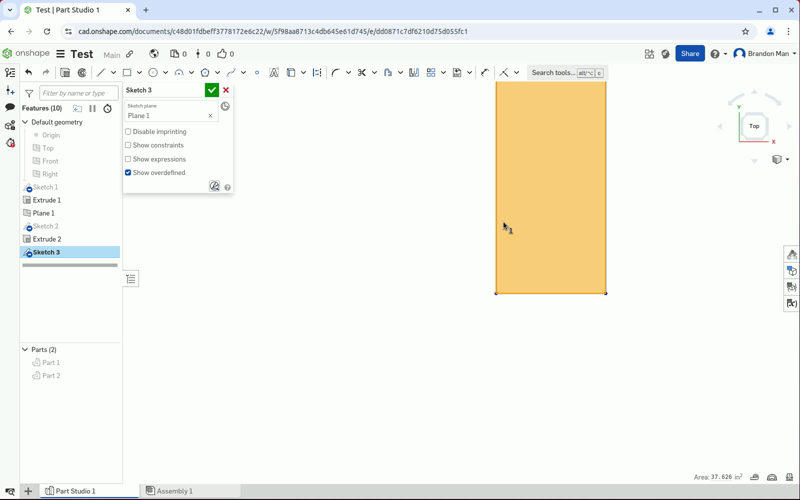
scroll(-6)
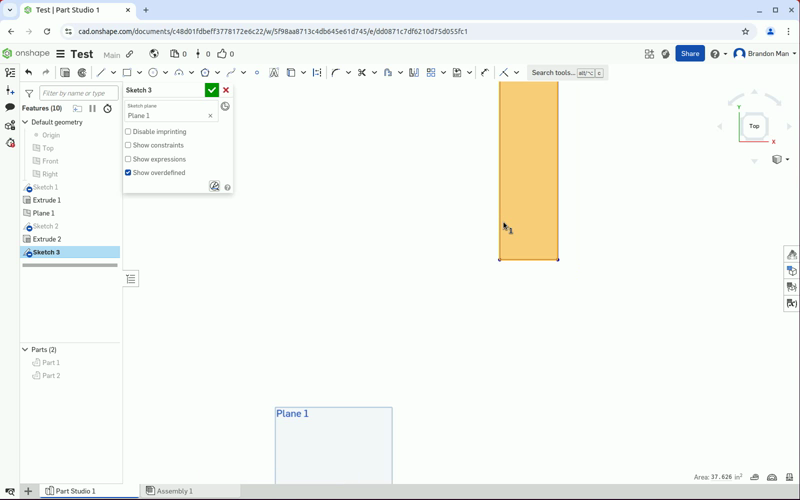
scroll(-6)
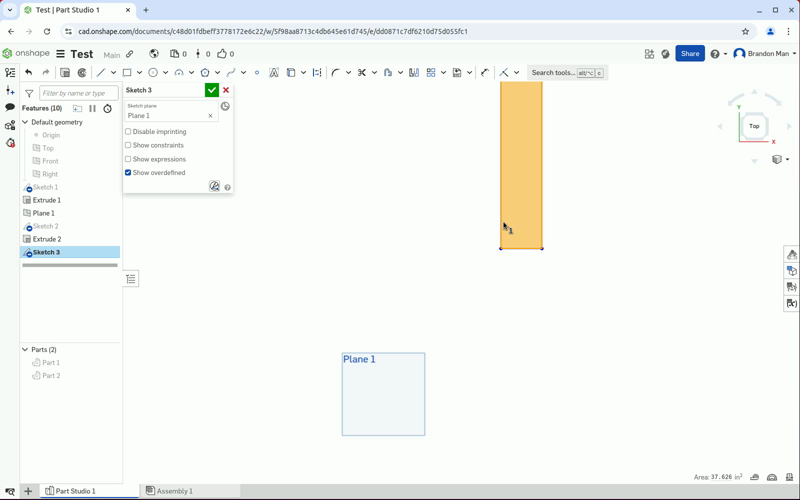
scroll(-6)
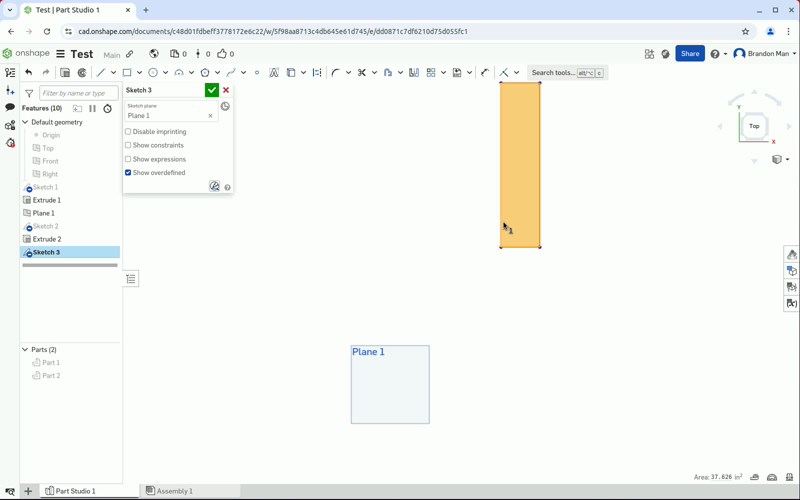
scroll(-6)
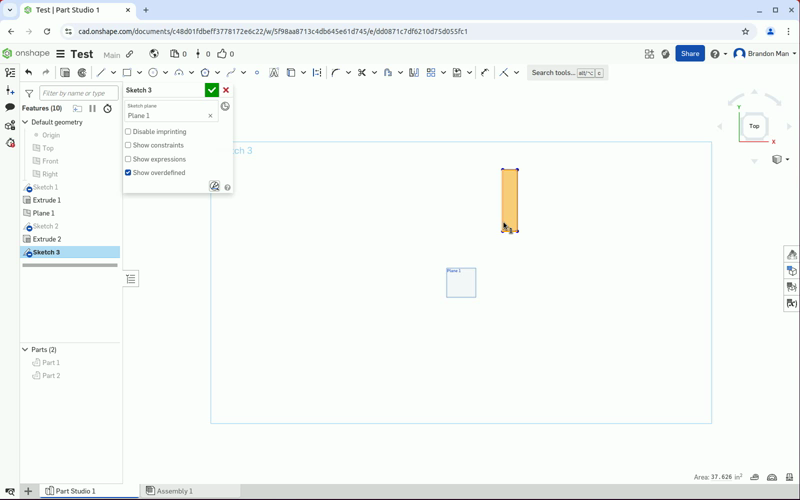
mouse_move(73, 352)
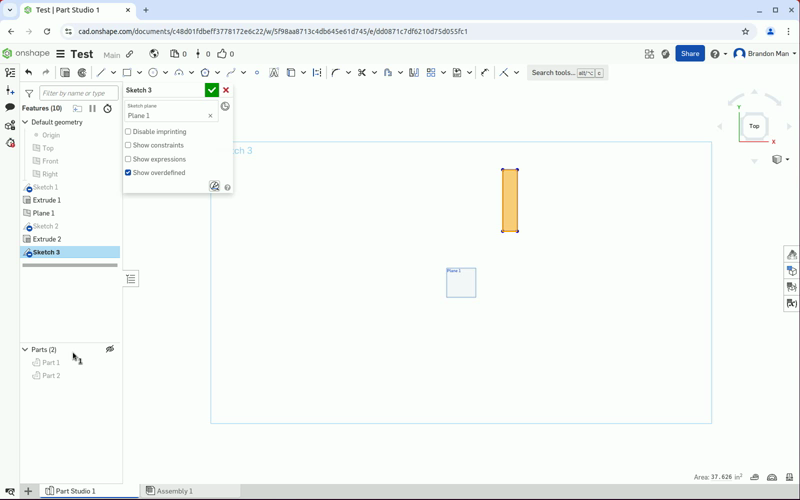
key(shift+y)
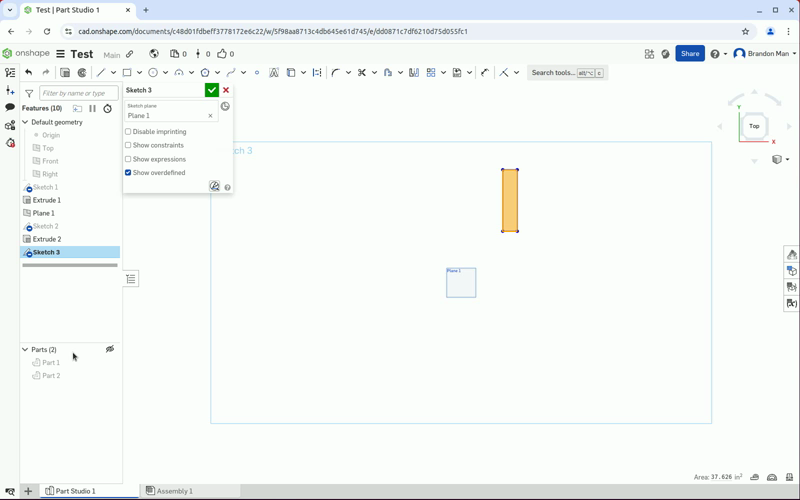
key(shift+e)
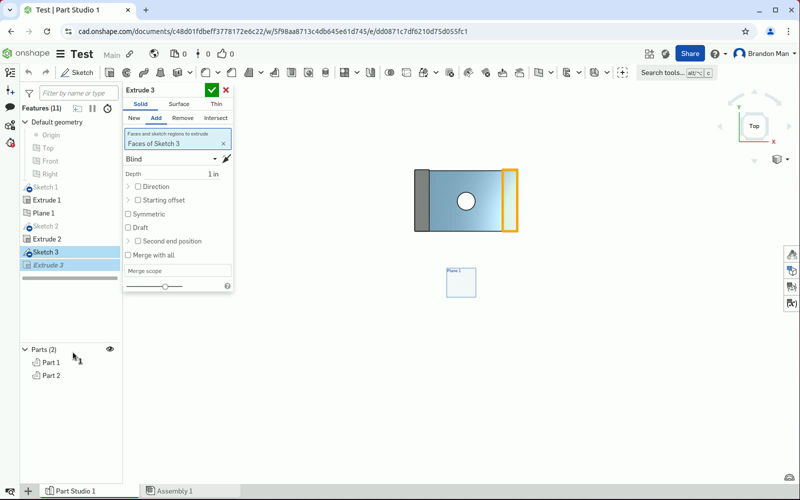
mouse_move(143, 106)
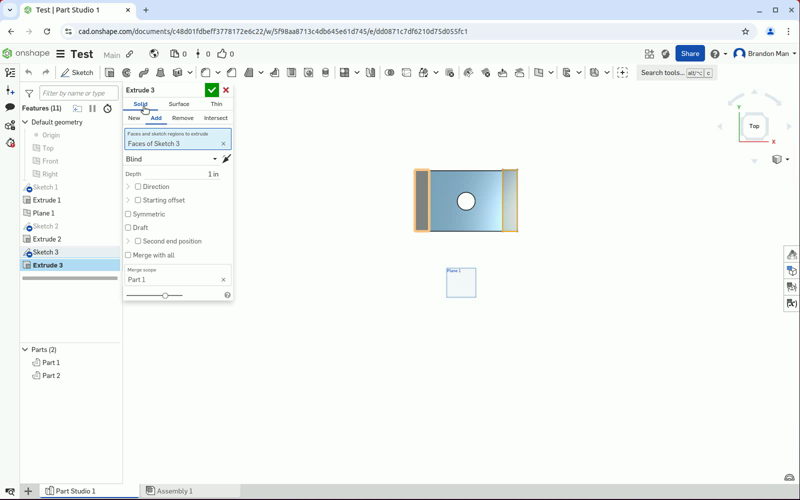
click(143, 106)
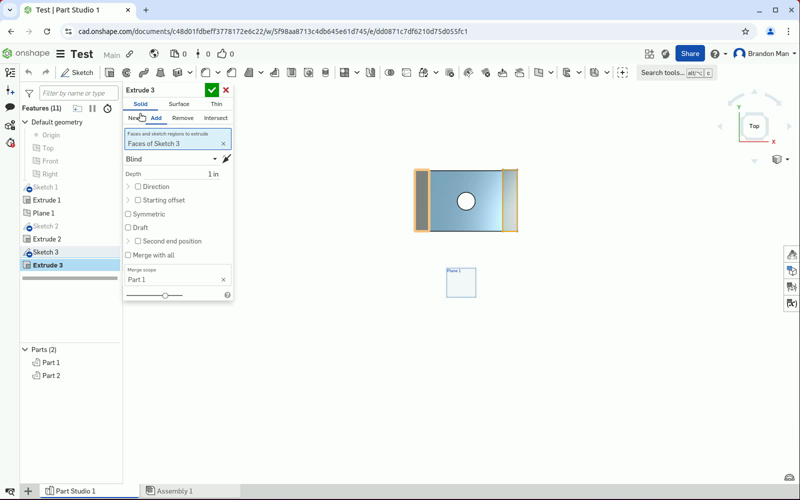
mouse_move(137, 120)
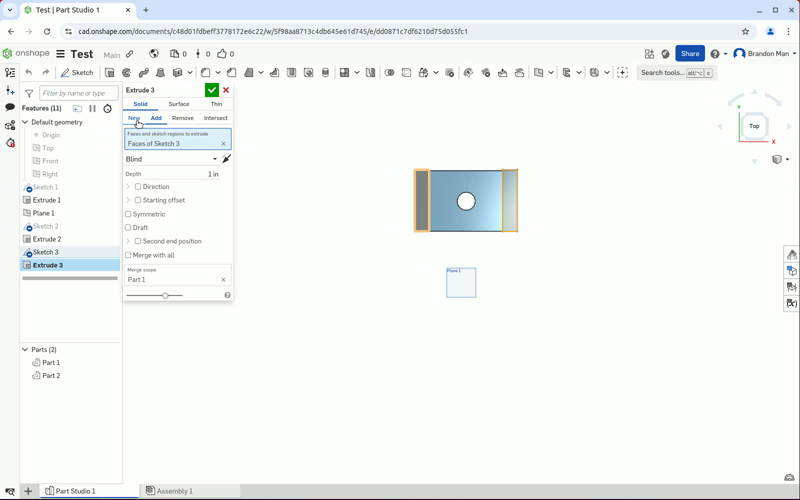
click(137, 120)
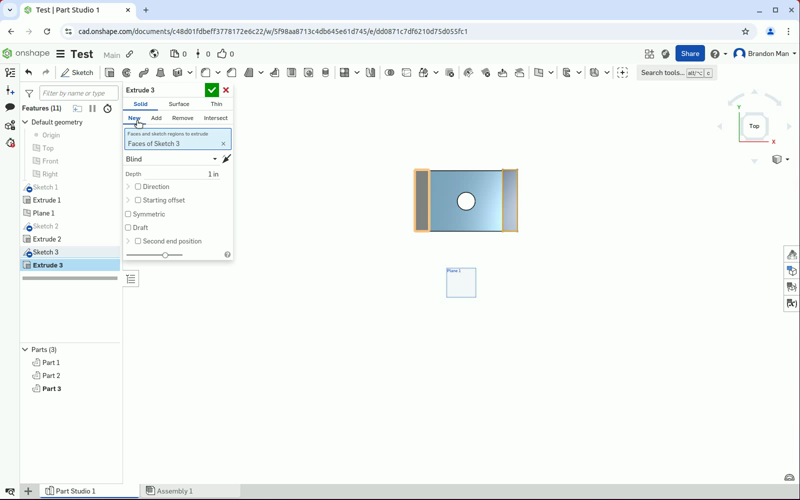
key(tab, 4)
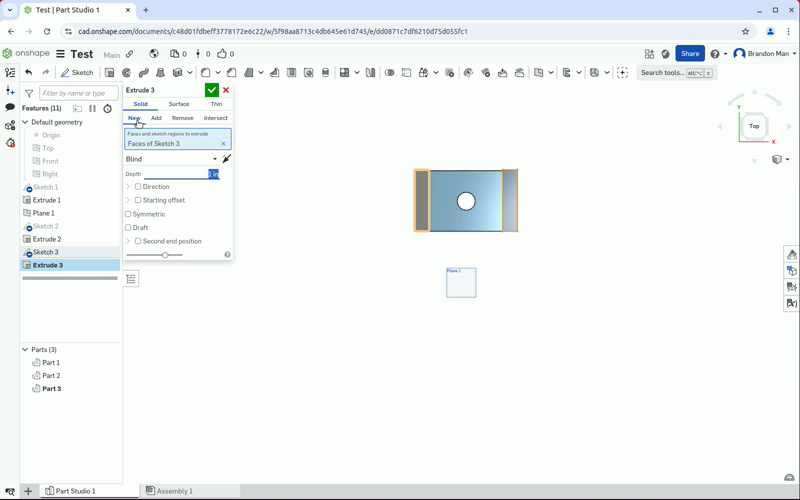
text(3.611)
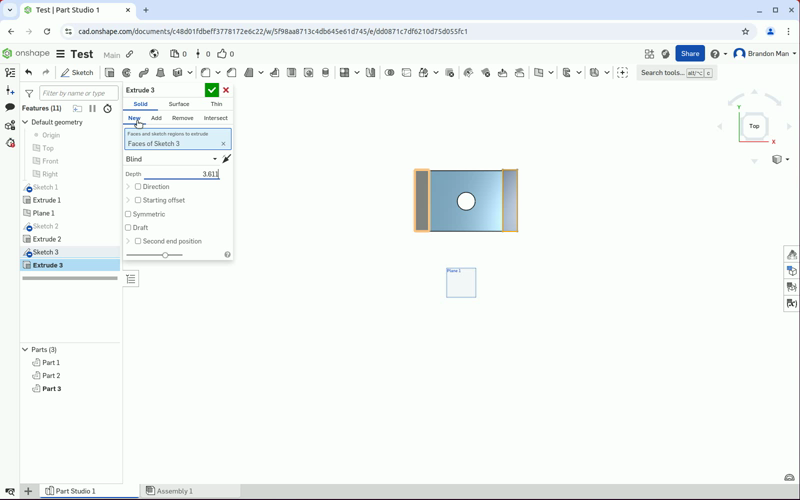
key(enter)
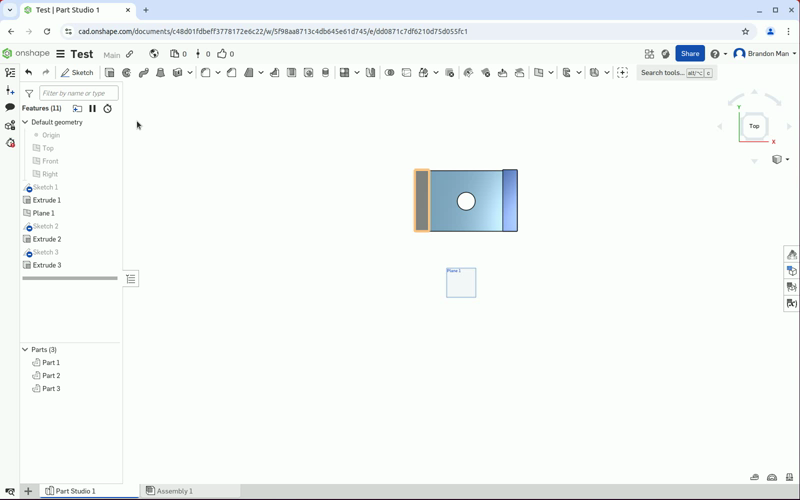
key(shift+h)
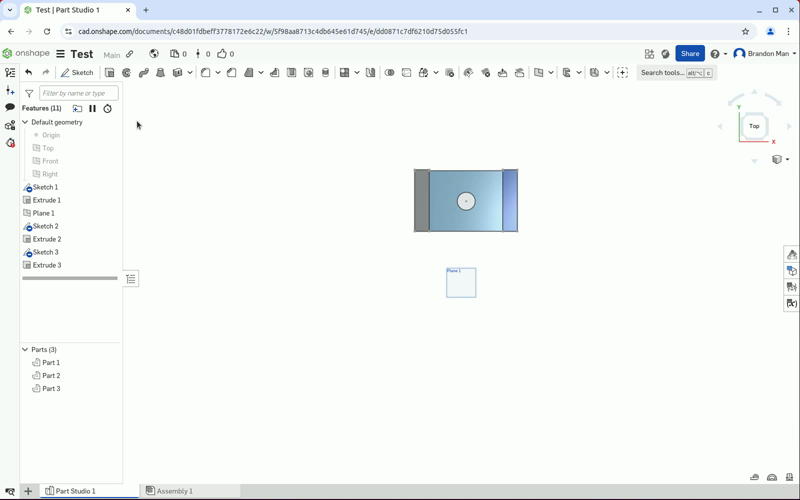
key(shift+h)
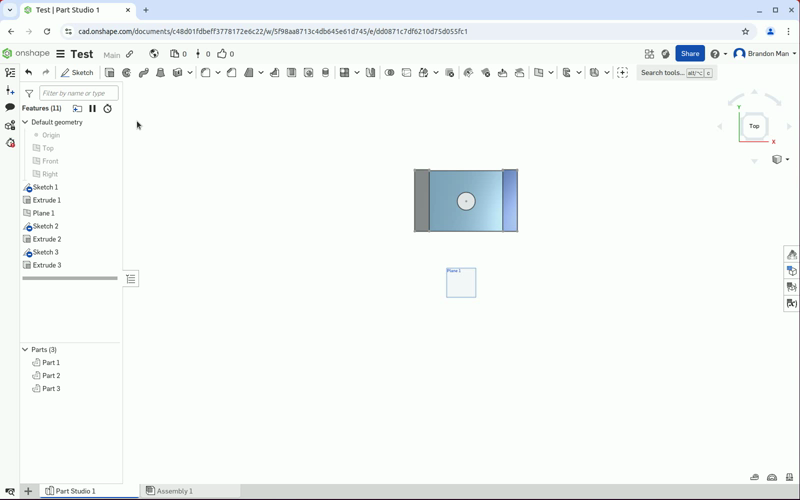
key(shift+7)
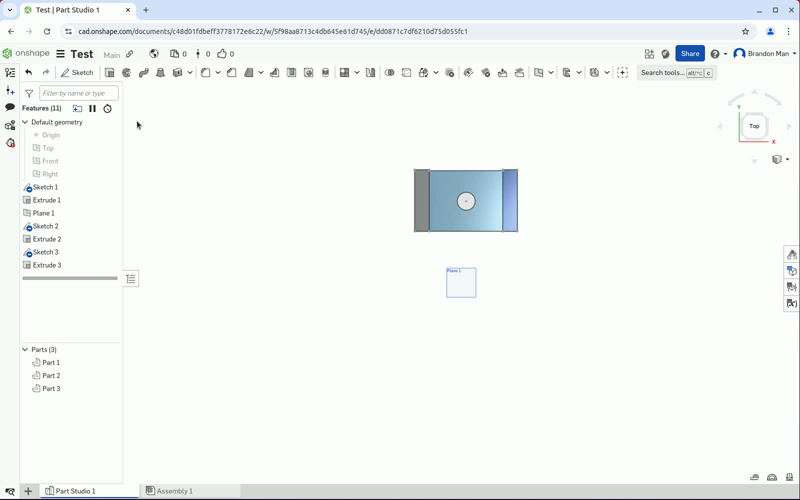
key(up, 3)
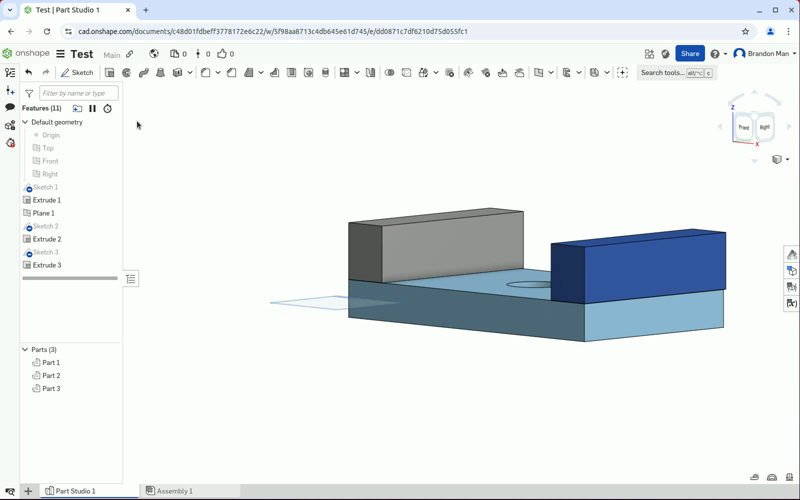
key(left, 3)
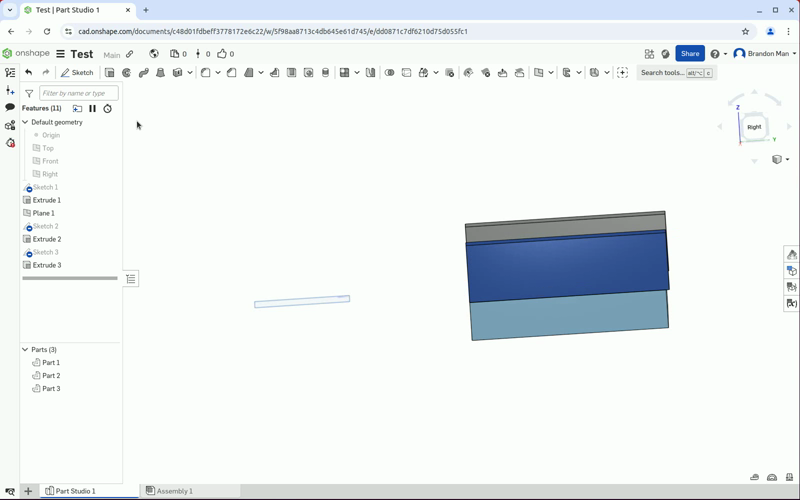
key(right, 3)
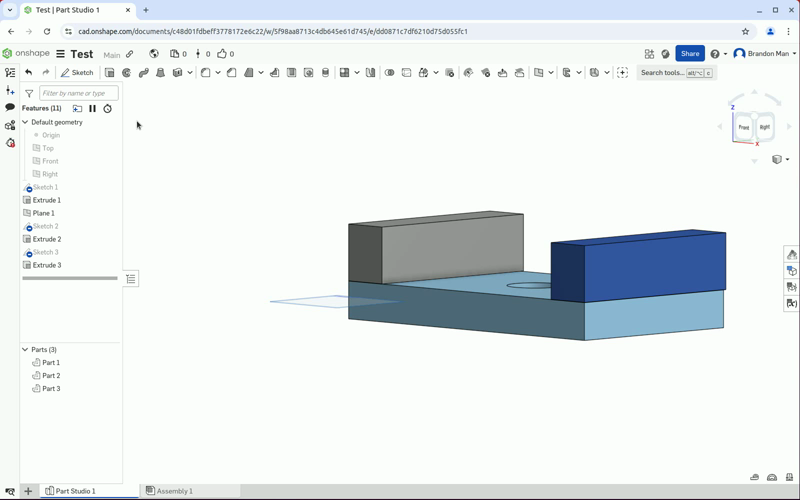
key(down, 3)
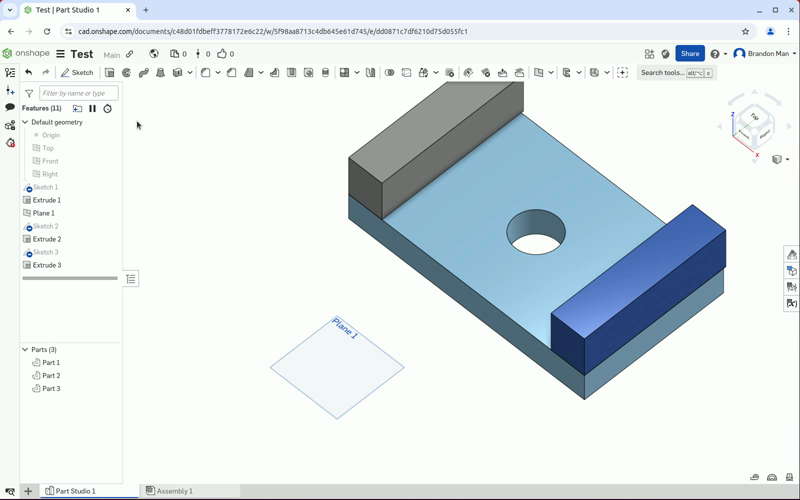
mouse_move(73, 189)
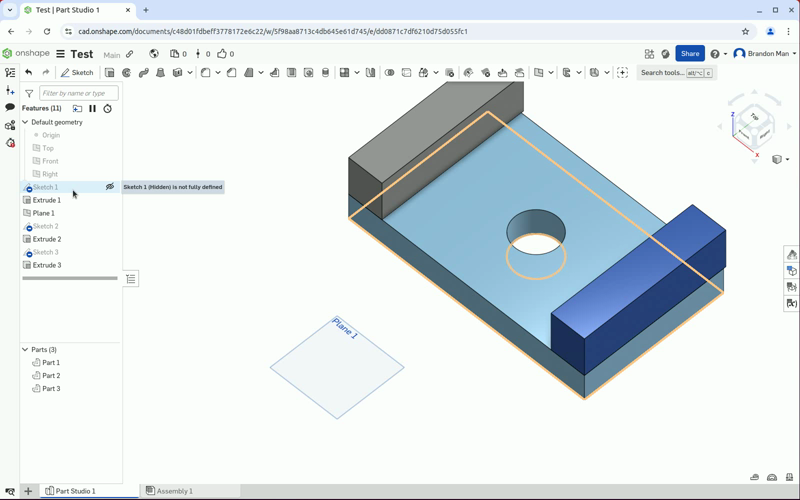
click(73, 189)